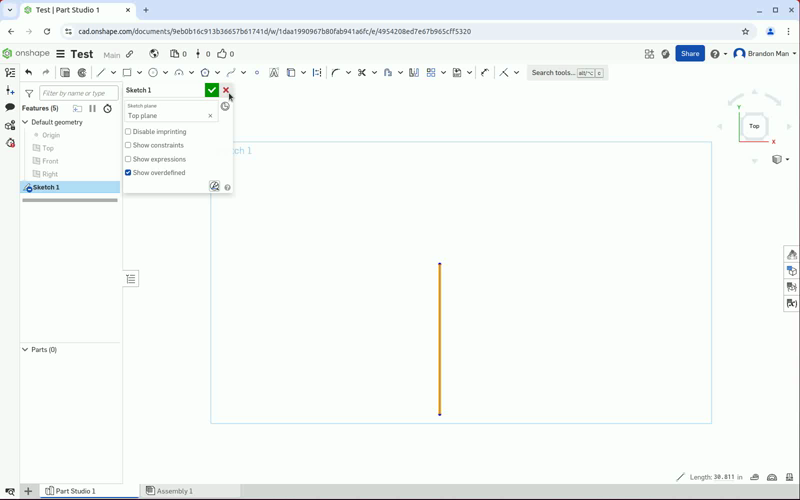
key(shift+h)
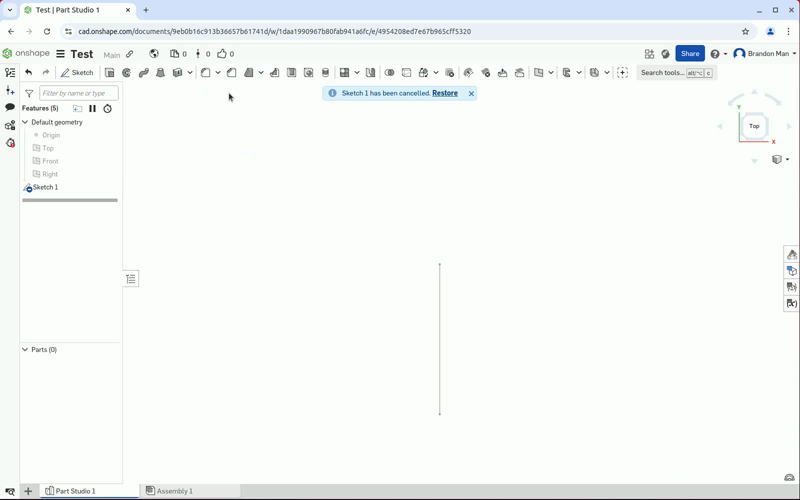
key(shift+s)
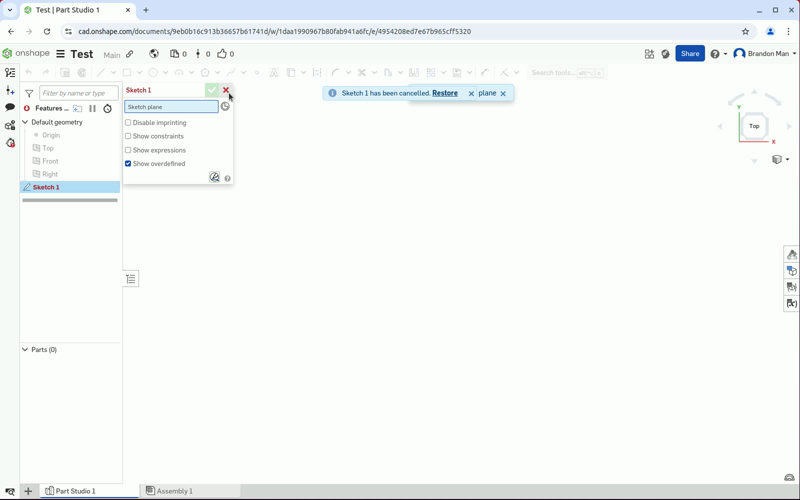
mouse_move(73, 150)
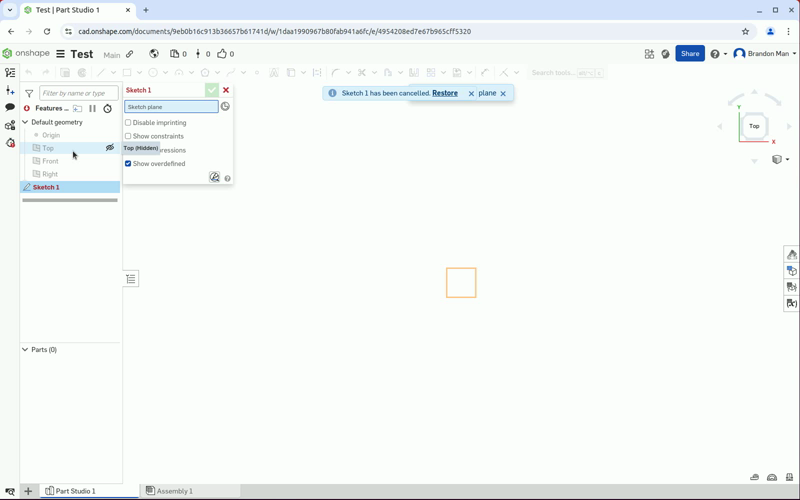
click(73, 150)
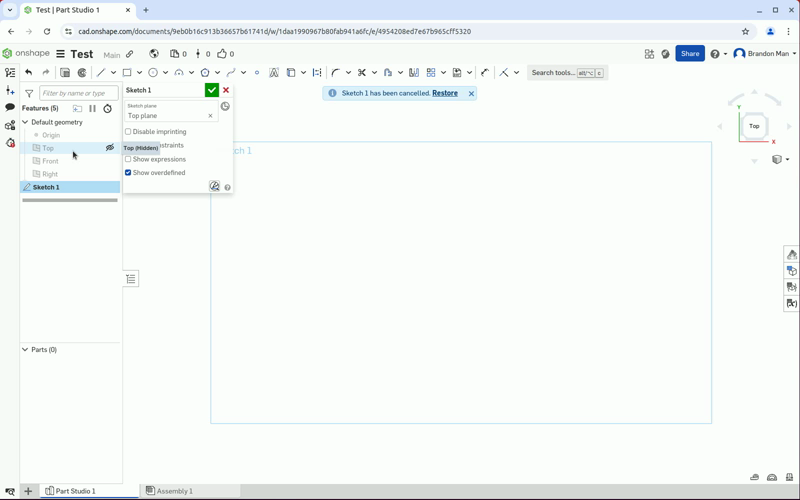
mouse_move(73, 352)
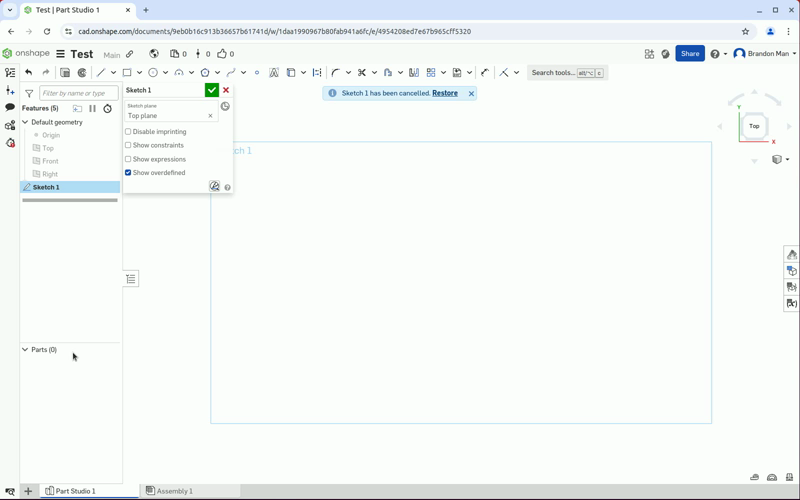
key(y)
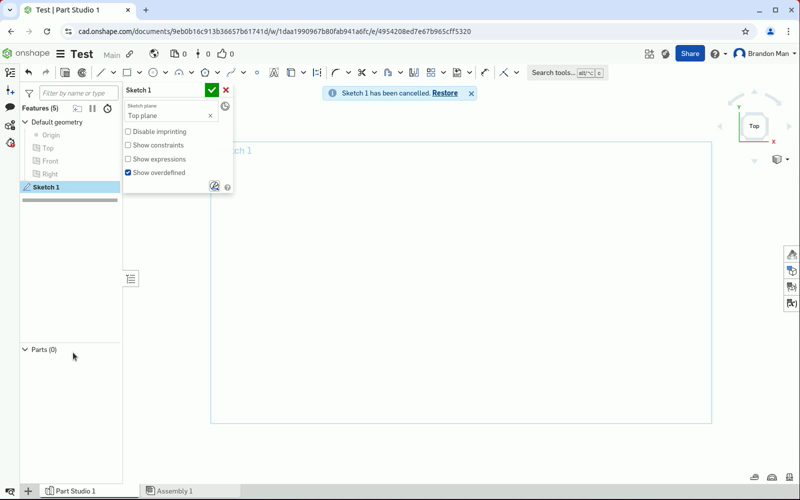
key(l)
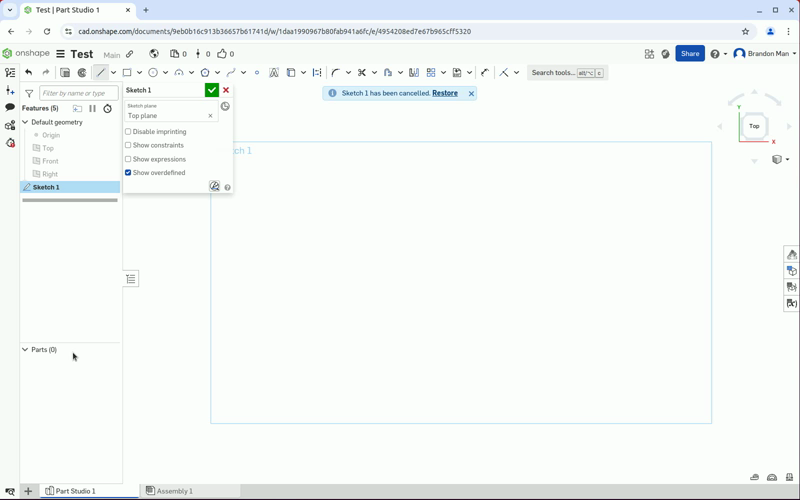
key_down(shift)
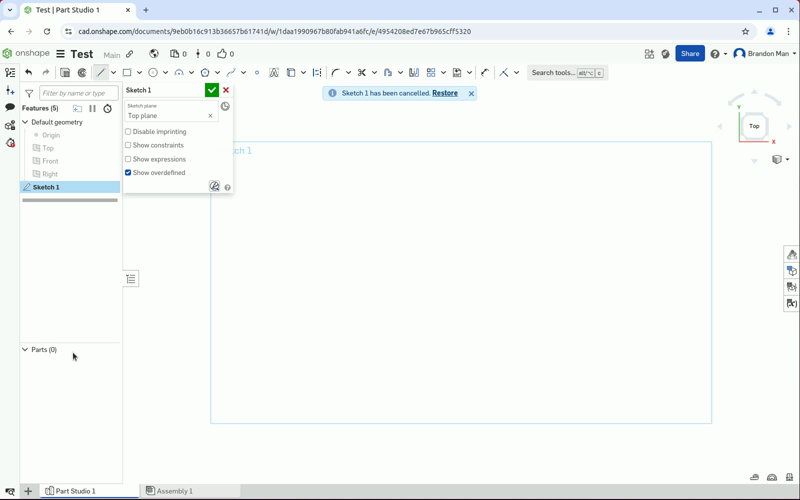
mouse_move(401, 334)
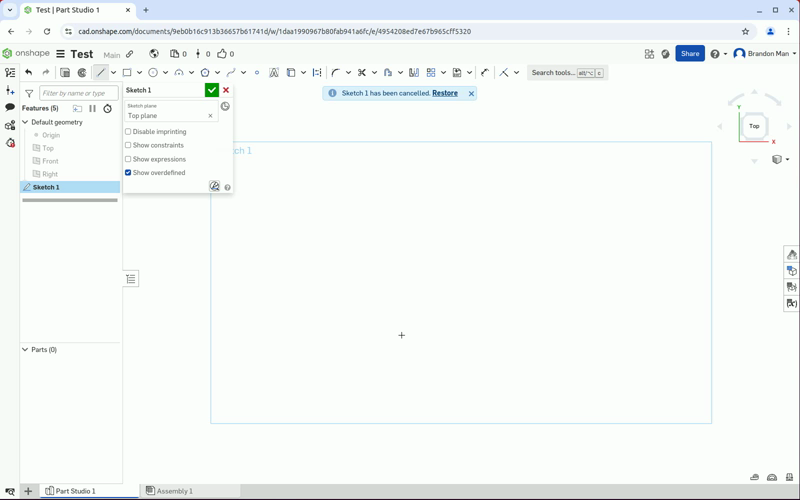
click(401, 334)
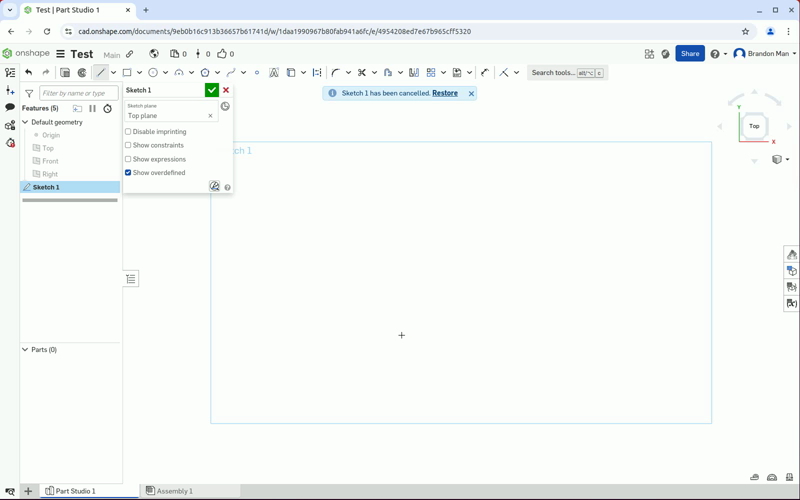
key_up(shift)
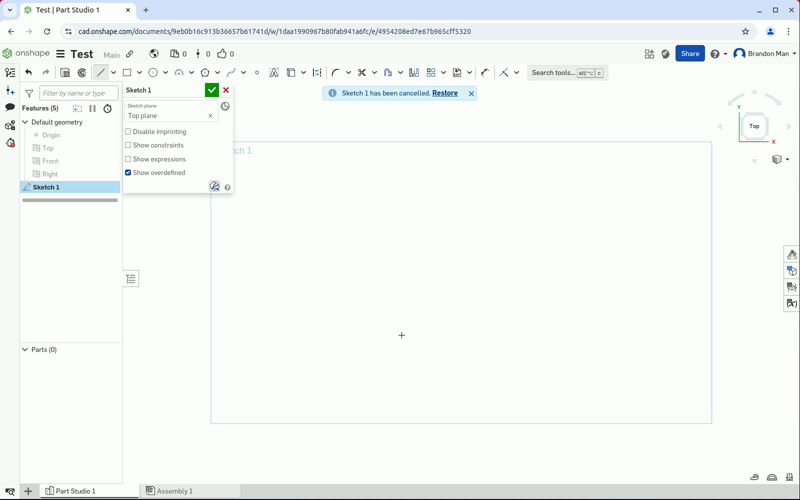
key_down(shift)
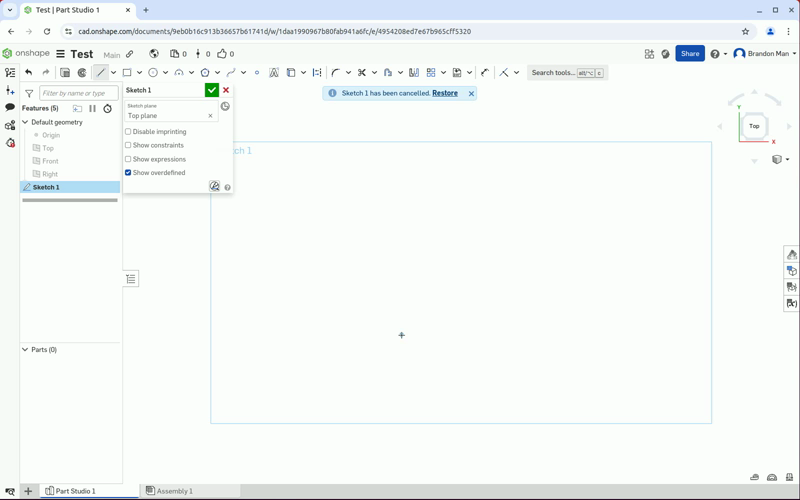
mouse_move(431, 334)
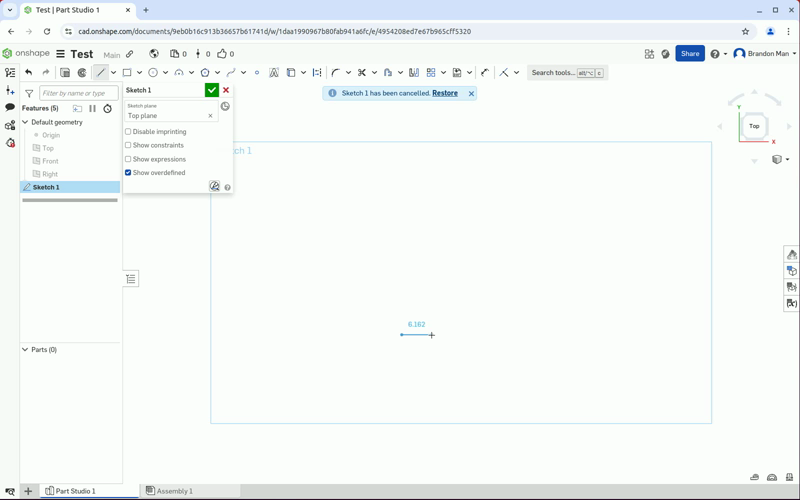
mouse_move(410, 334)
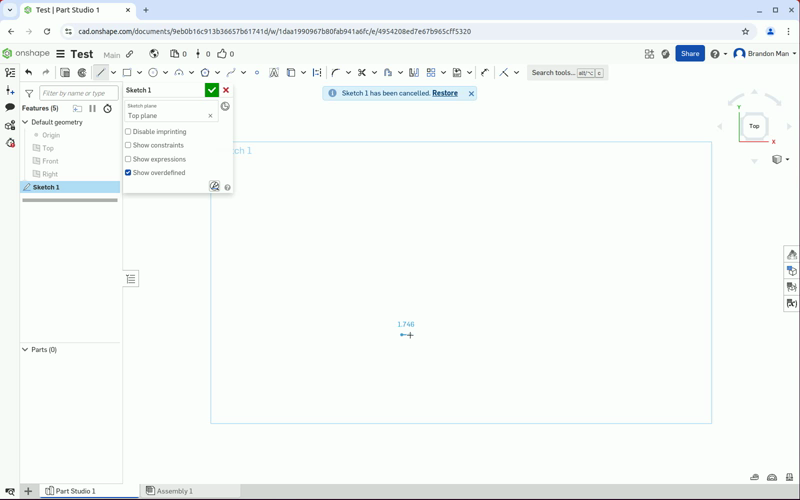
click(410, 334)
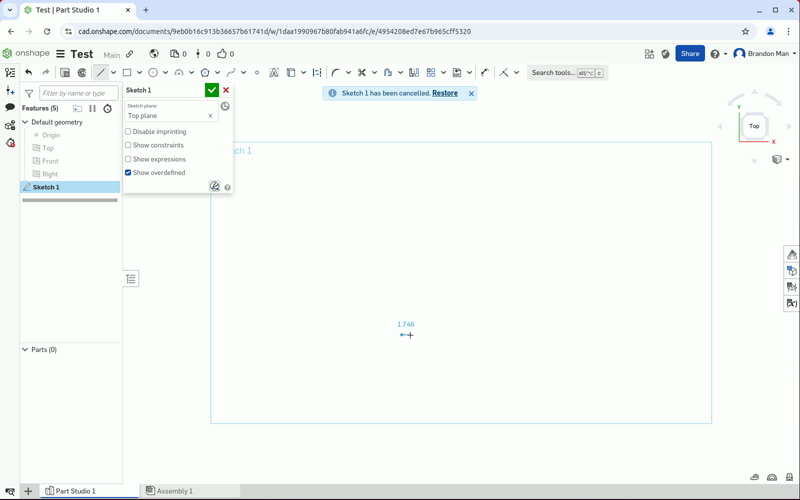
key_up(shift)
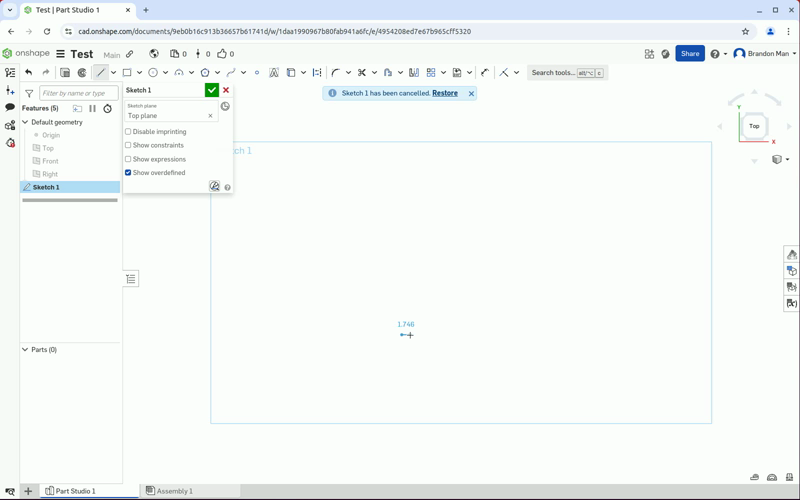
key_down(shift)
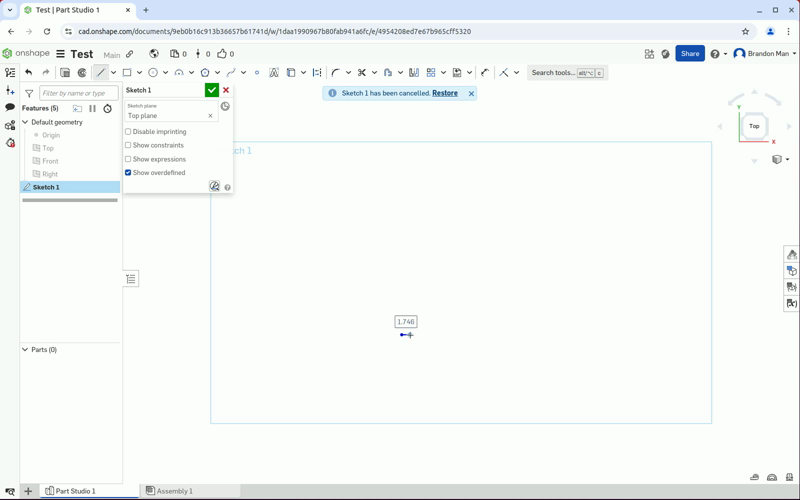
mouse_move(440, 334)
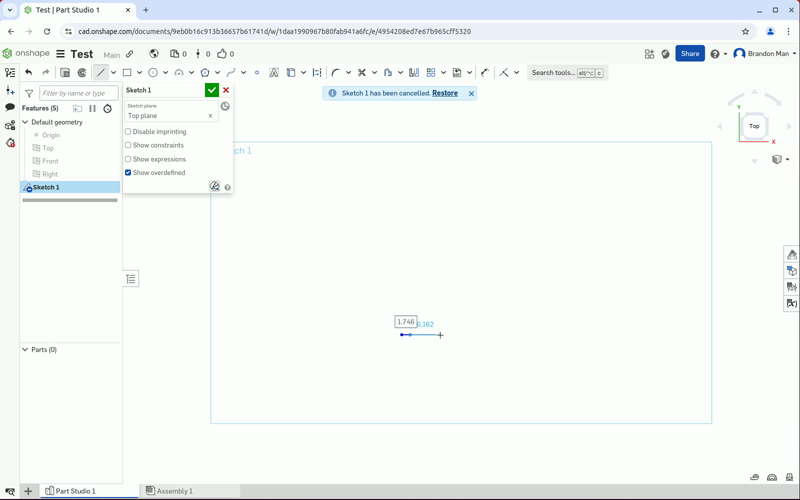
mouse_move(410, 282)
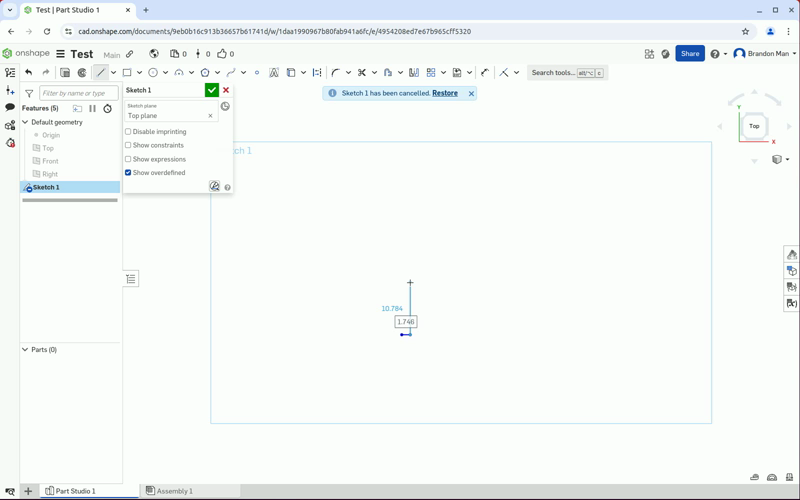
click(410, 282)
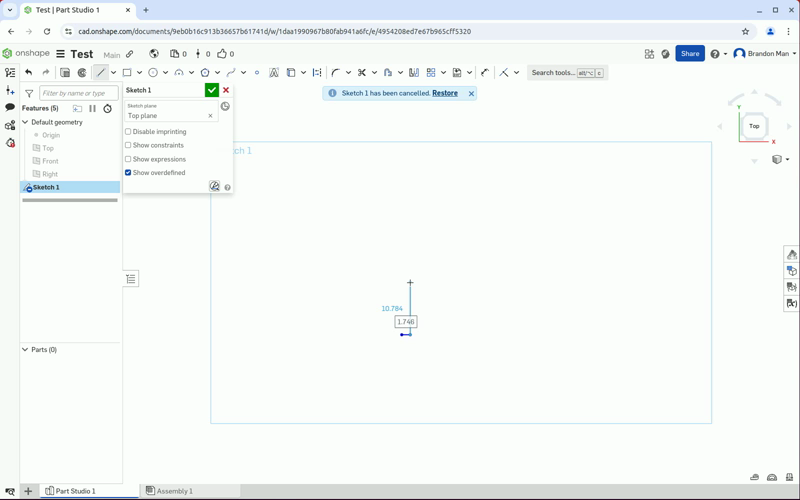
key_up(shift)
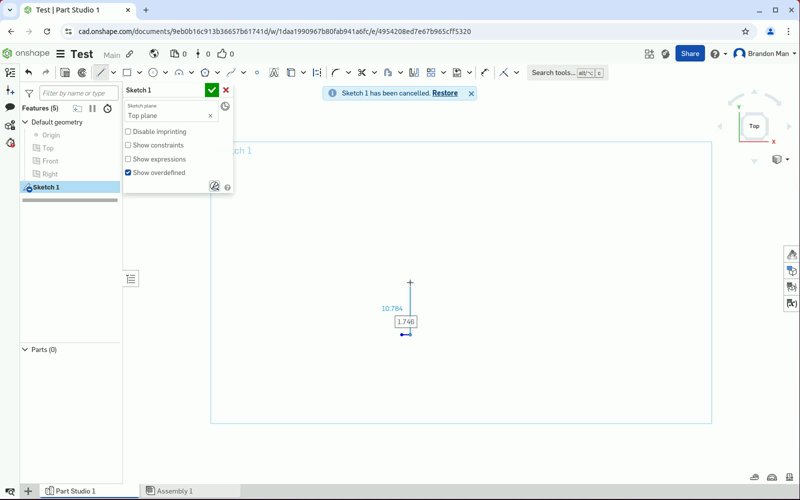
key_down(shift)
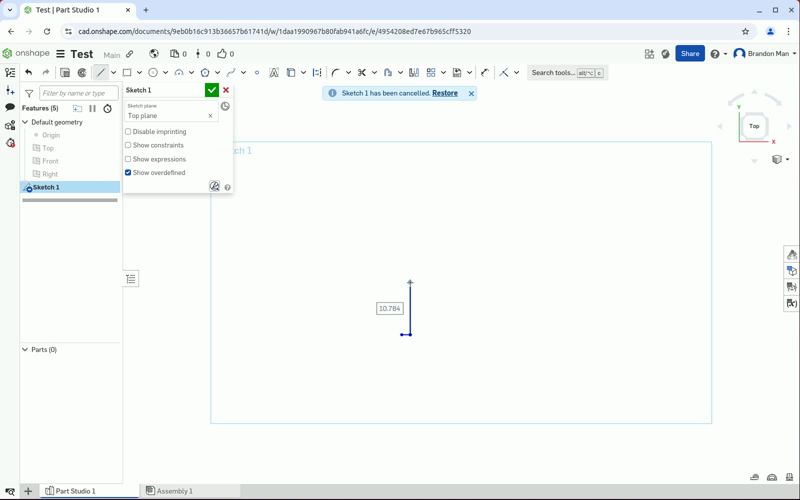
mouse_move(440, 282)
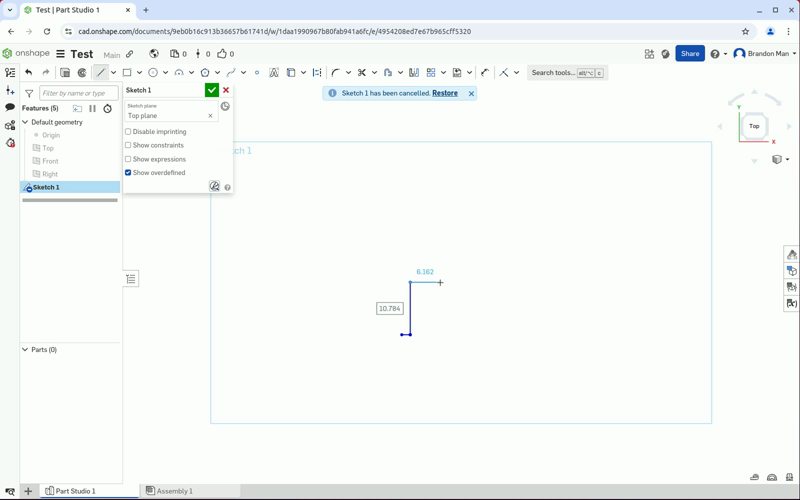
mouse_move(401, 282)
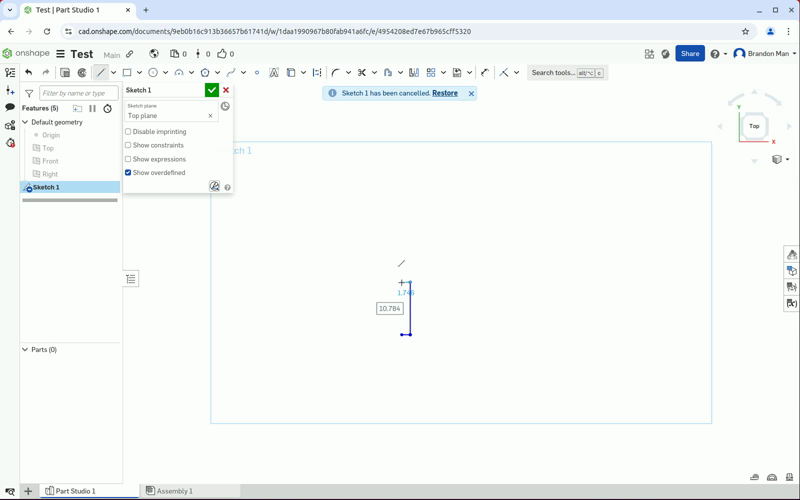
click(401, 282)
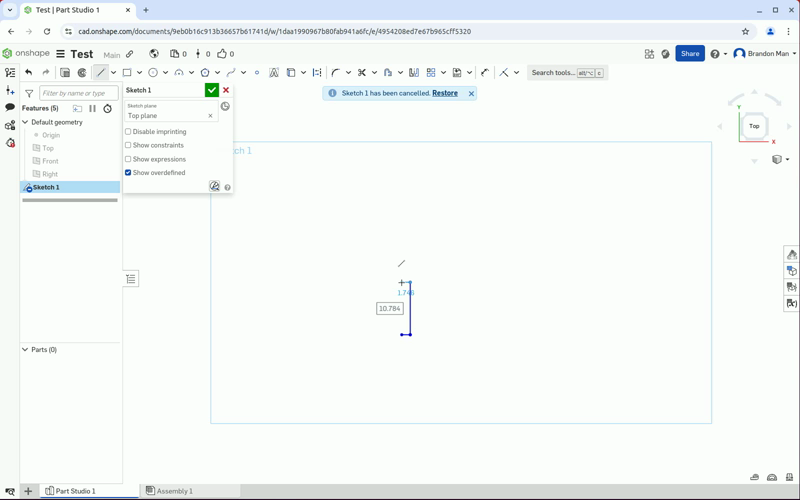
key_up(shift)
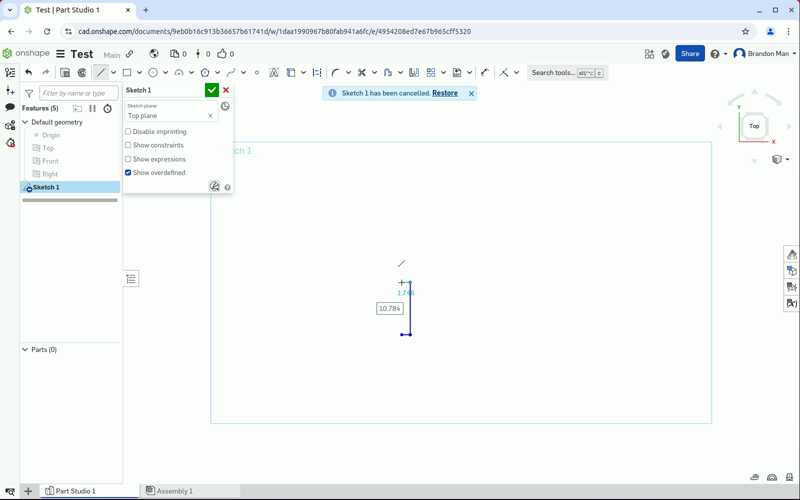
mouse_move(431, 282)
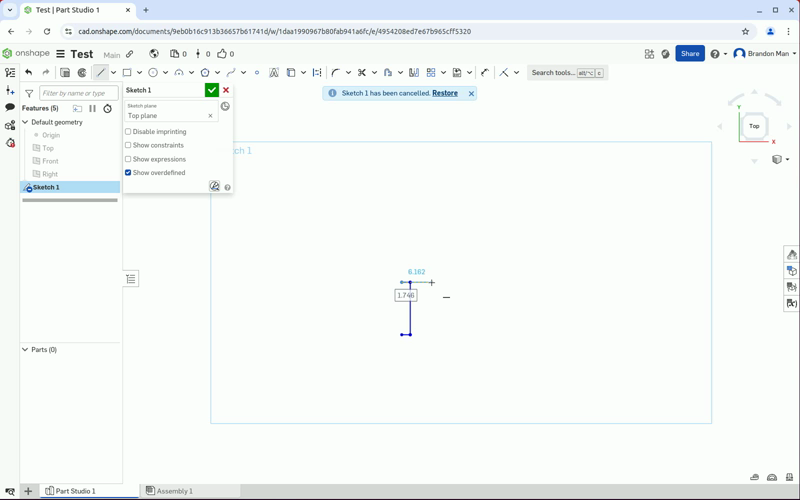
key_down(shift)
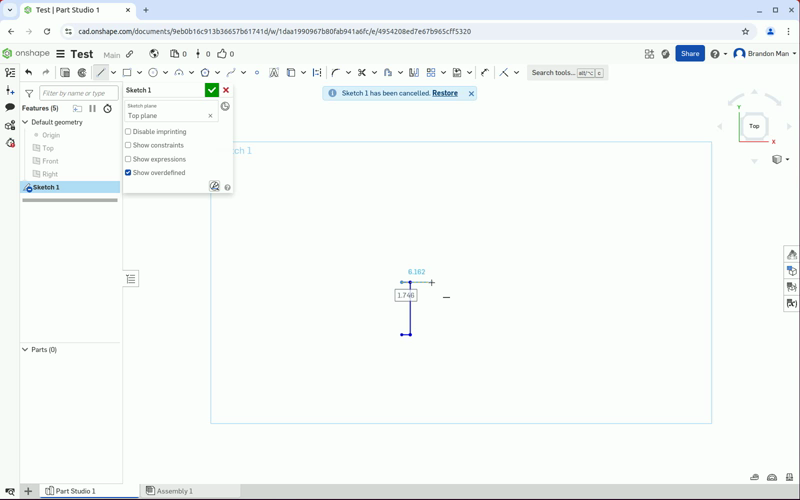
mouse_move(401, 334)
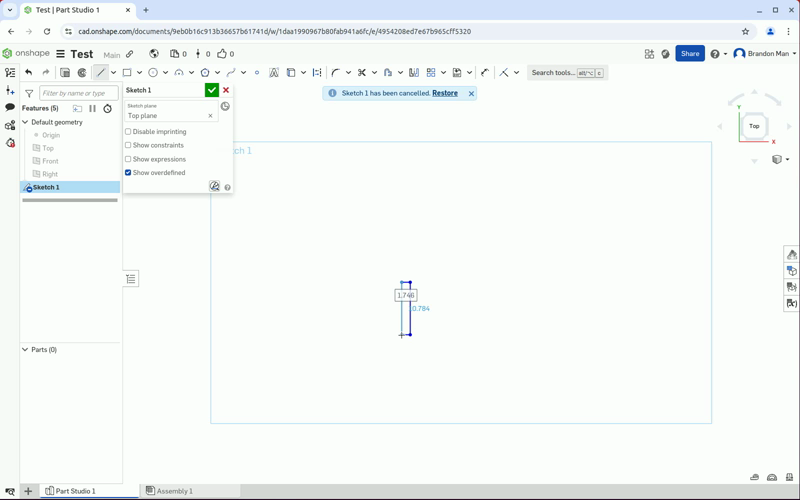
key_up(shift)
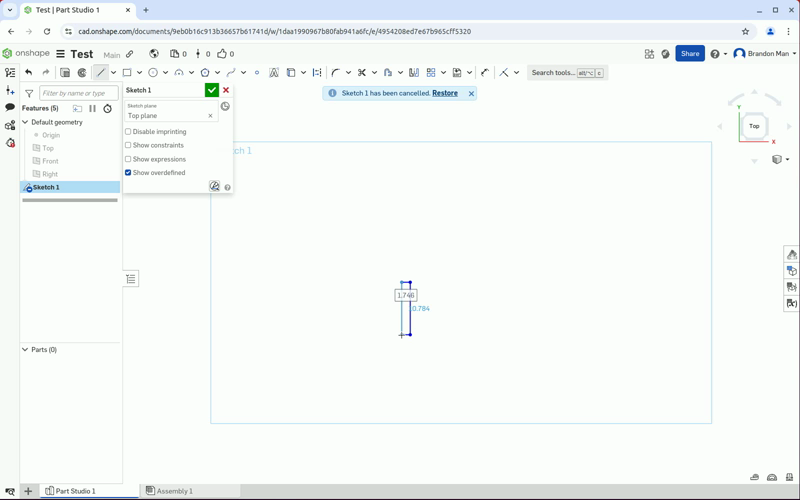
click(401, 334)
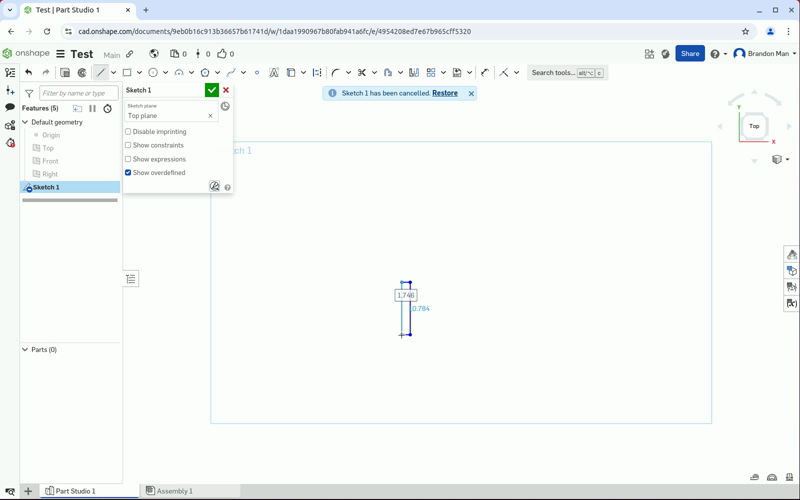
key(esc)
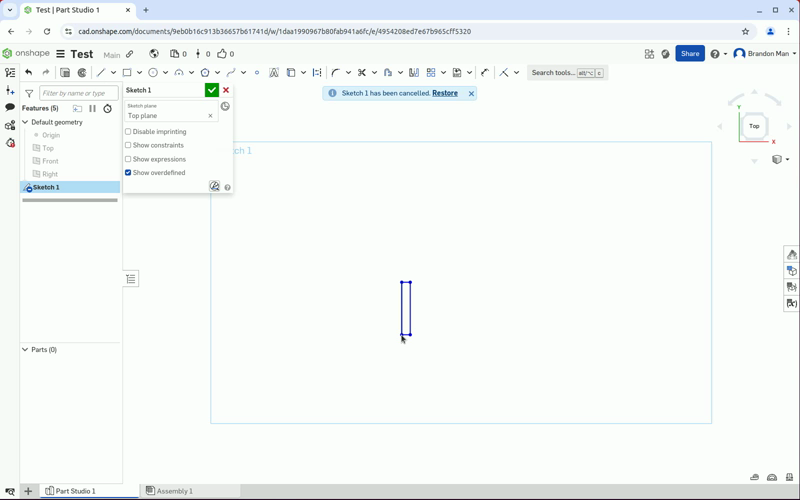
mouse_move(403, 289)
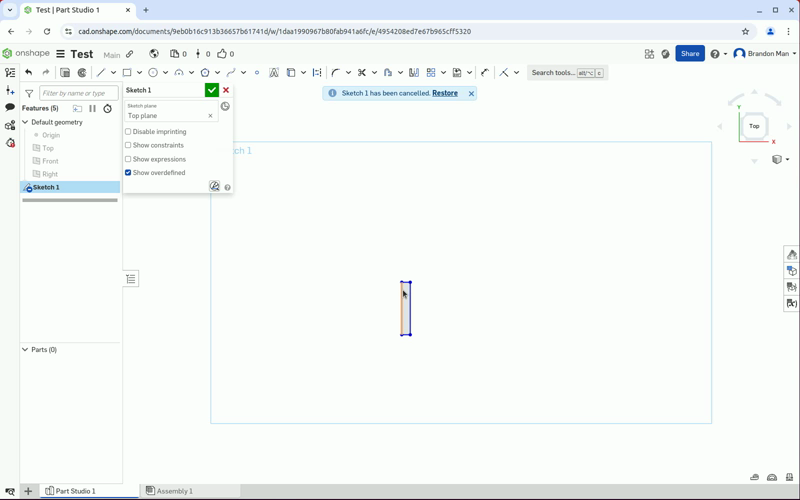
scroll(6)
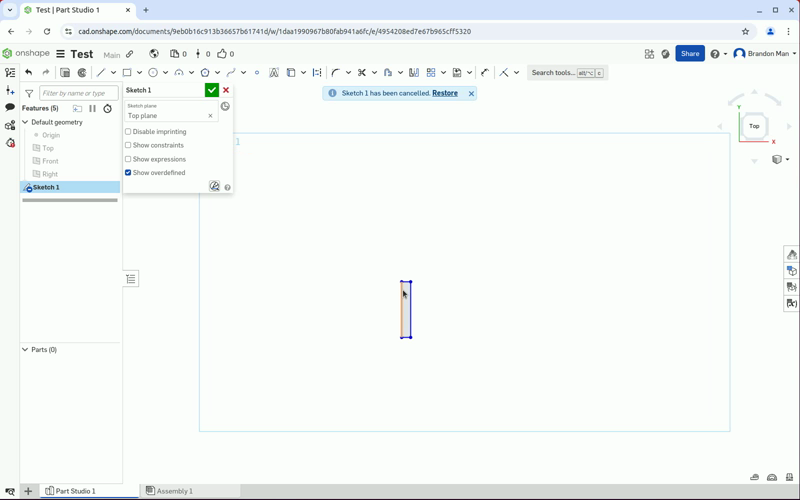
scroll(6)
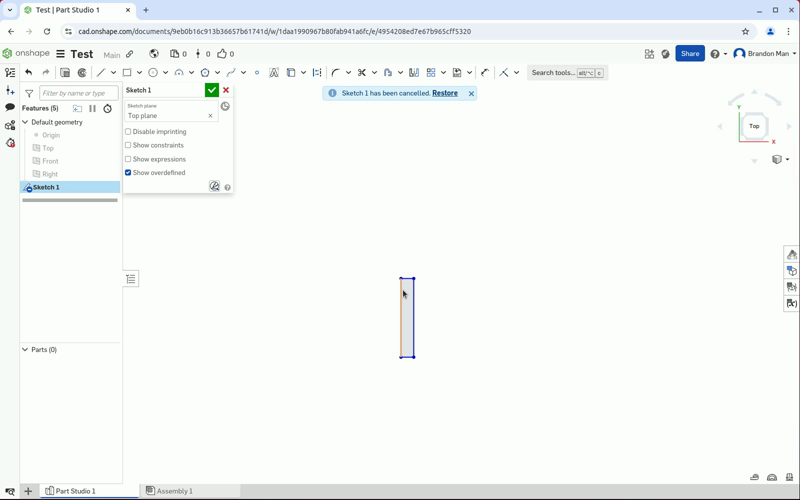
scroll(6)
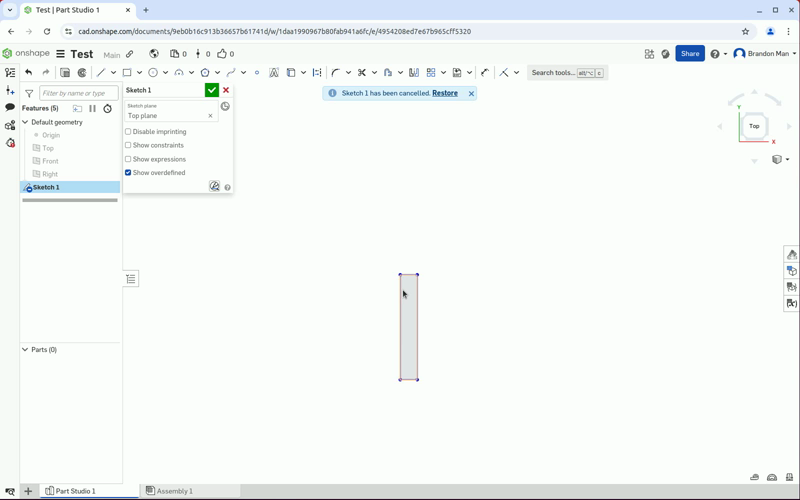
scroll(6)
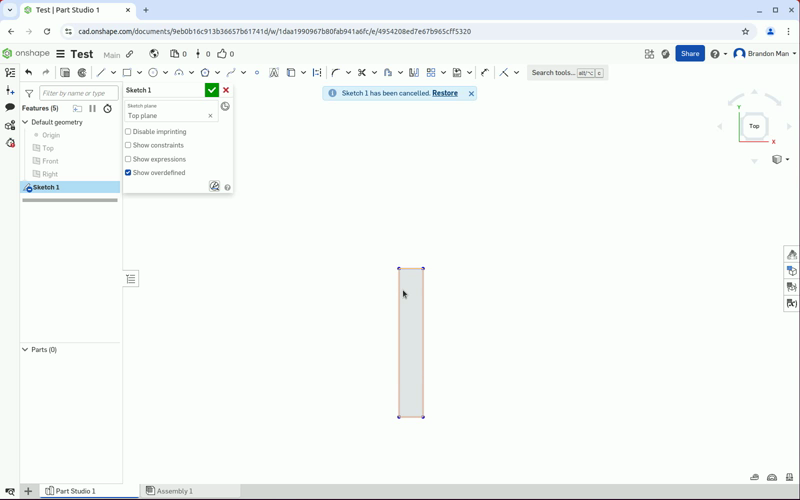
scroll(6)
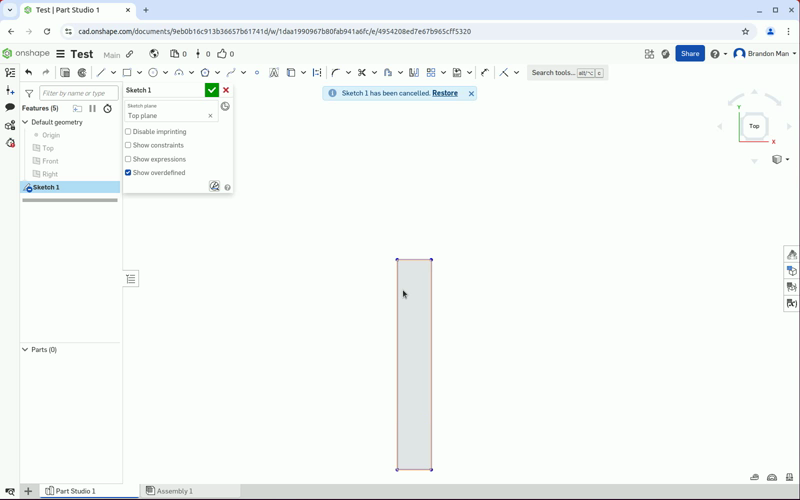
scroll(6)
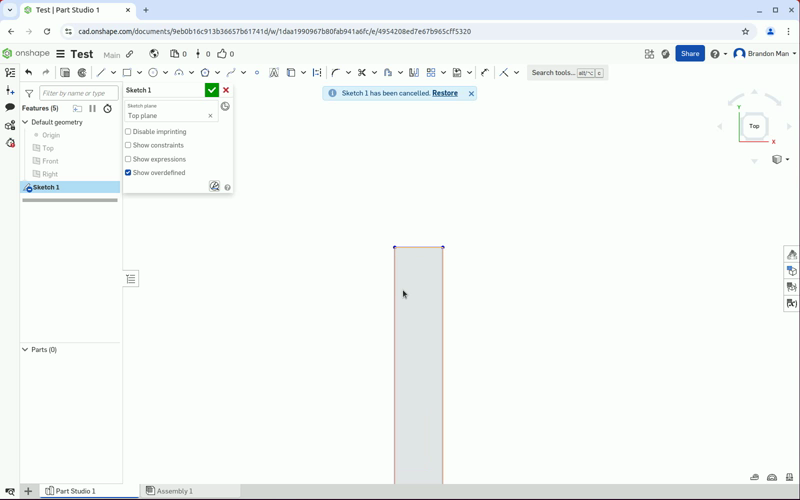
scroll(6)
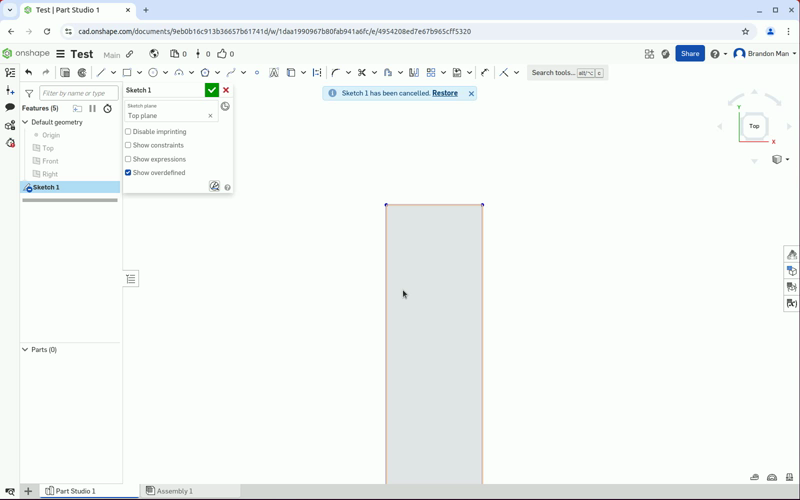
click(403, 289)
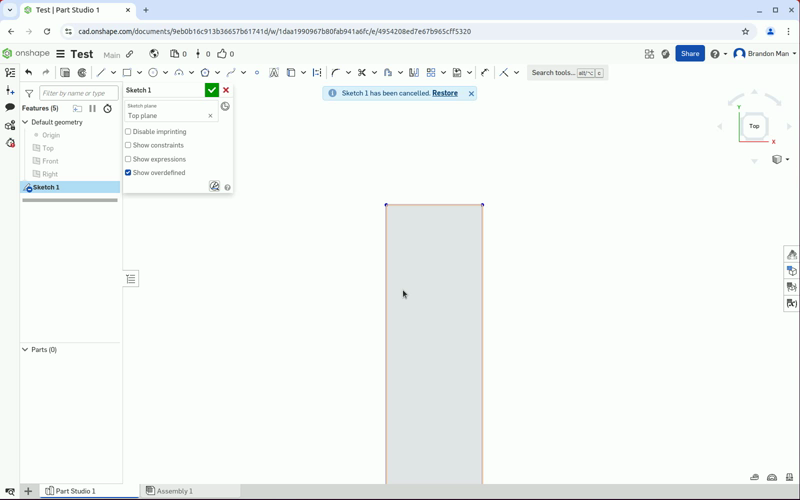
scroll(-6)
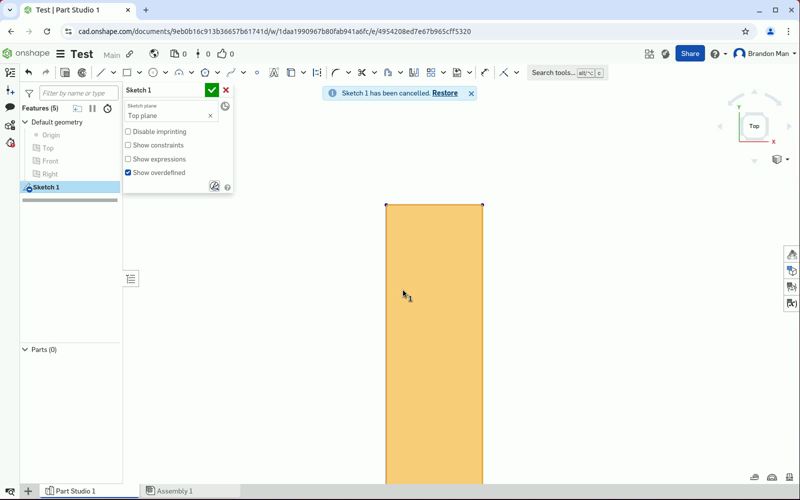
scroll(-6)
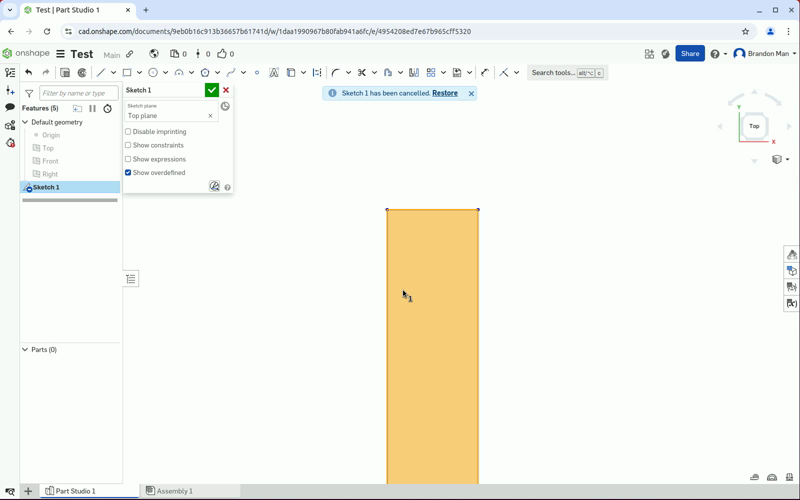
scroll(-6)
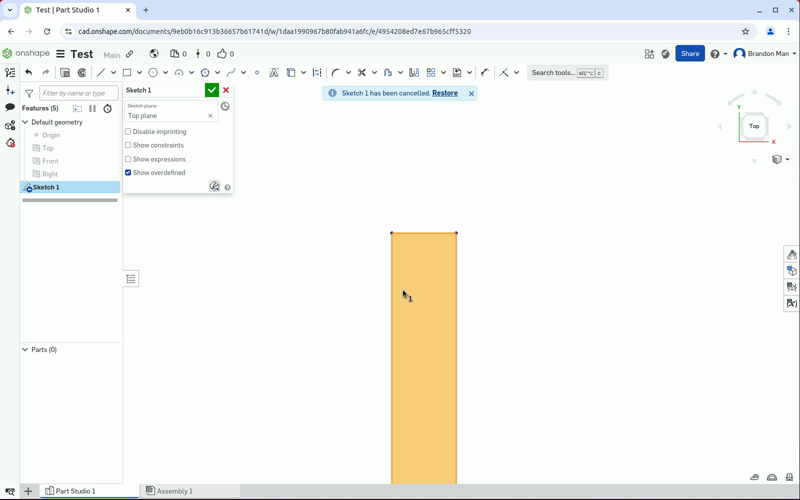
scroll(-6)
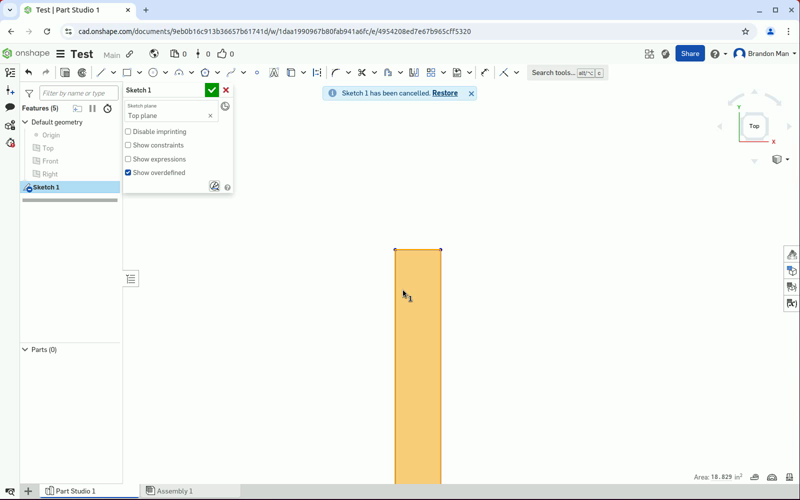
scroll(-6)
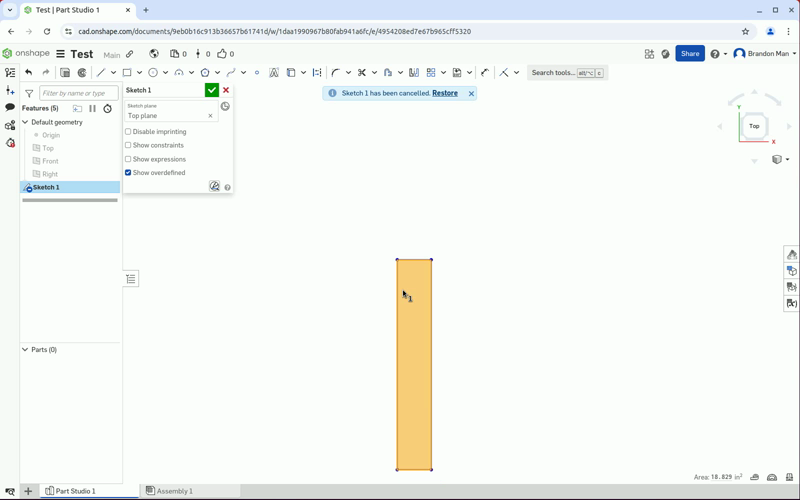
scroll(-6)
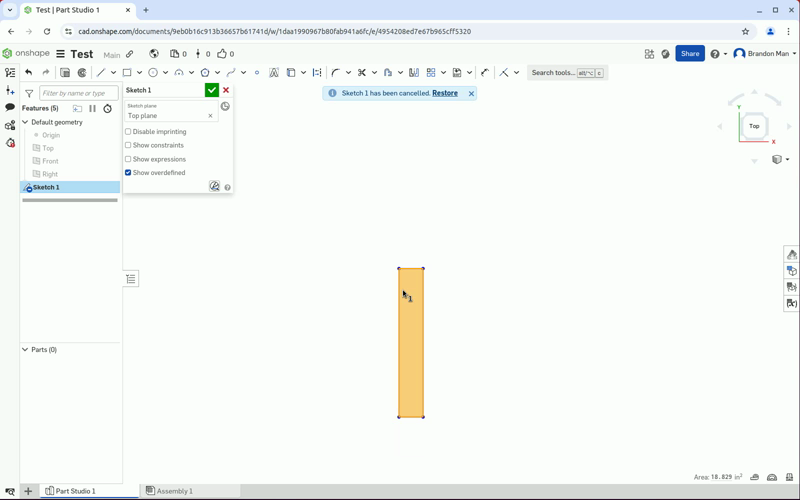
scroll(-6)
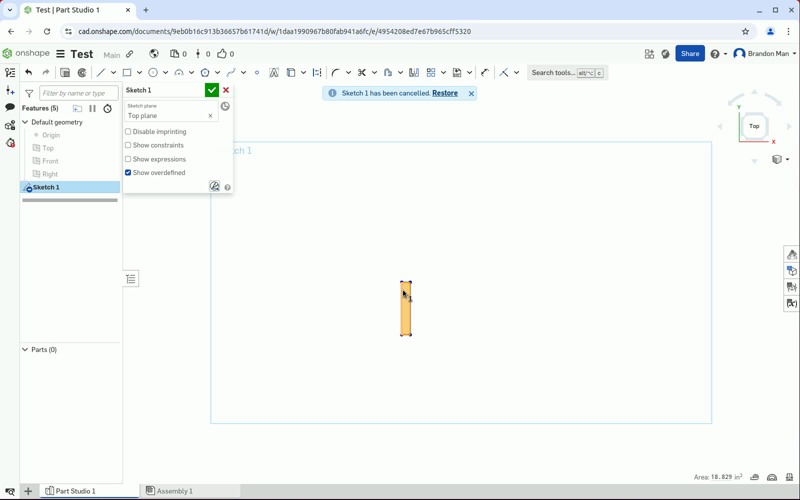
mouse_move(73, 352)
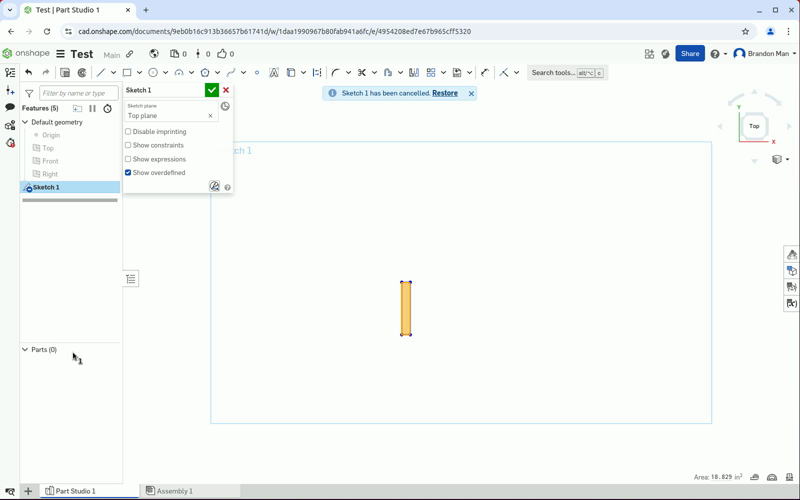
key(shift+y)
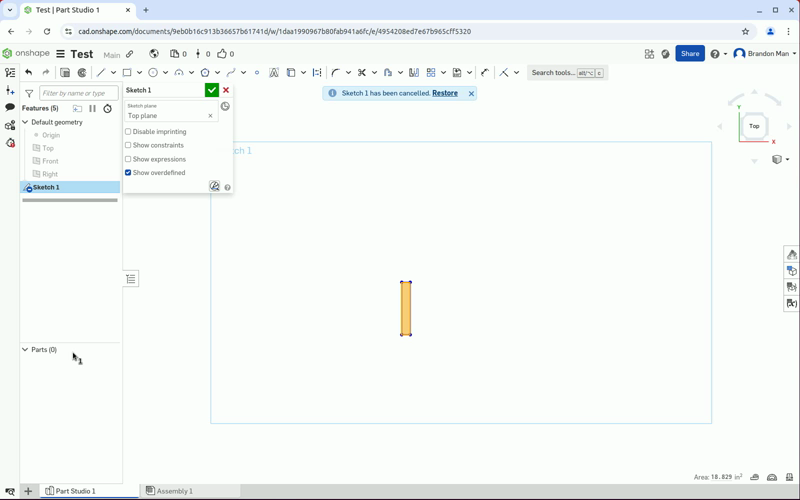
key(shift+e)
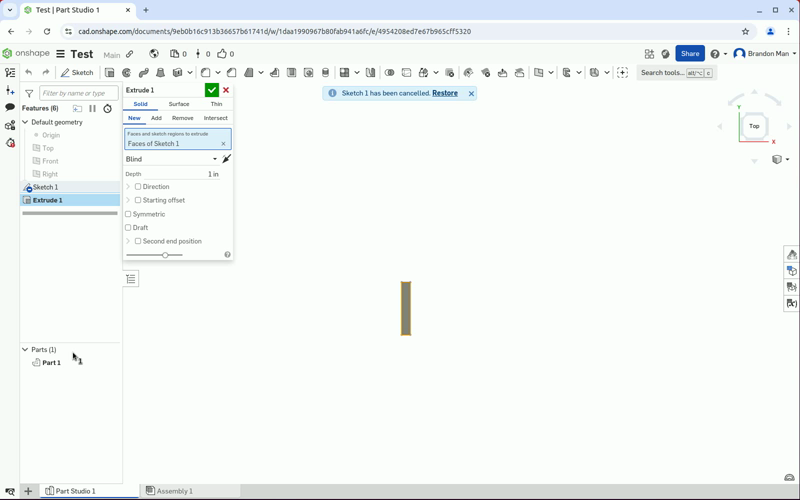
mouse_move(143, 106)
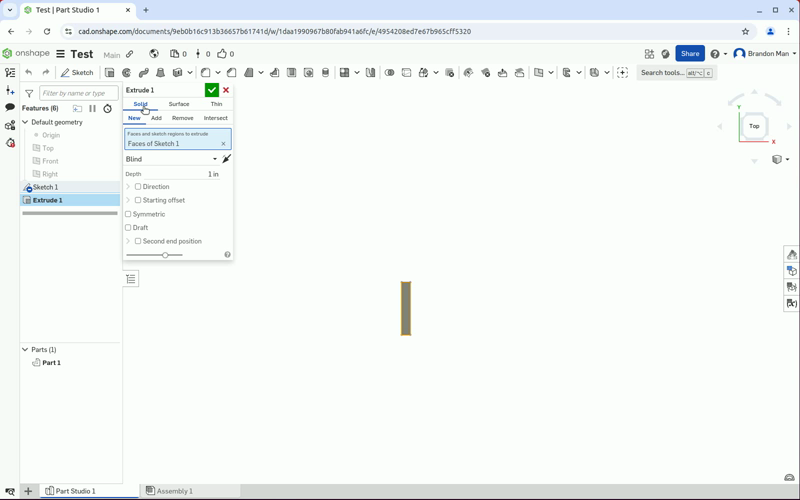
click(143, 106)
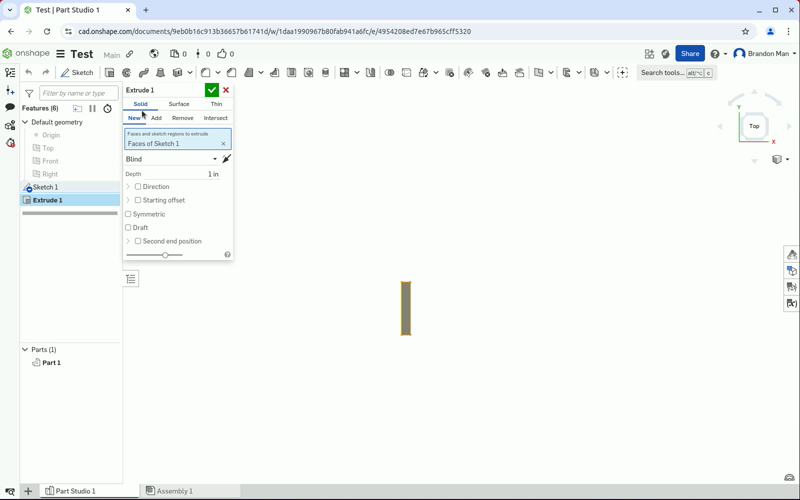
mouse_move(137, 120)
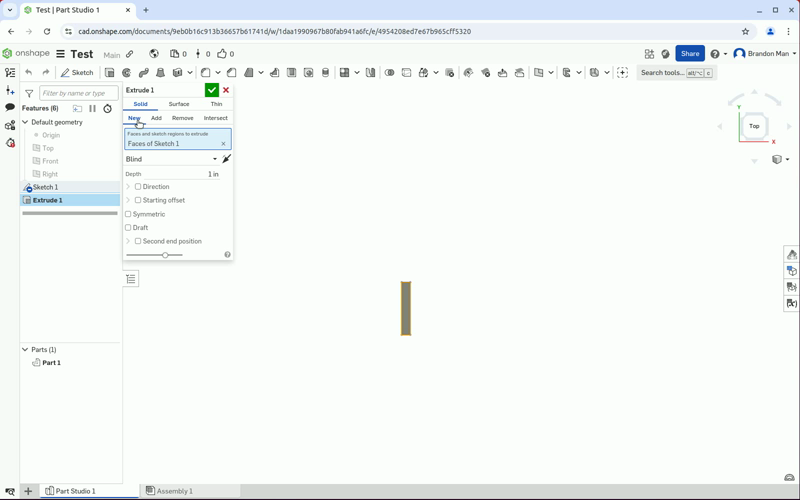
click(137, 120)
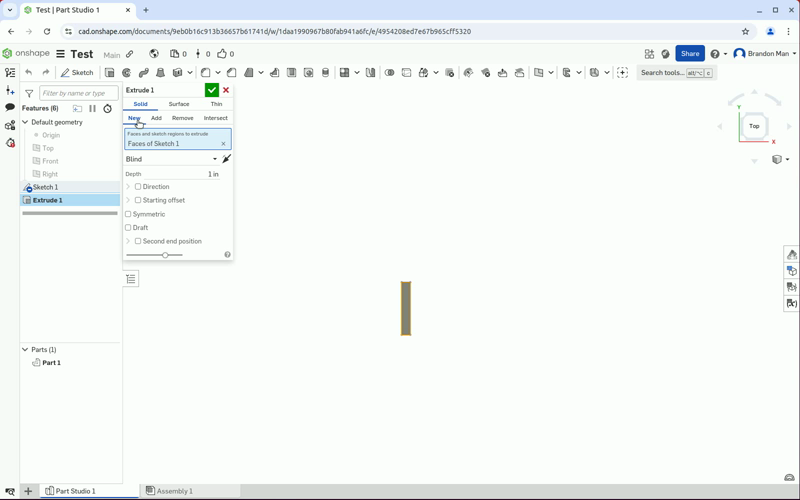
key(tab, 4)
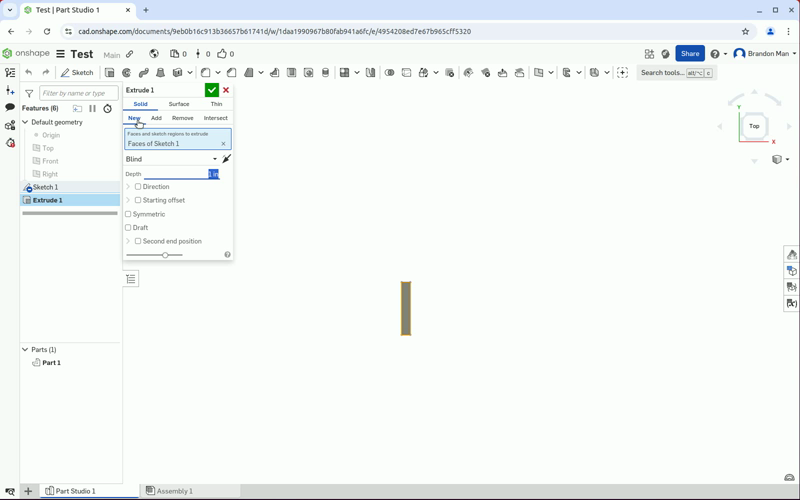
text(0.481)
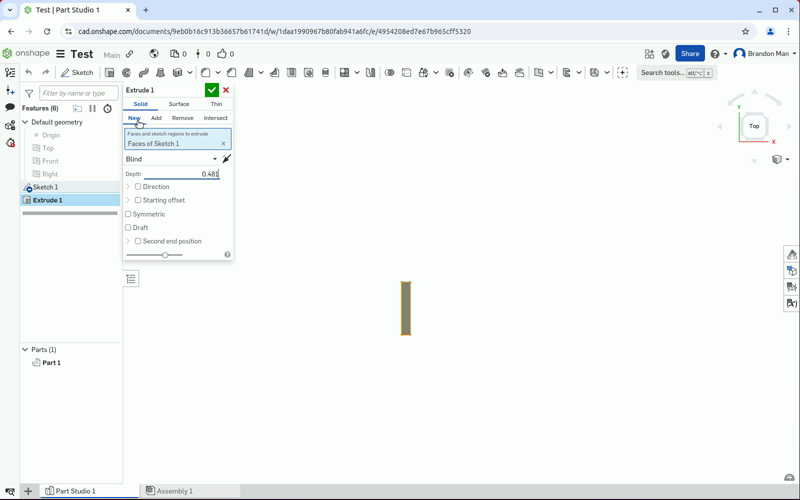
key(enter)
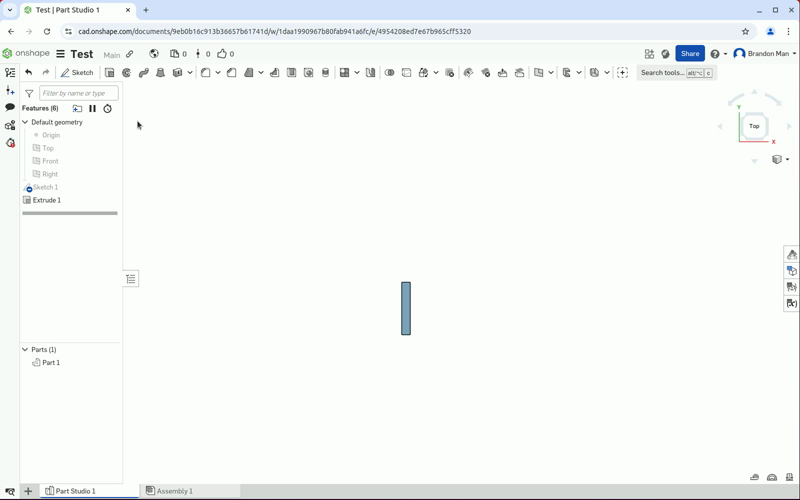
key(shift+h)
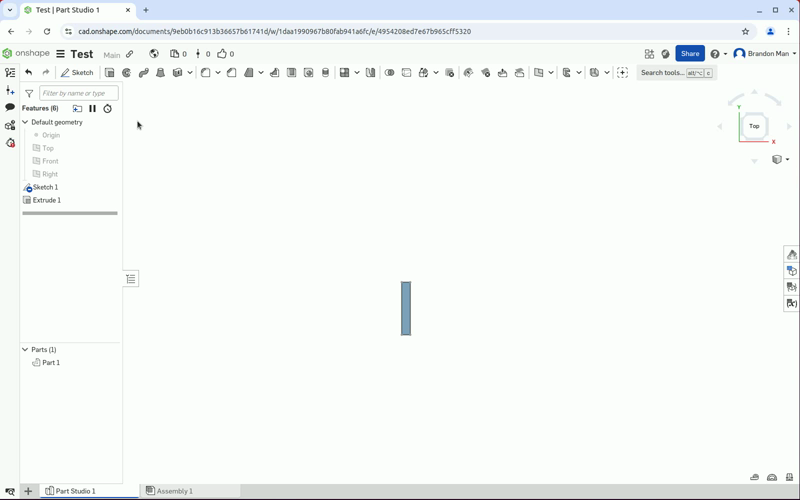
key(shift+h)
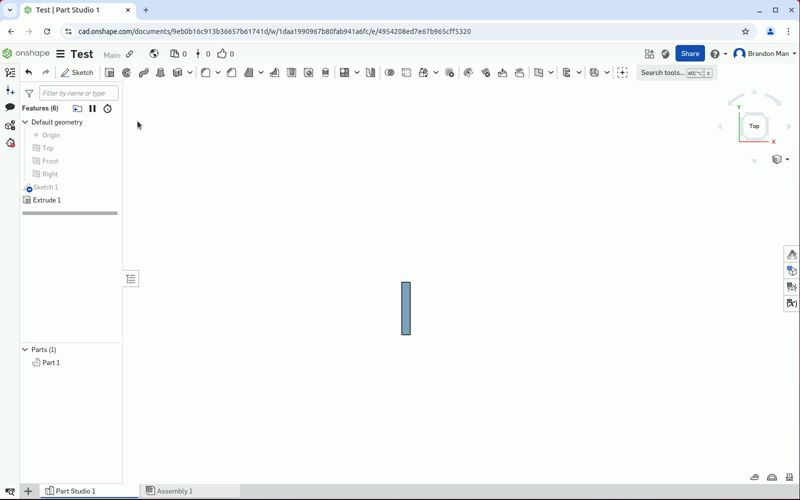
mouse_move(73, 189)
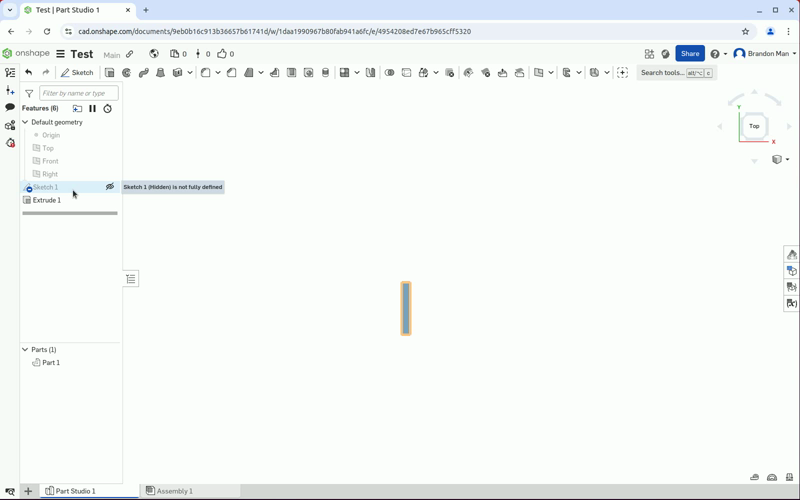
click(73, 189)
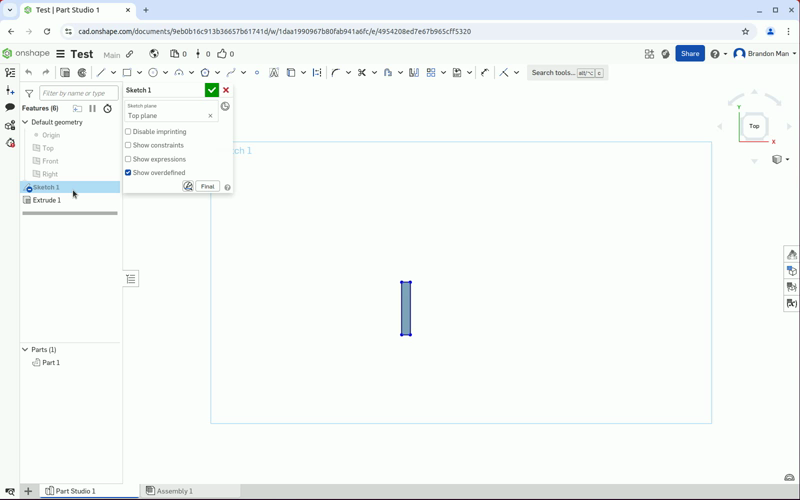
mouse_move(229, 92)
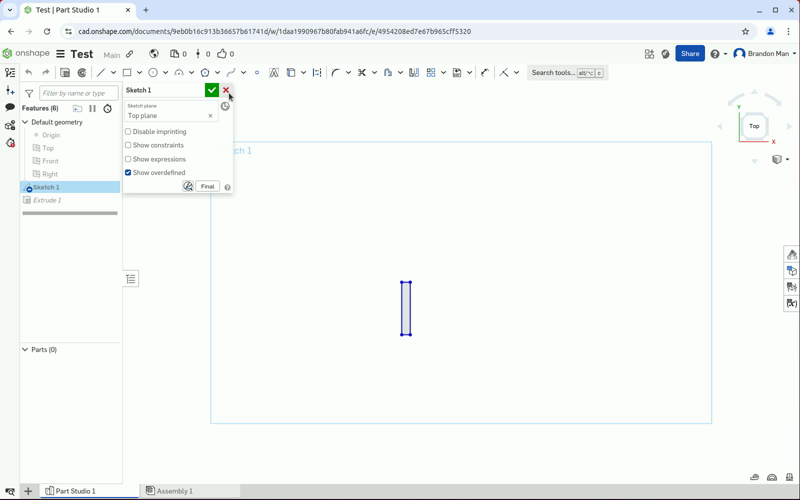
click(229, 92)
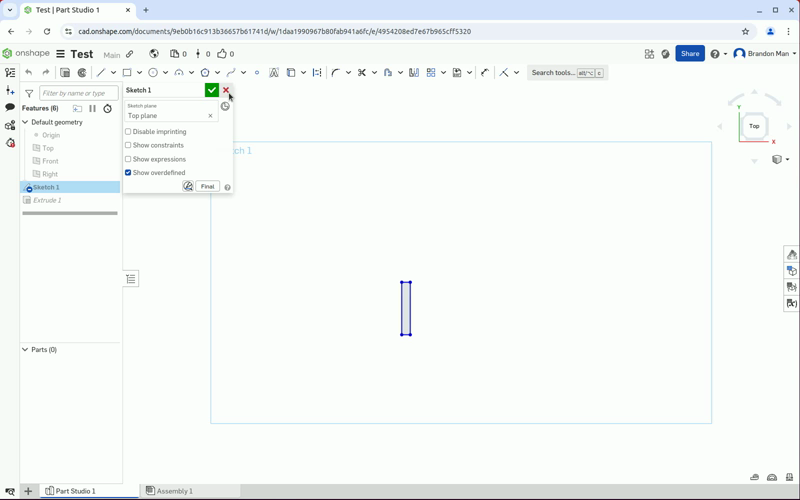
key(shift+s)
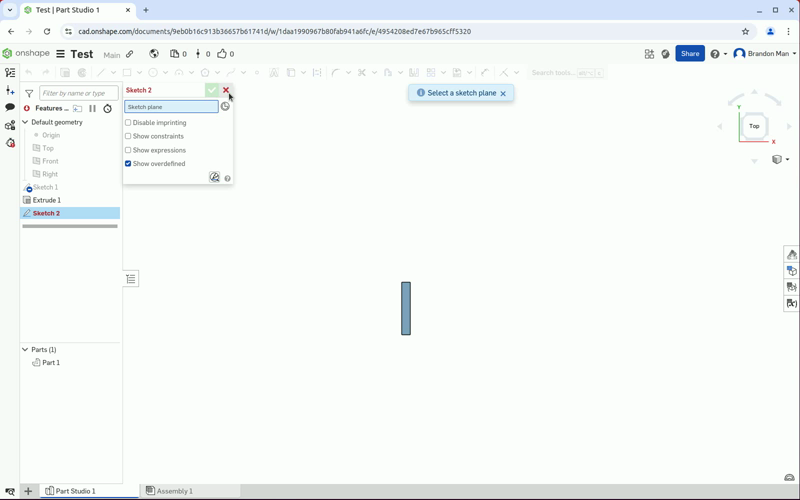
mouse_move(73, 150)
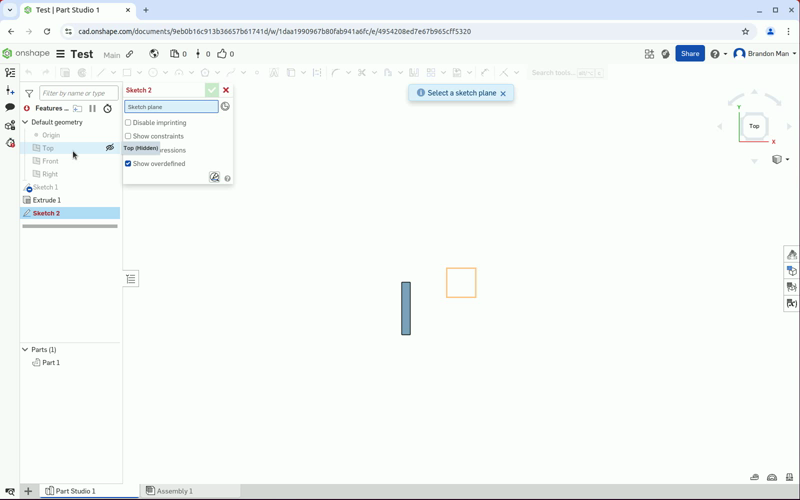
click(73, 150)
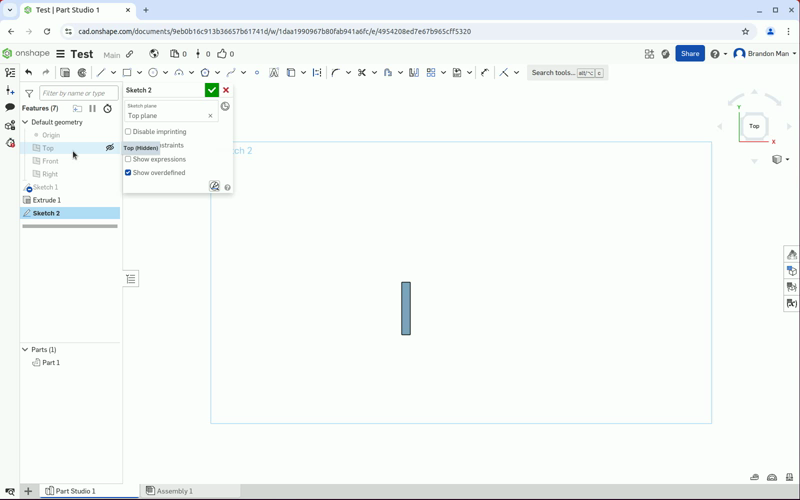
mouse_move(73, 352)
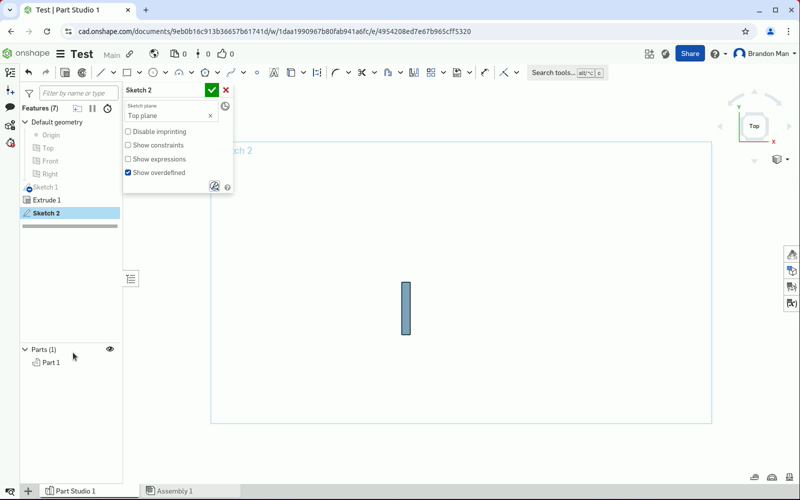
key(y)
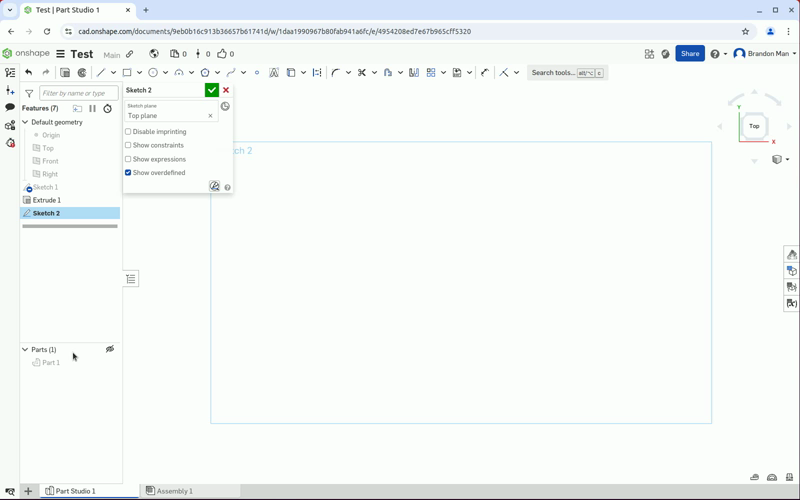
key(l)
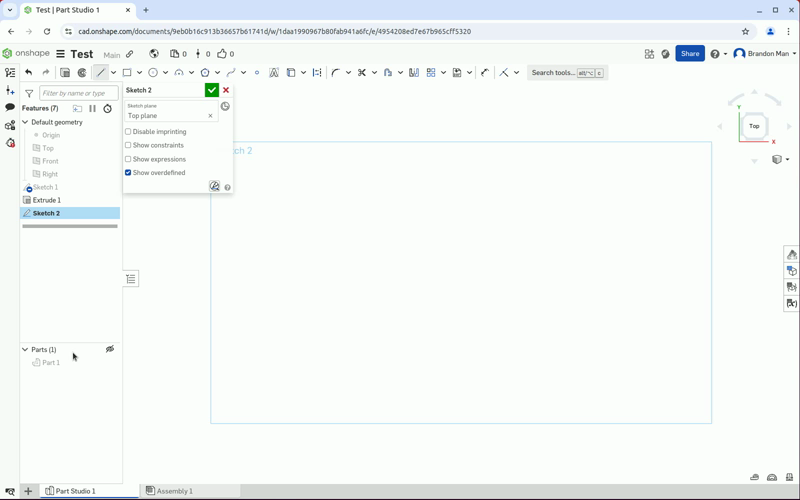
key_down(shift)
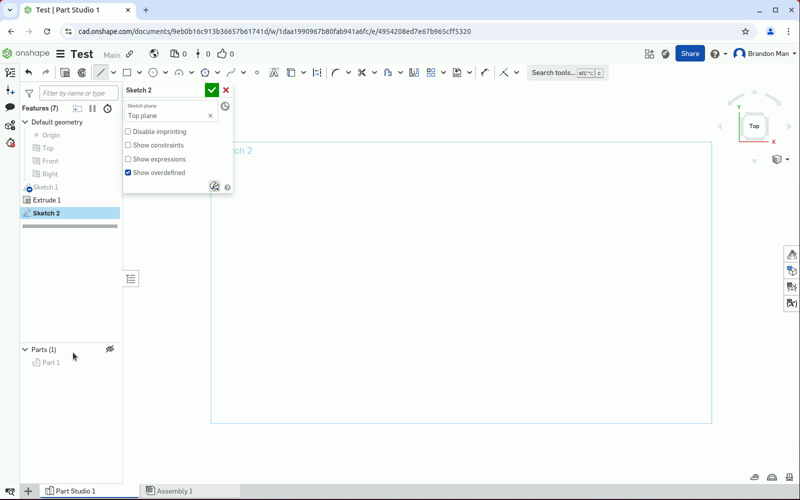
mouse_move(426, 386)
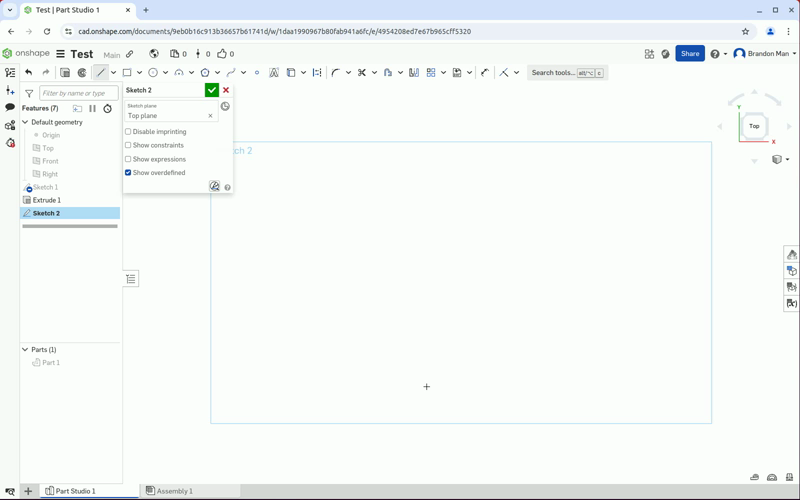
click(426, 386)
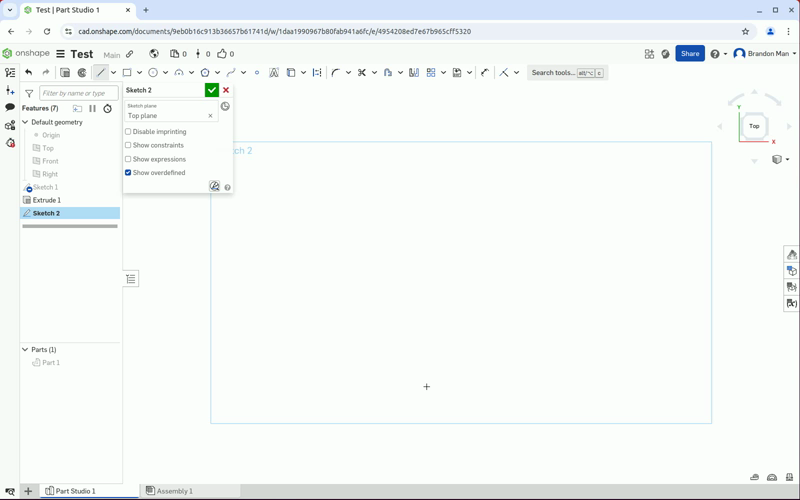
key_up(shift)
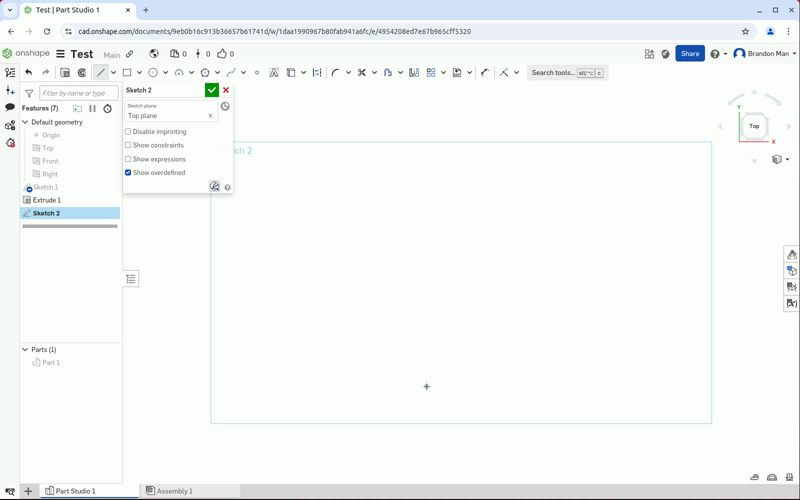
key_down(shift)
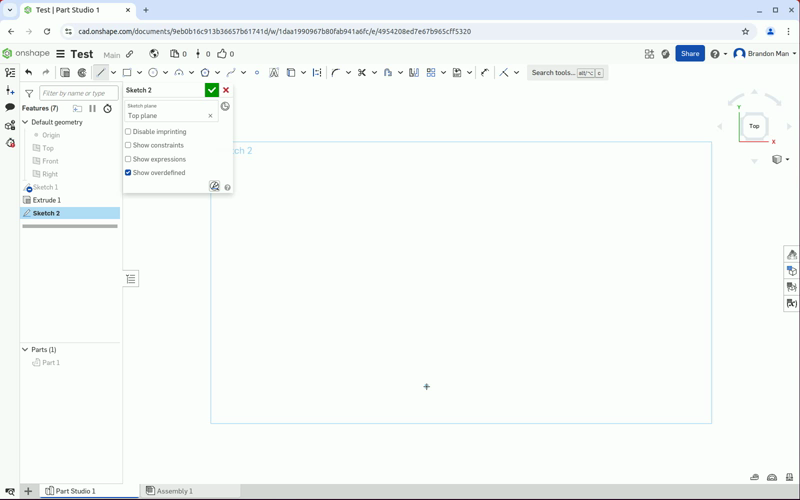
mouse_move(456, 386)
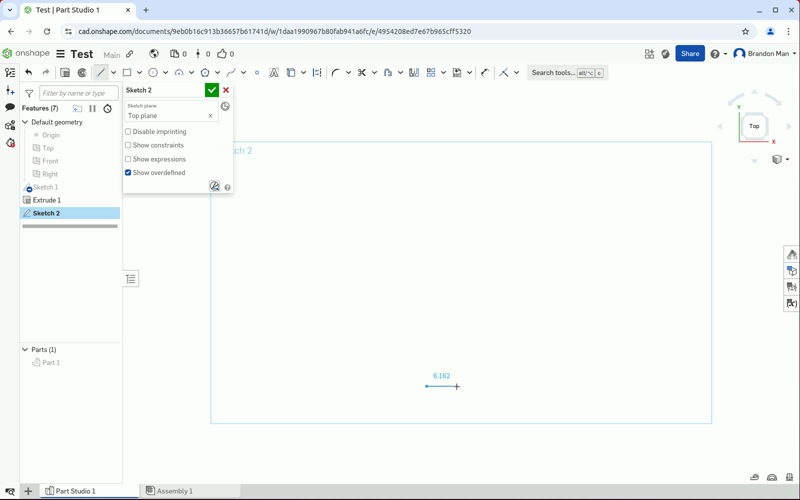
mouse_move(444, 386)
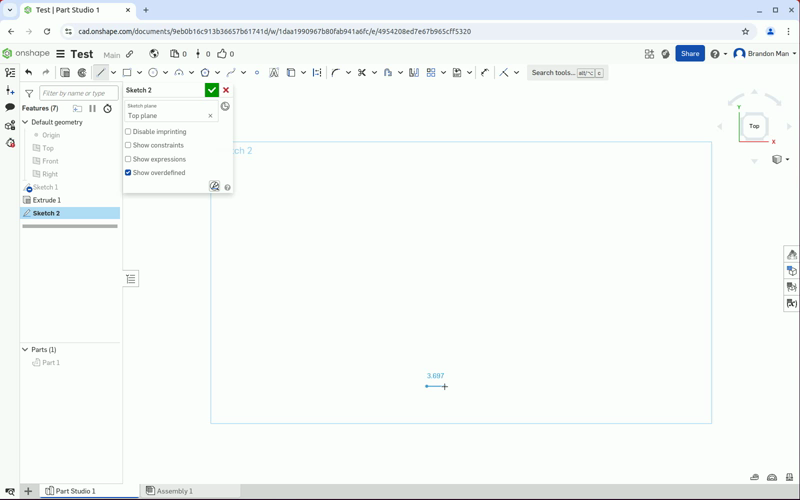
click(444, 386)
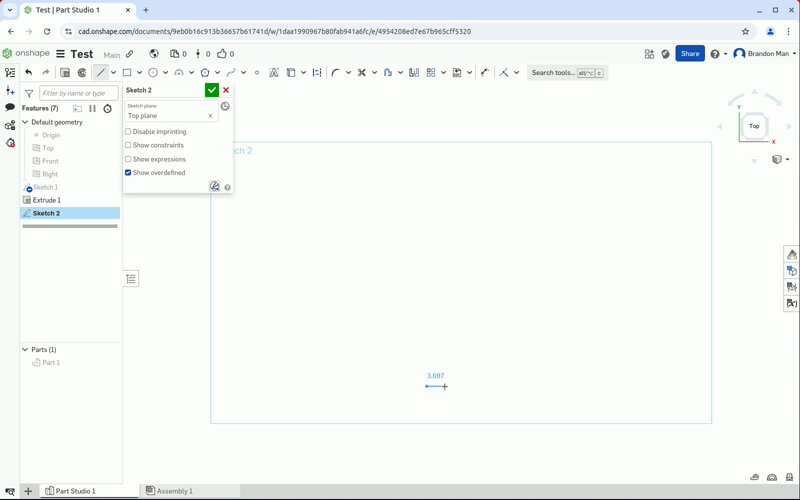
key_up(shift)
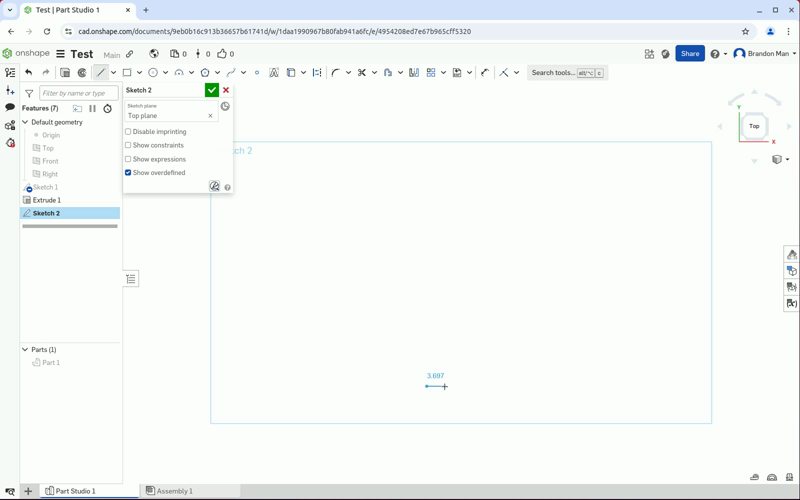
key_down(shift)
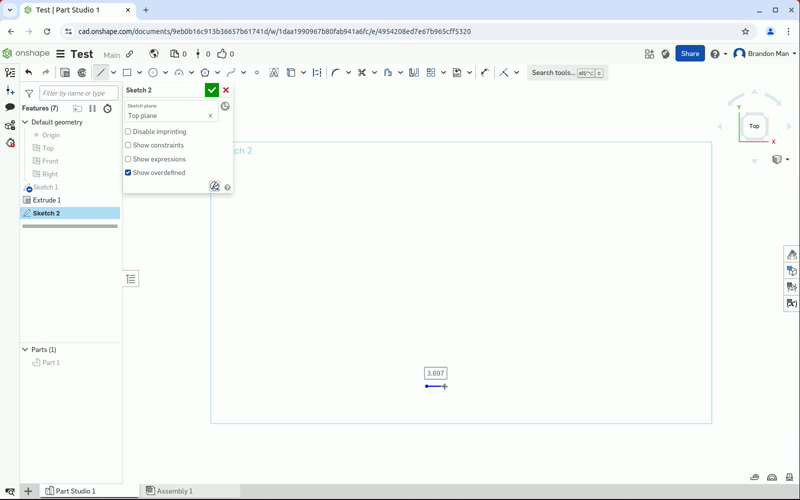
mouse_move(474, 386)
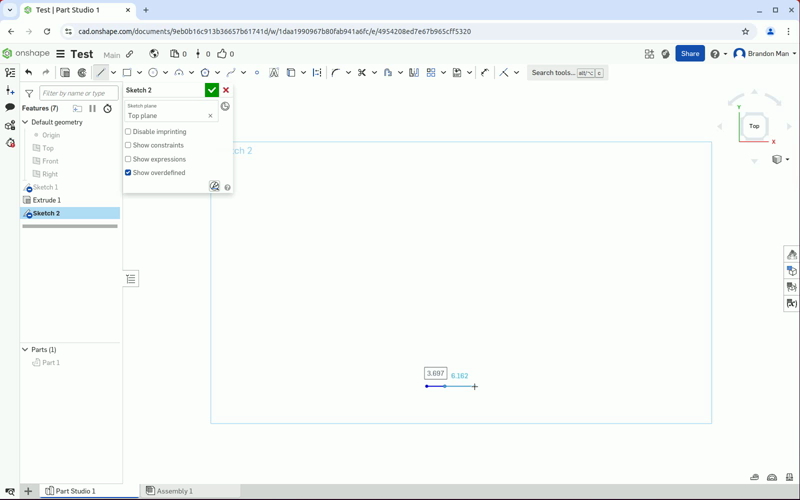
mouse_move(444, 333)
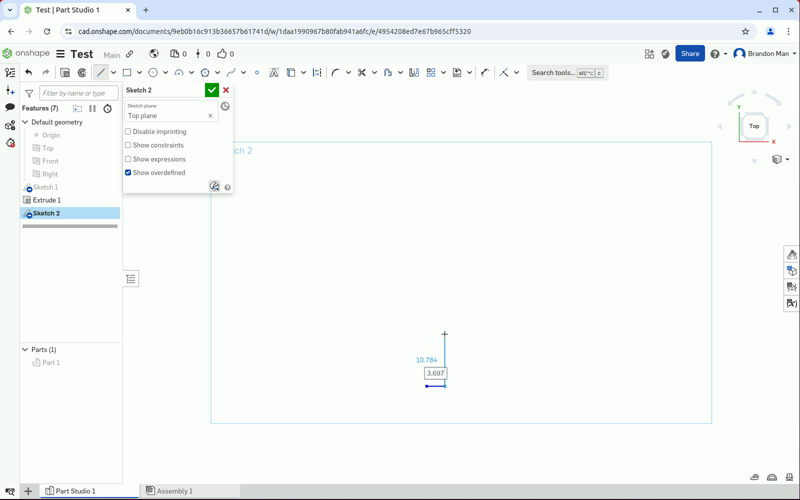
click(444, 333)
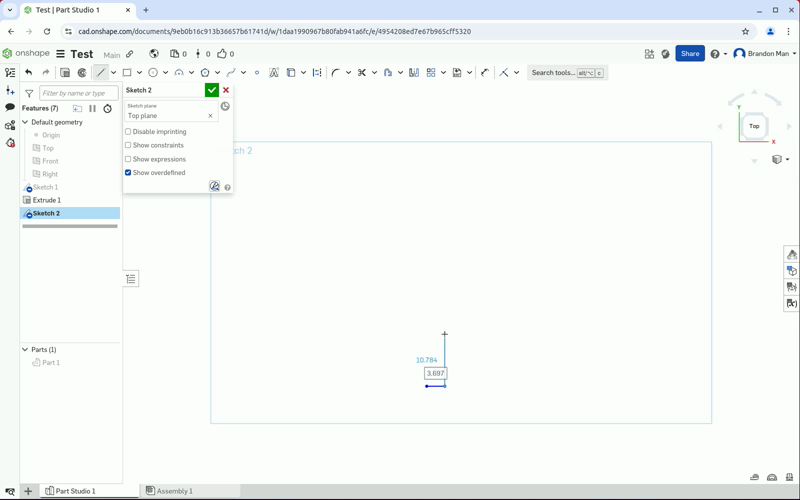
key_up(shift)
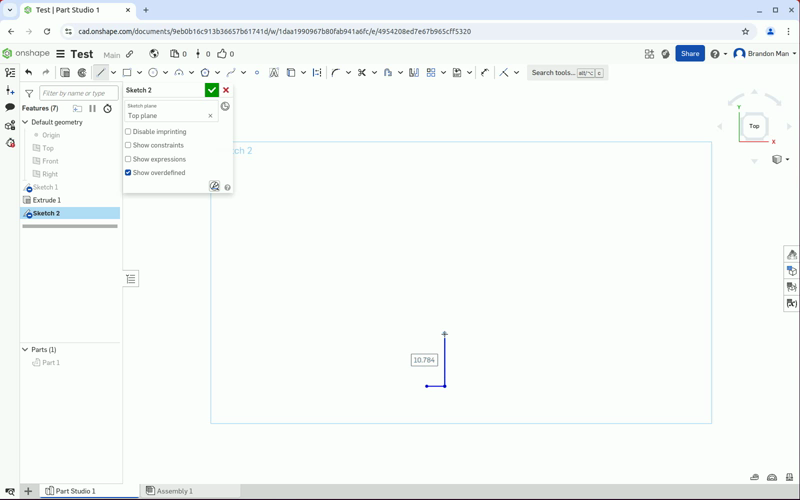
key_down(shift)
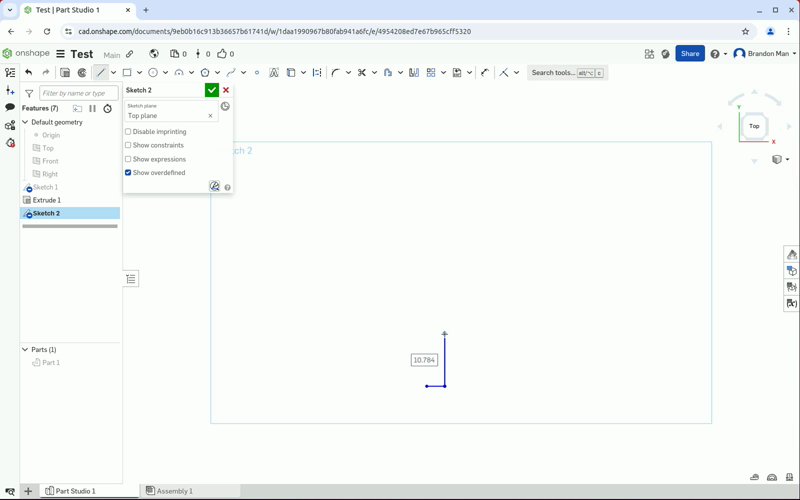
mouse_move(474, 333)
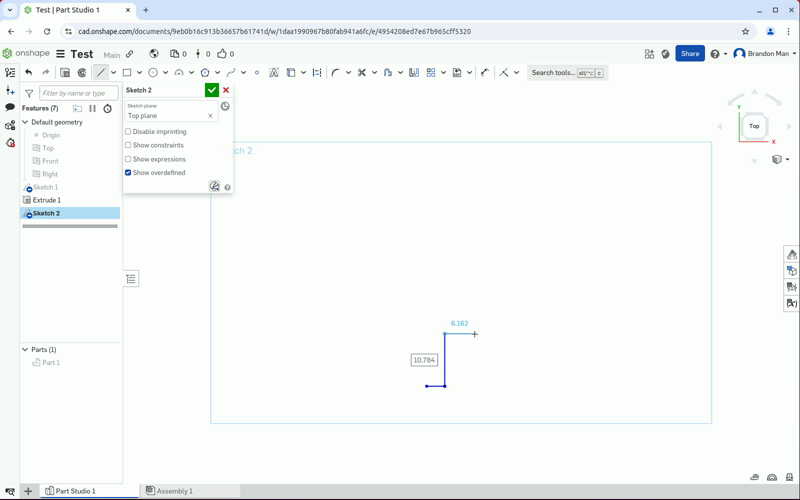
mouse_move(426, 333)
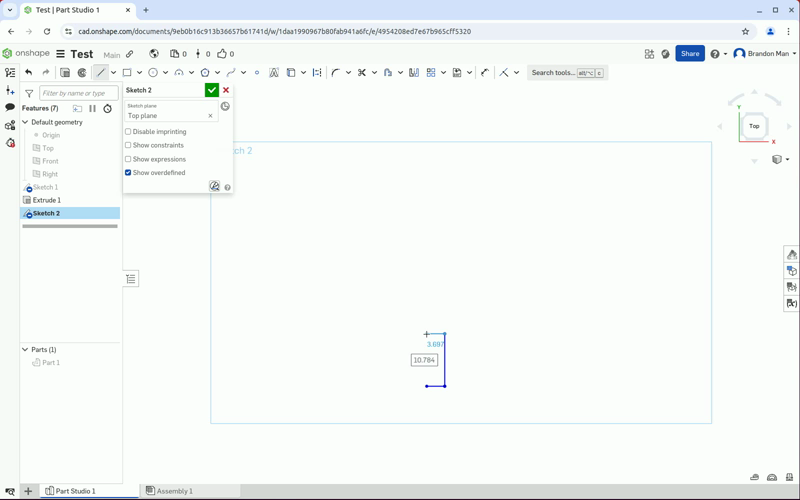
click(426, 333)
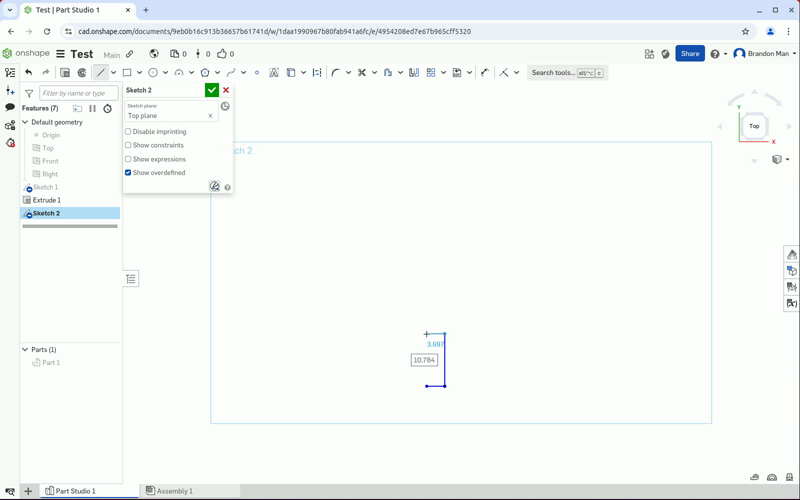
key_up(shift)
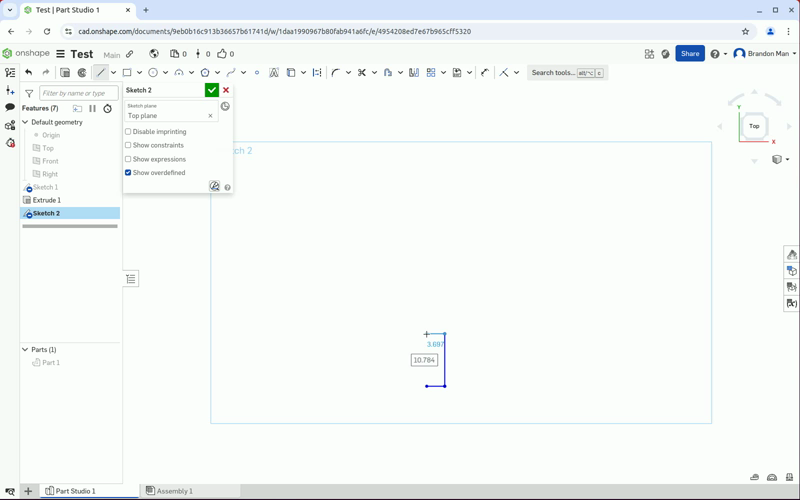
mouse_move(456, 333)
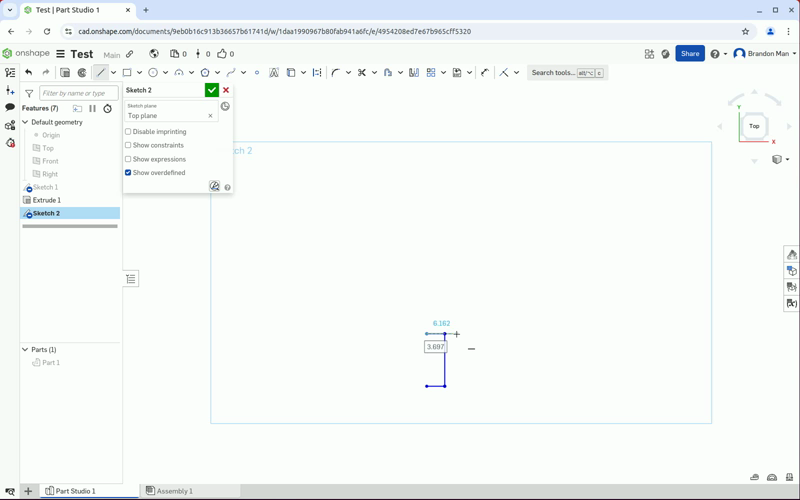
key_down(shift)
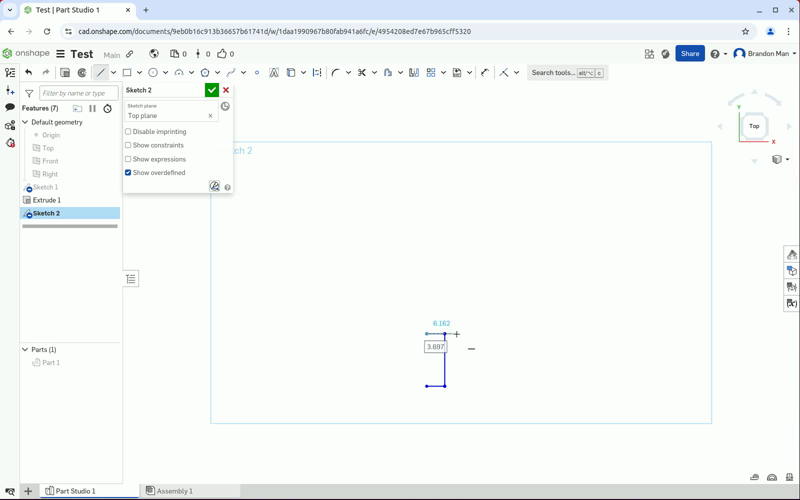
mouse_move(426, 386)
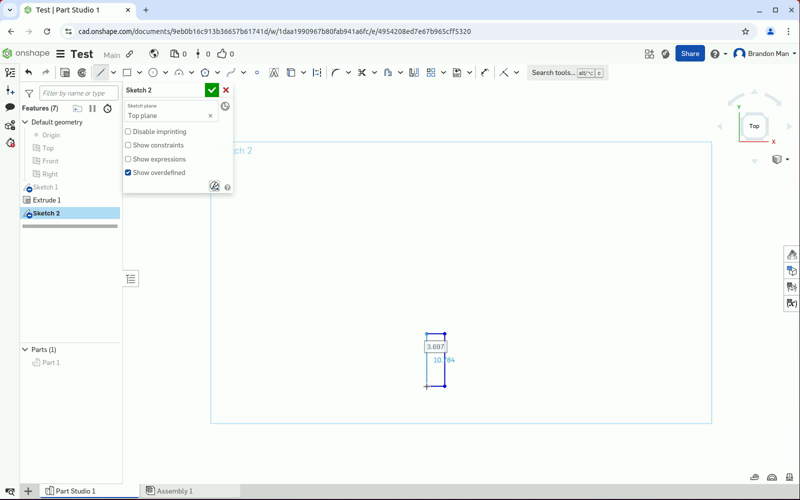
key_up(shift)
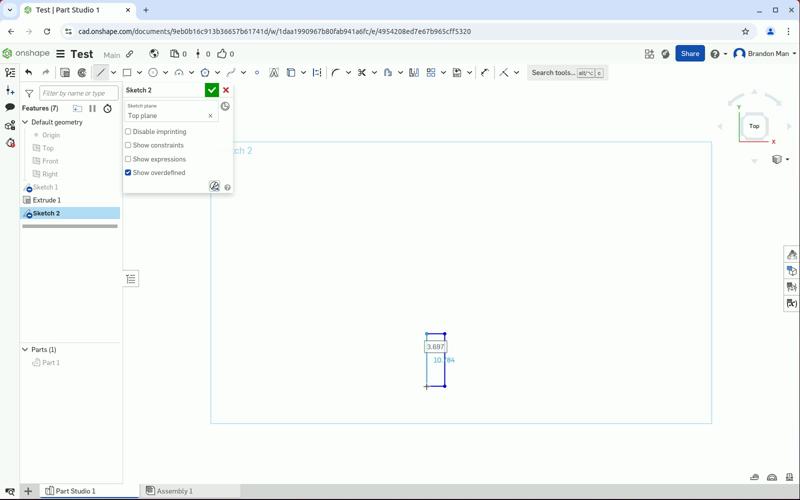
click(426, 386)
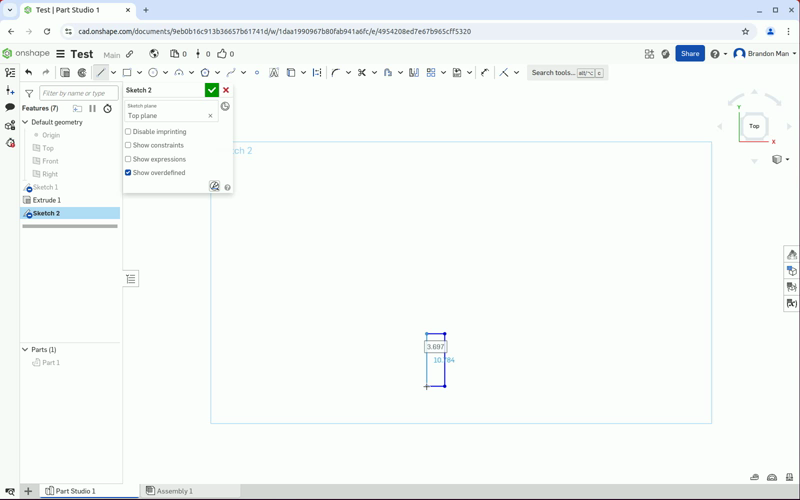
key(esc)
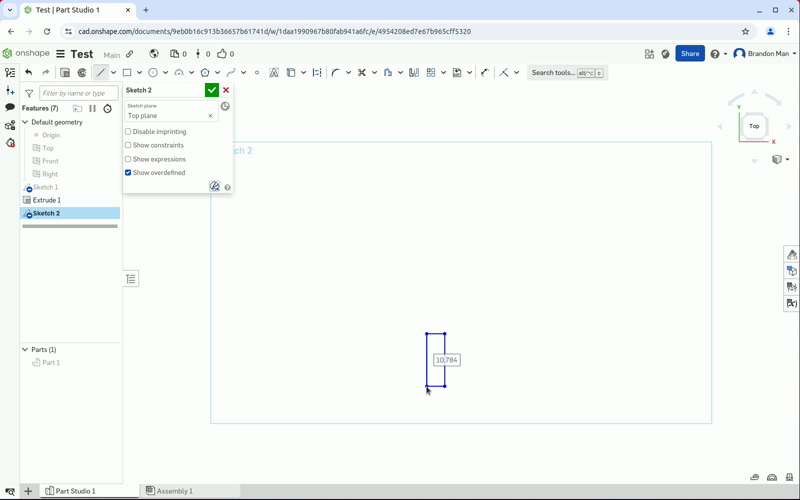
mouse_move(428, 384)
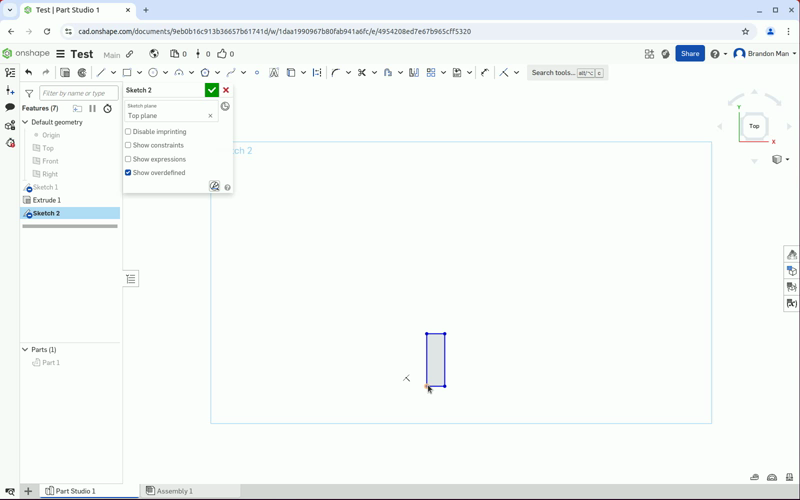
scroll(6)
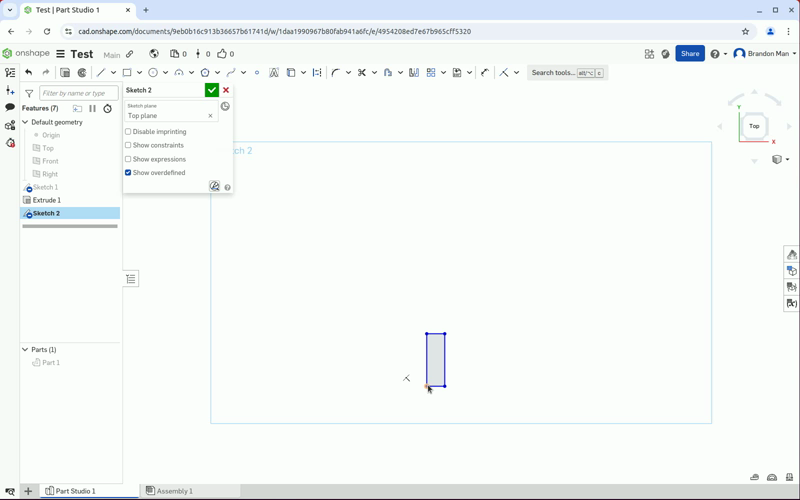
scroll(6)
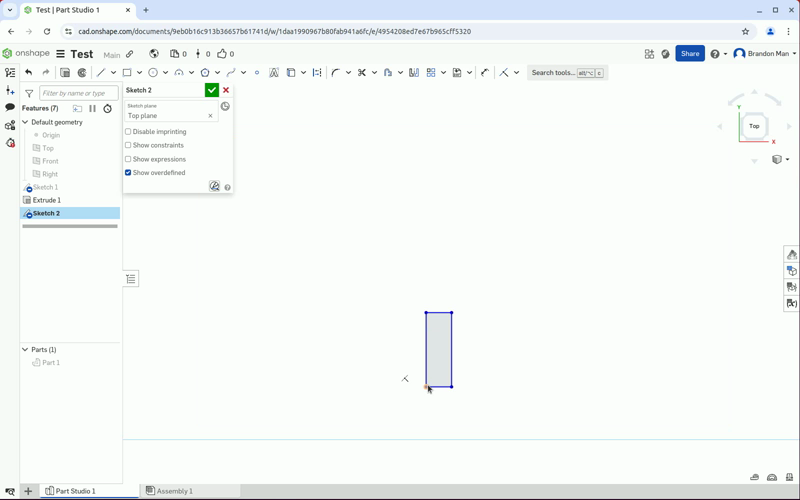
scroll(6)
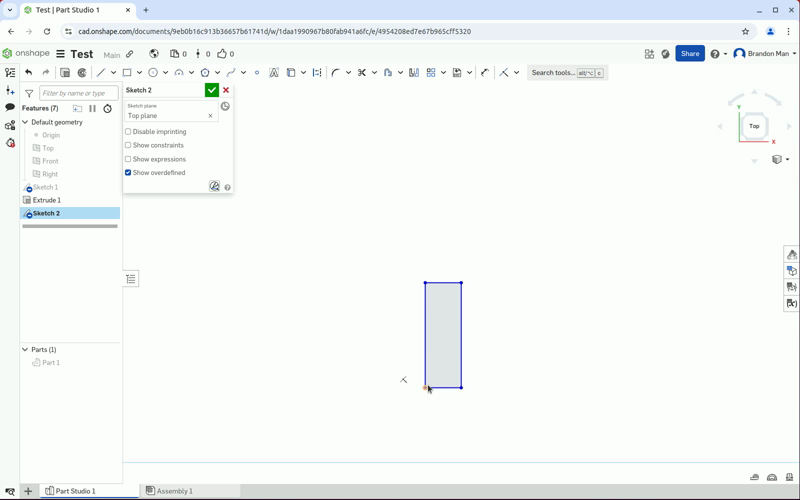
scroll(6)
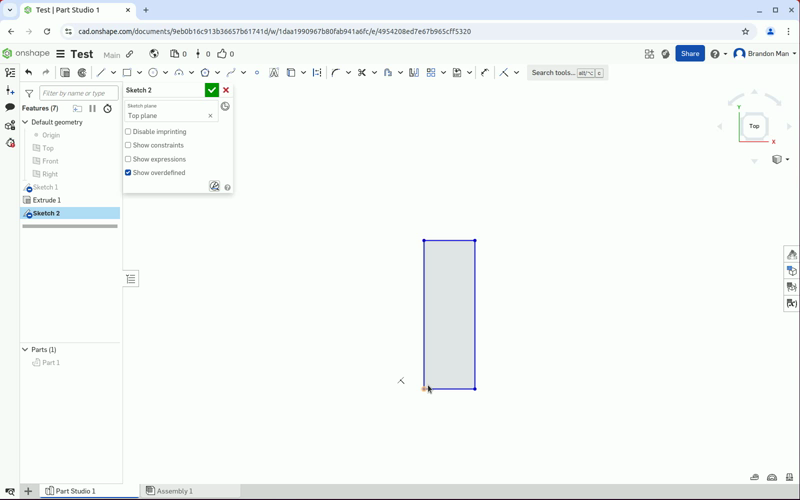
scroll(6)
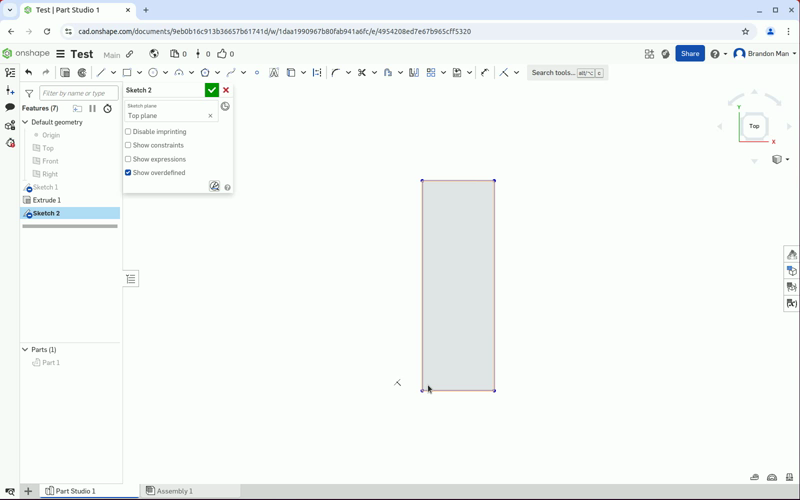
scroll(6)
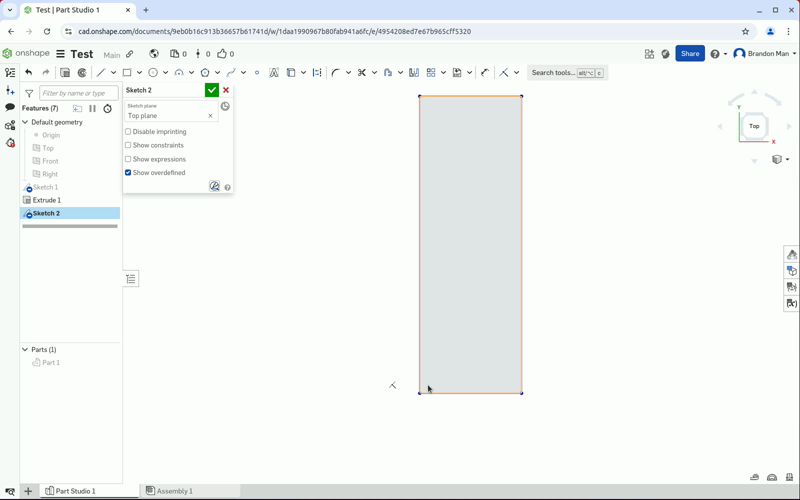
scroll(6)
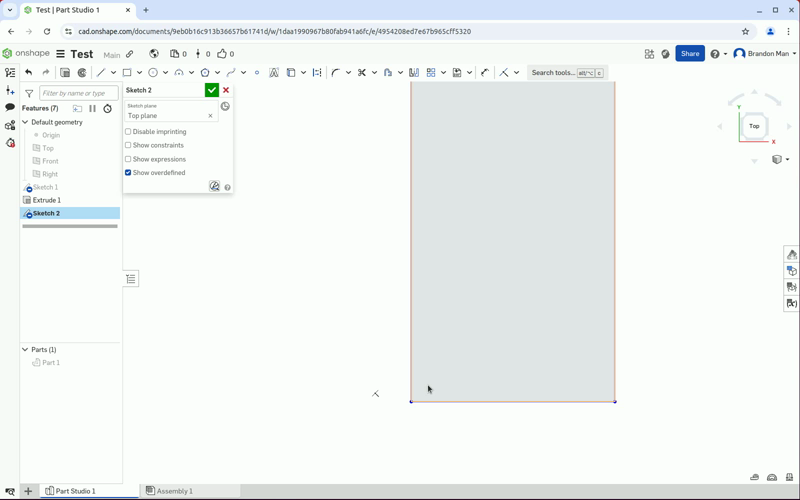
click(428, 384)
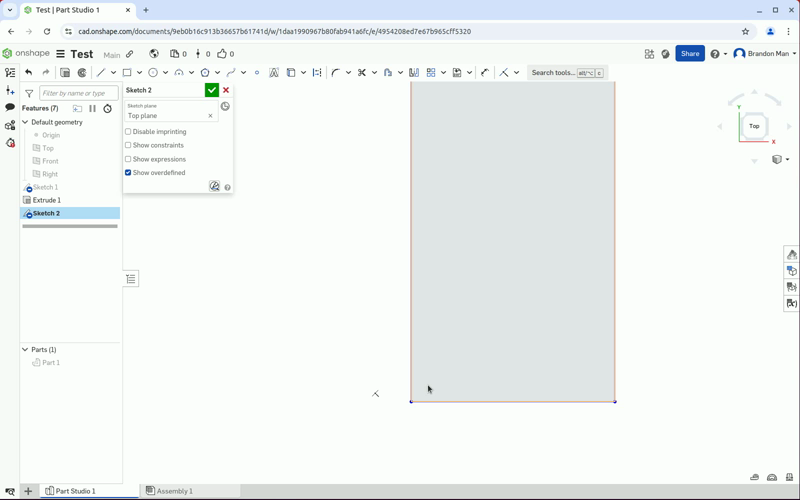
scroll(-6)
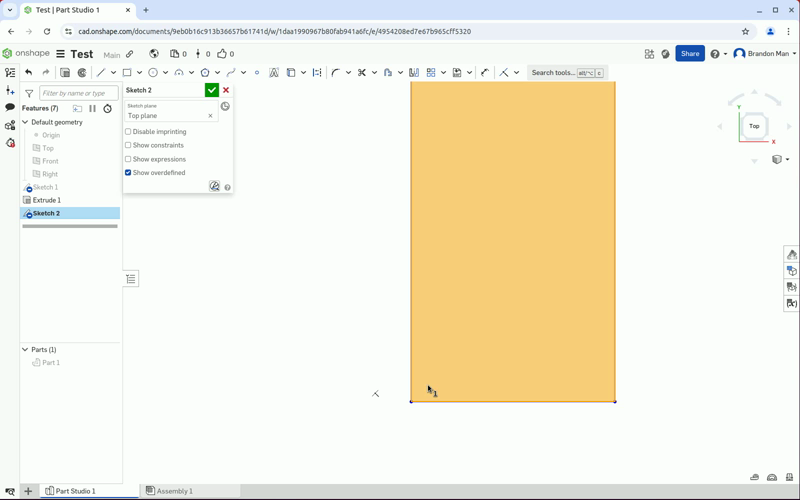
scroll(-6)
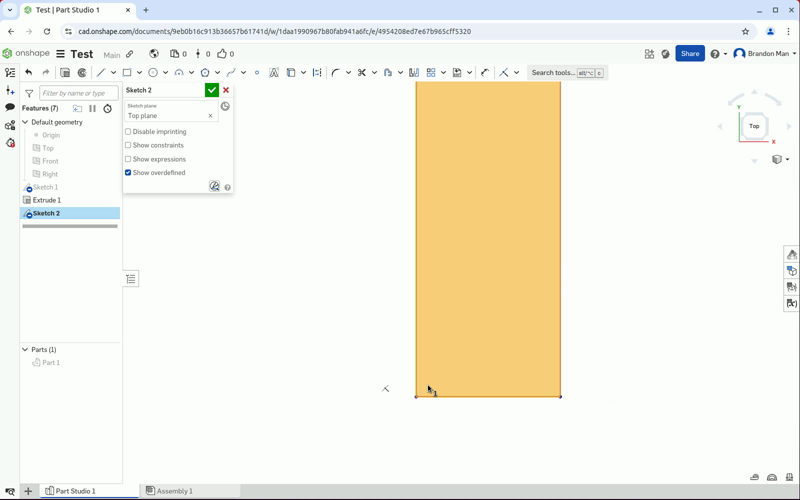
scroll(-6)
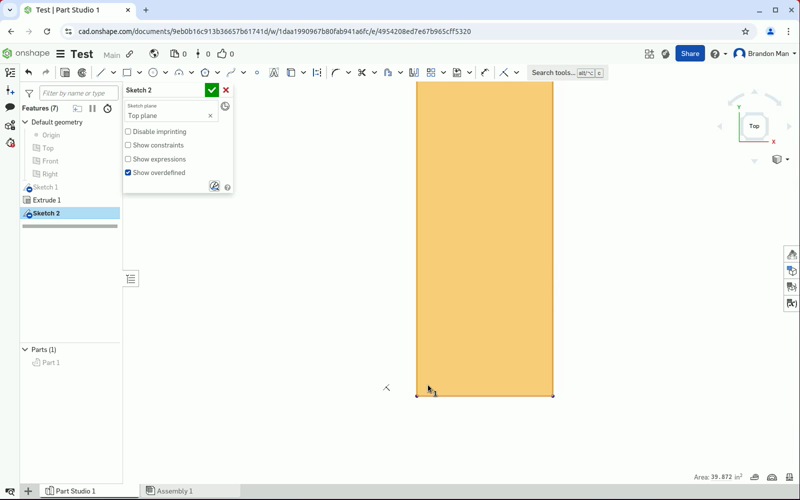
scroll(-6)
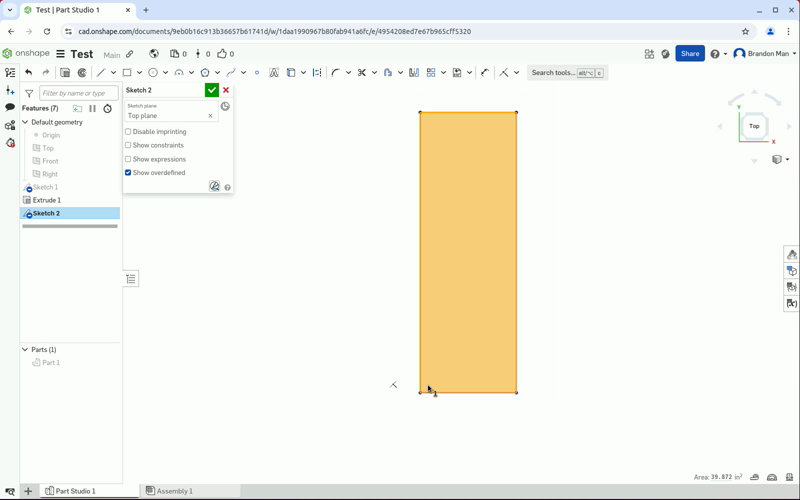
scroll(-6)
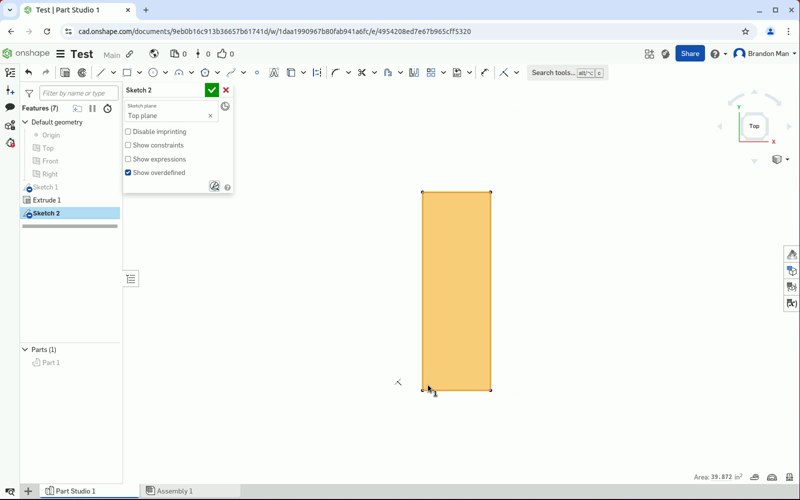
scroll(-6)
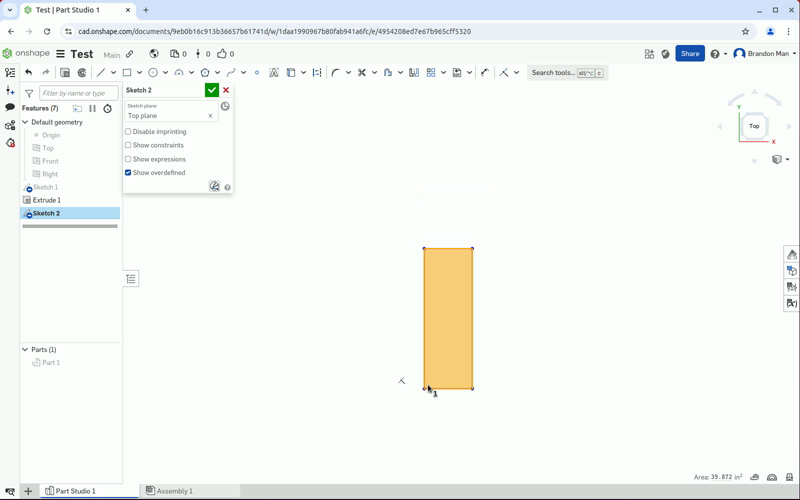
scroll(-6)
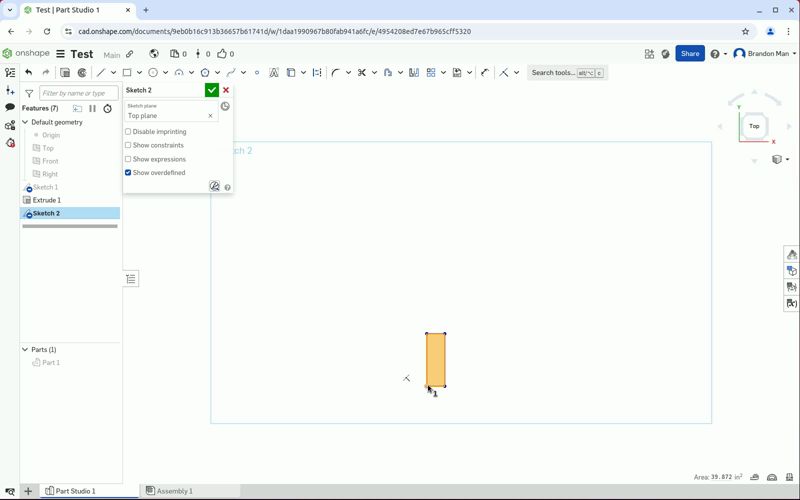
mouse_move(73, 352)
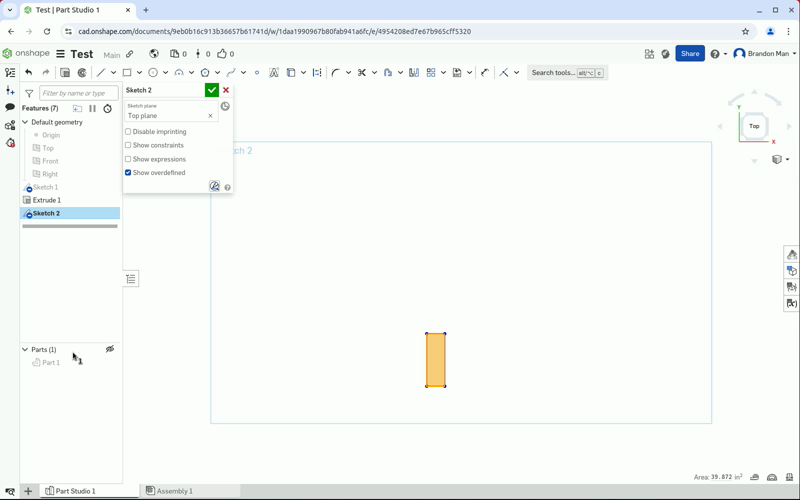
key(shift+y)
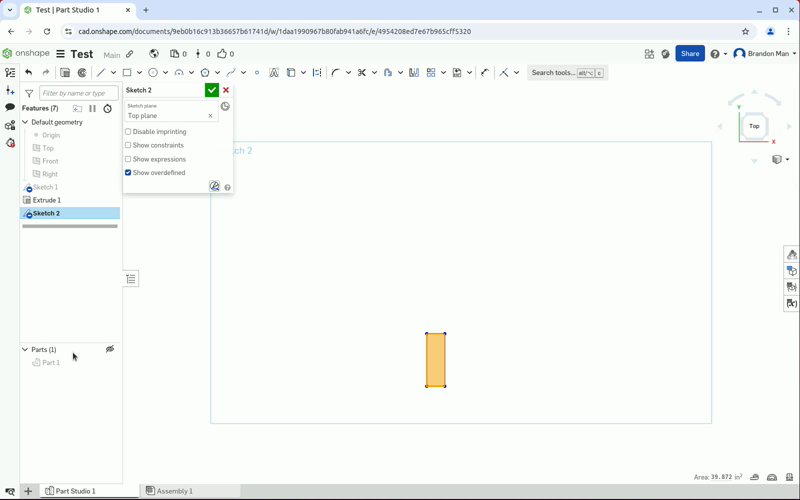
key(shift+e)
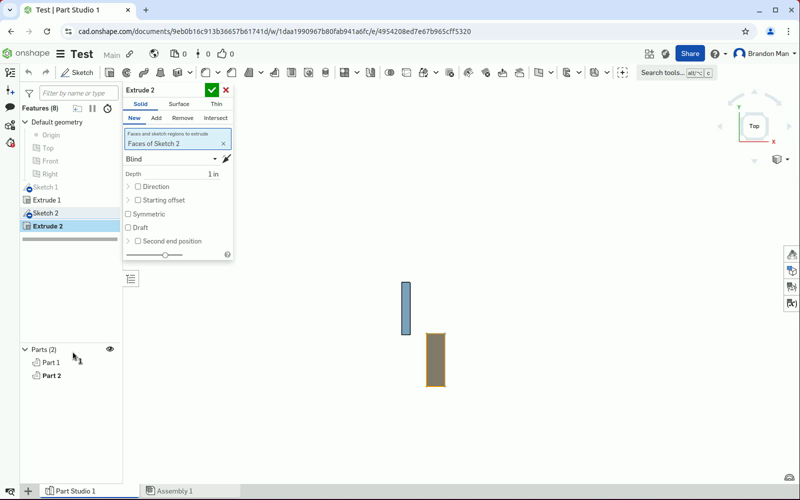
mouse_move(143, 106)
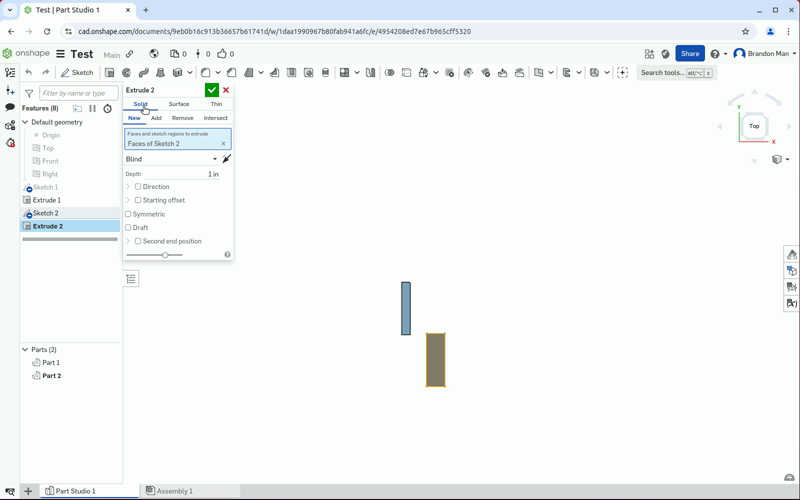
click(143, 106)
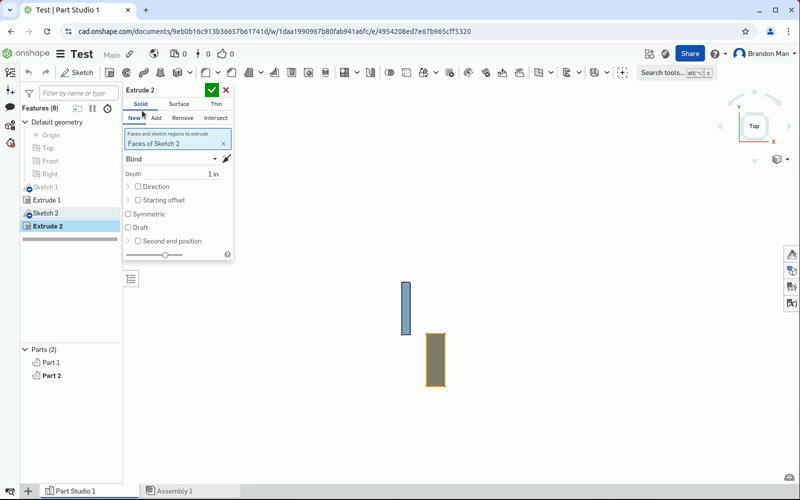
mouse_move(137, 120)
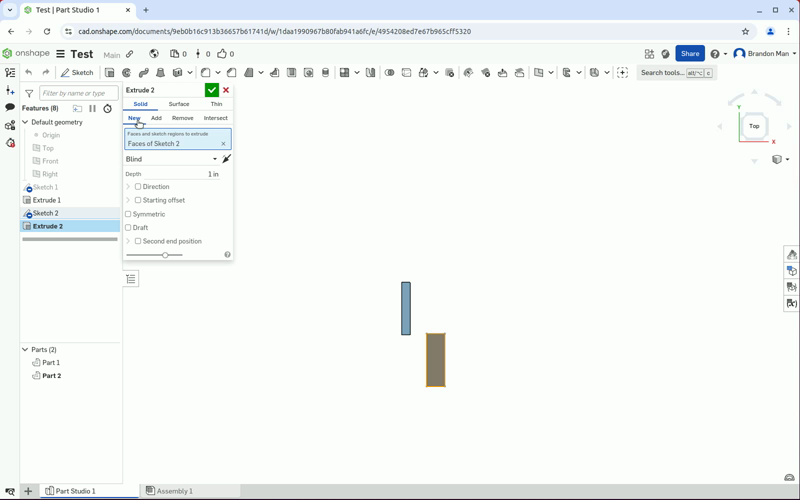
click(137, 120)
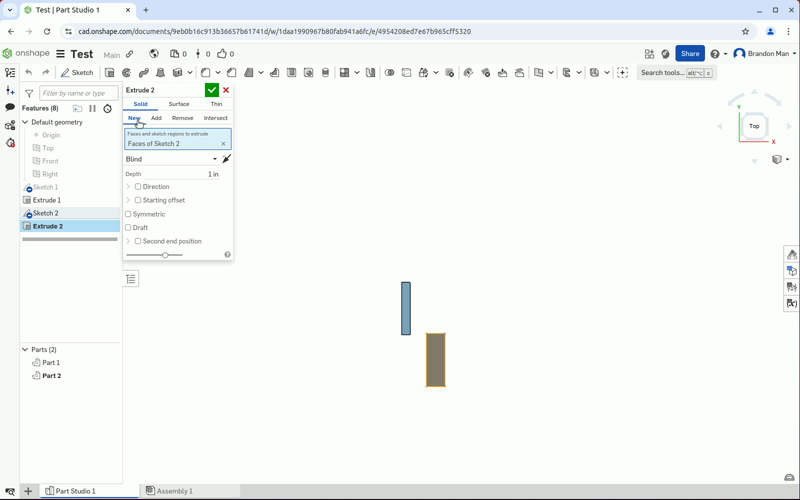
key(tab, 4)
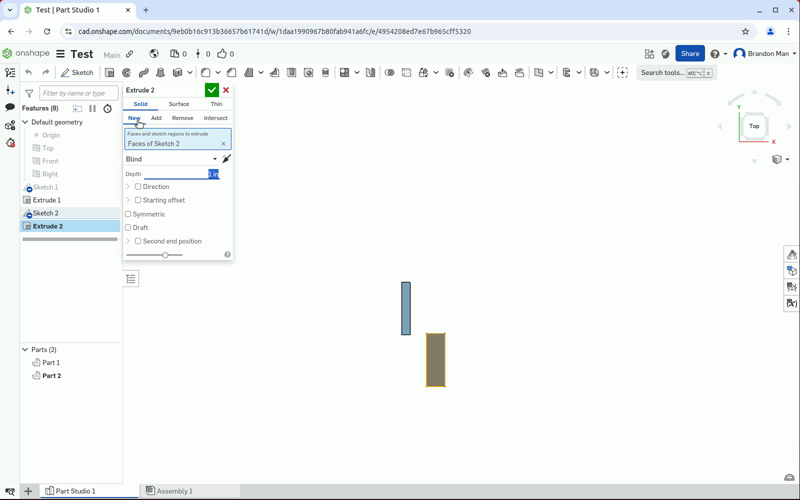
text(0.481)
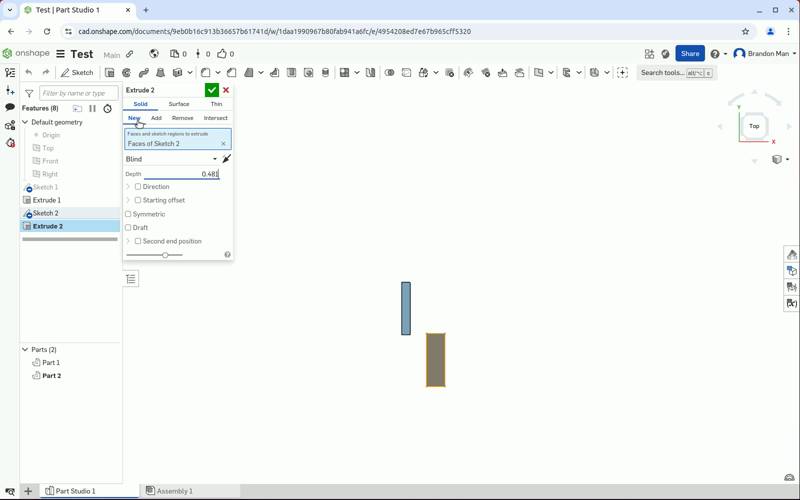
key(enter)
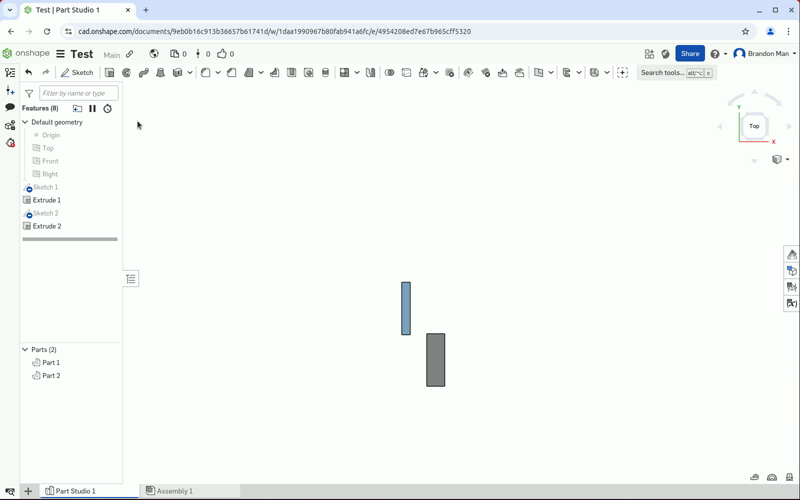
key(shift+h)
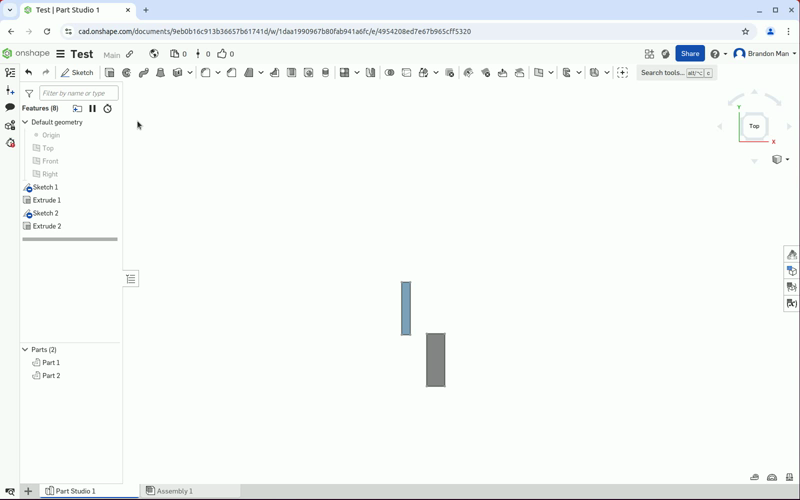
key(shift+h)
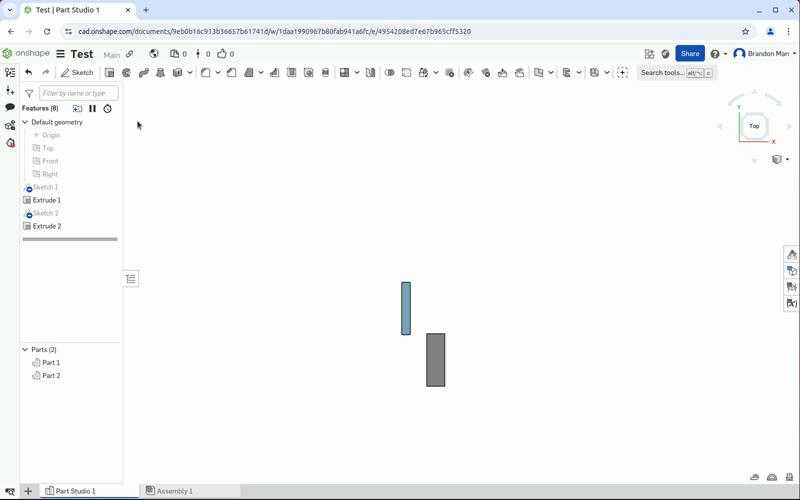
mouse_move(73, 189)
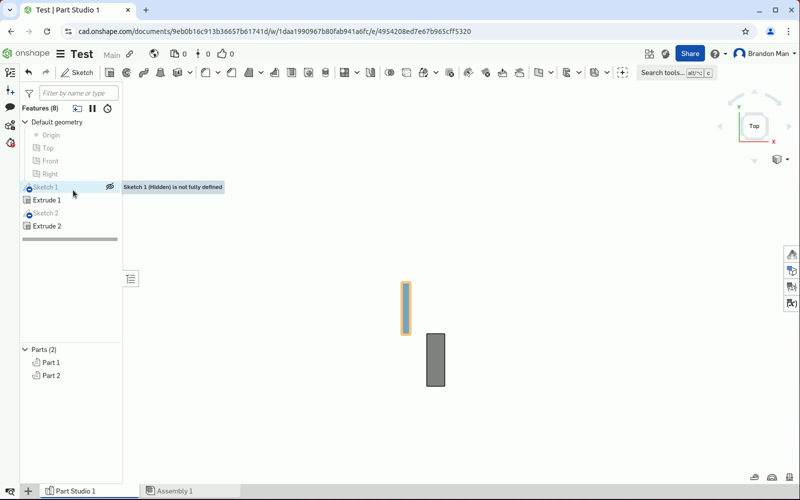
click(73, 189)
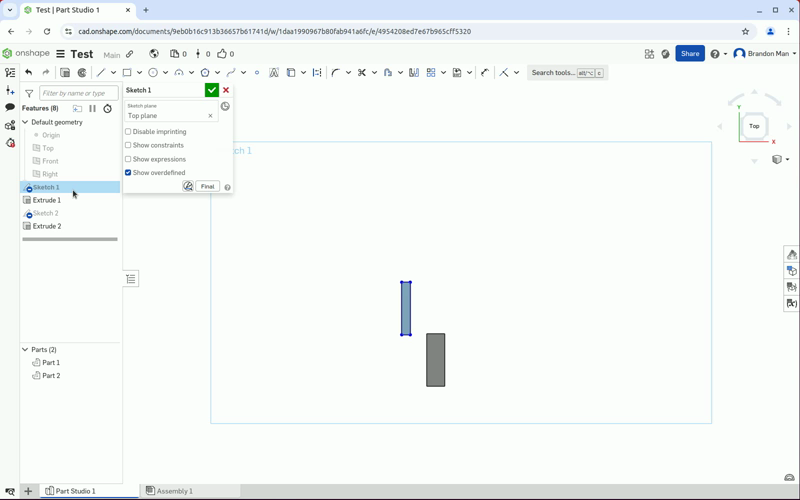
mouse_move(229, 92)
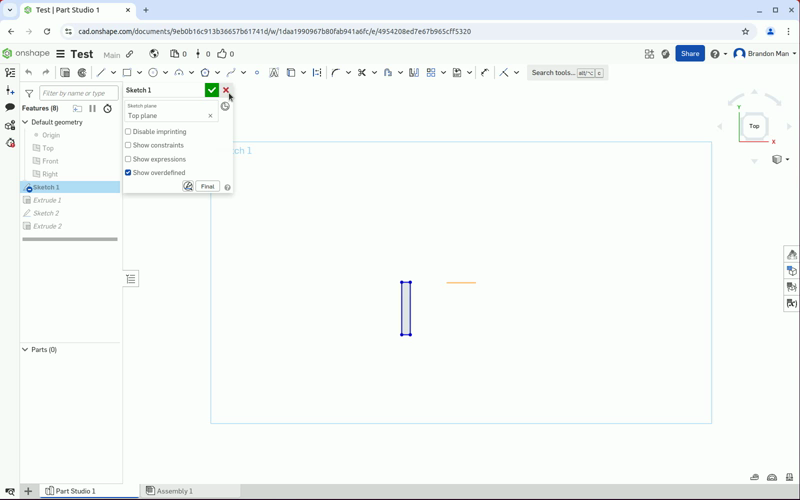
click(229, 92)
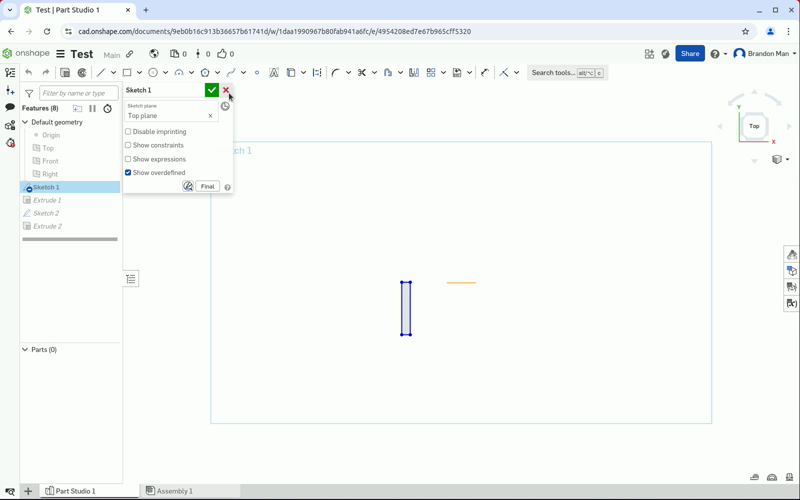
key(shift+s)
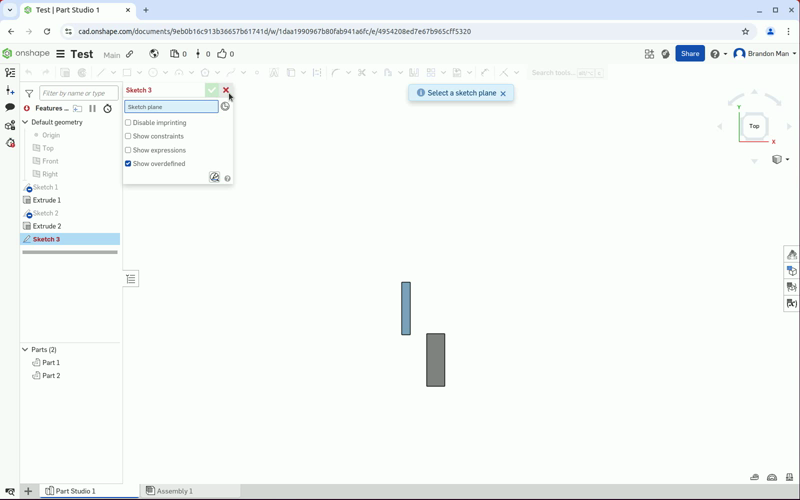
mouse_move(73, 150)
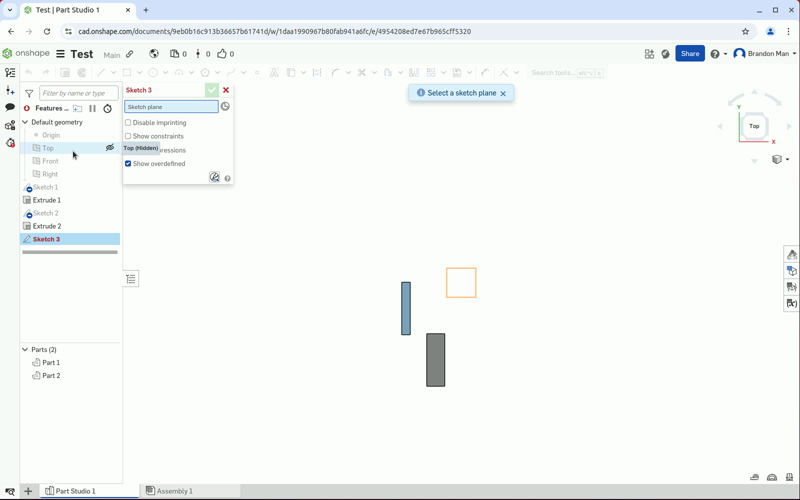
click(73, 150)
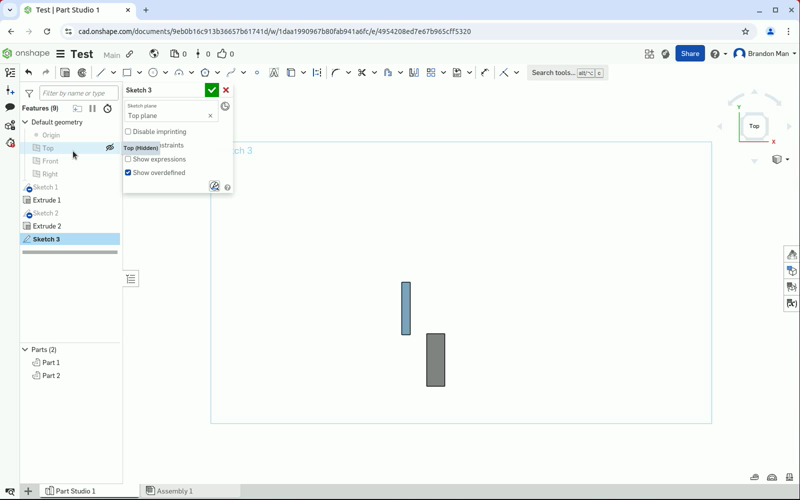
mouse_move(73, 352)
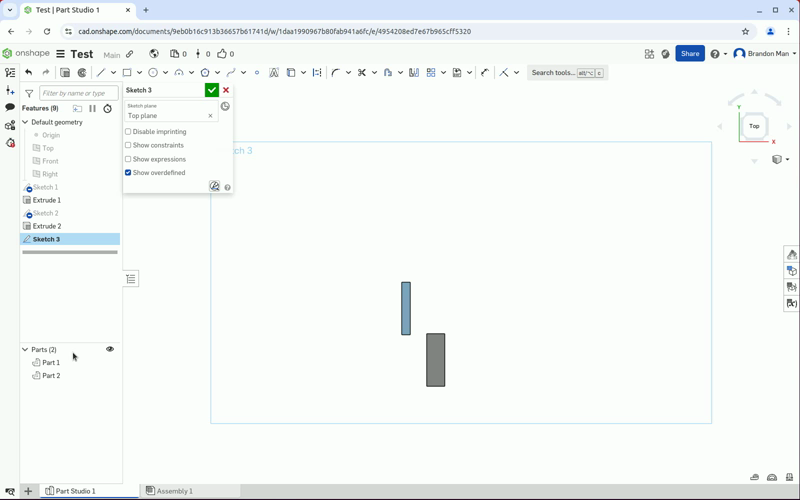
key(y)
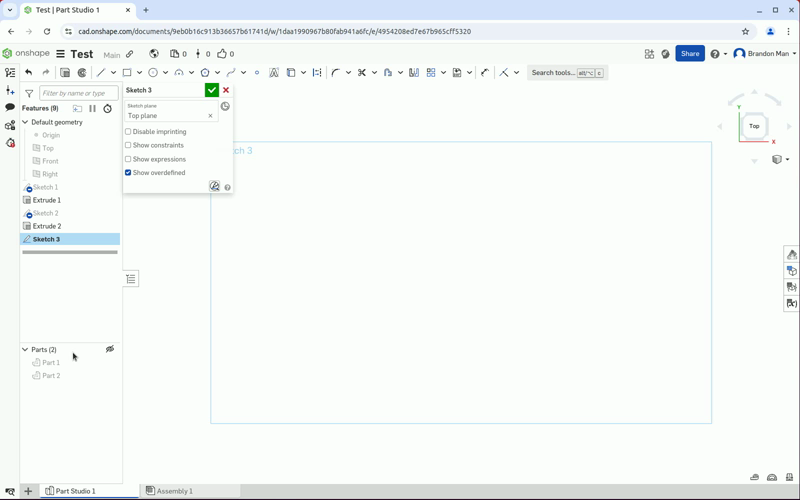
key(l)
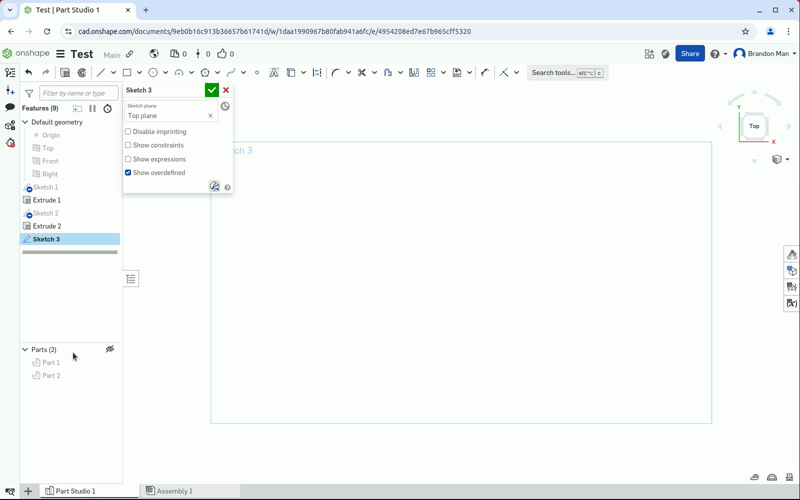
key_down(shift)
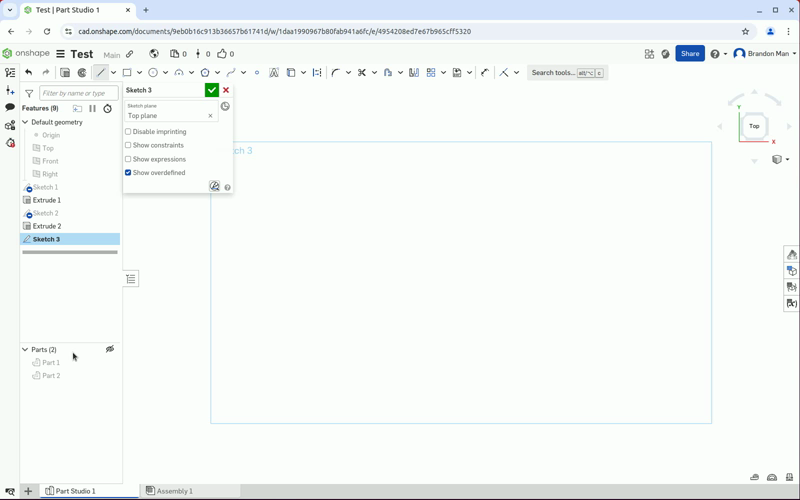
mouse_move(460, 395)
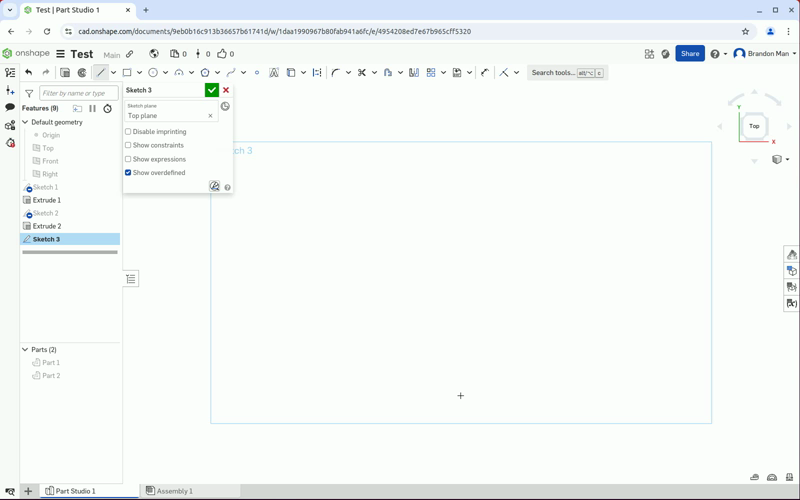
click(460, 395)
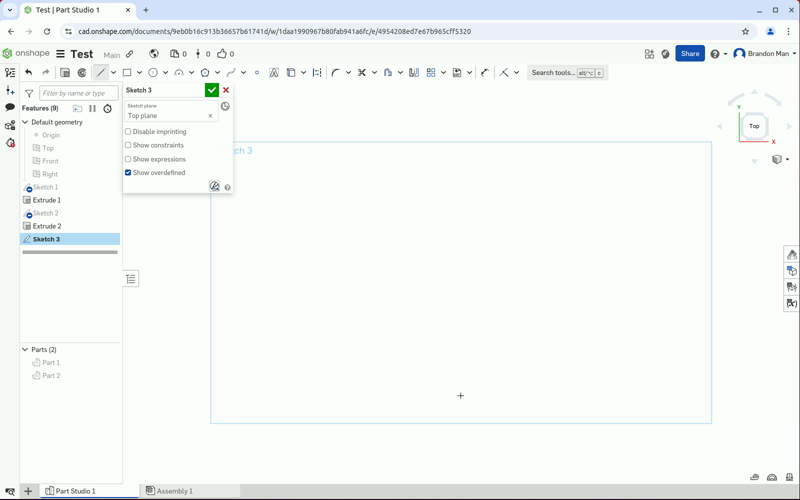
key_up(shift)
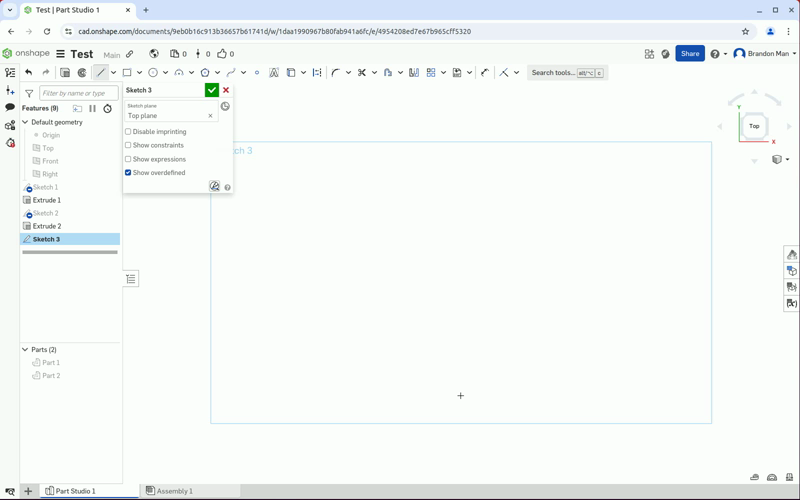
key_down(shift)
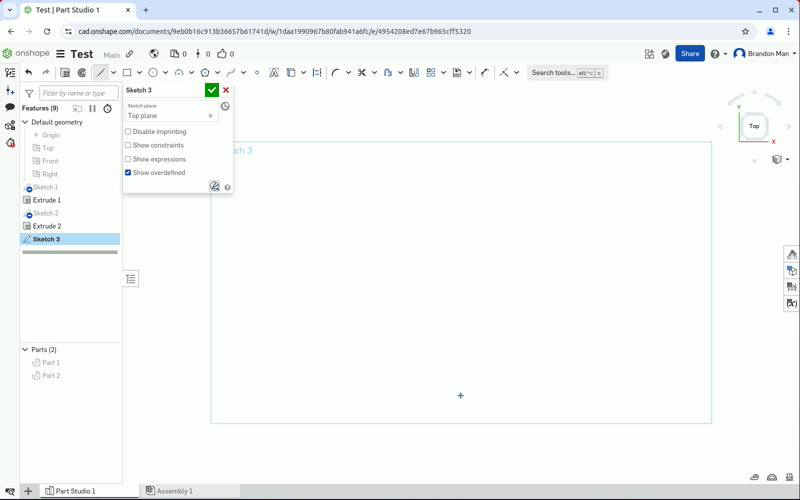
mouse_move(490, 395)
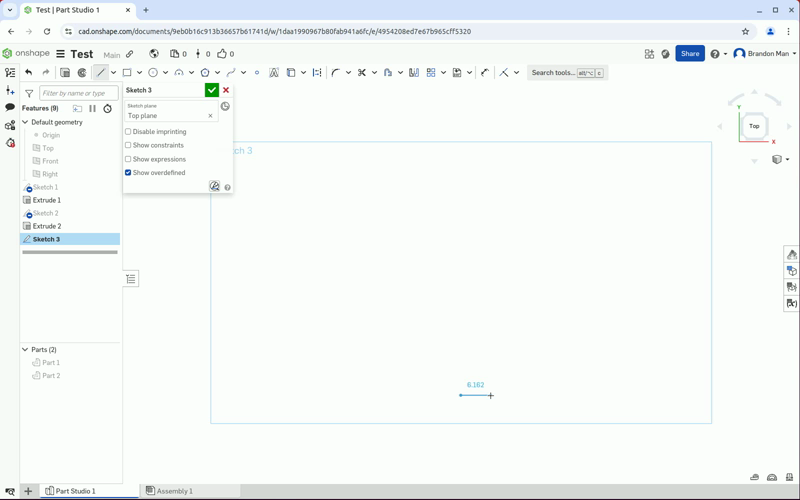
mouse_move(478, 395)
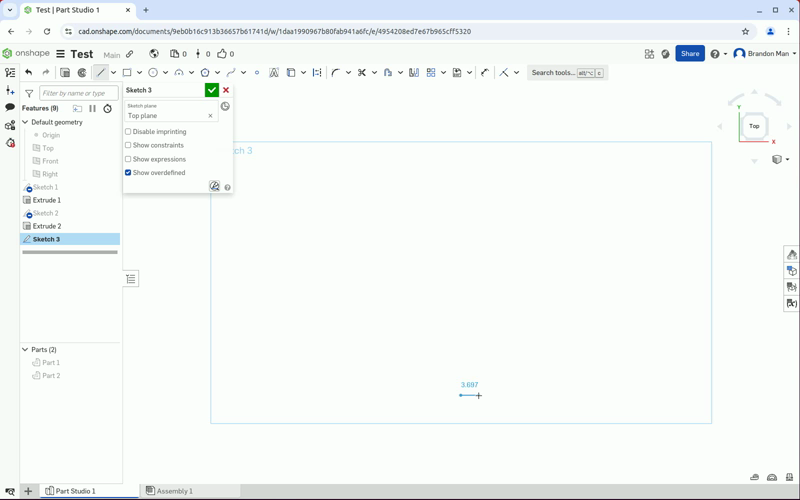
click(478, 395)
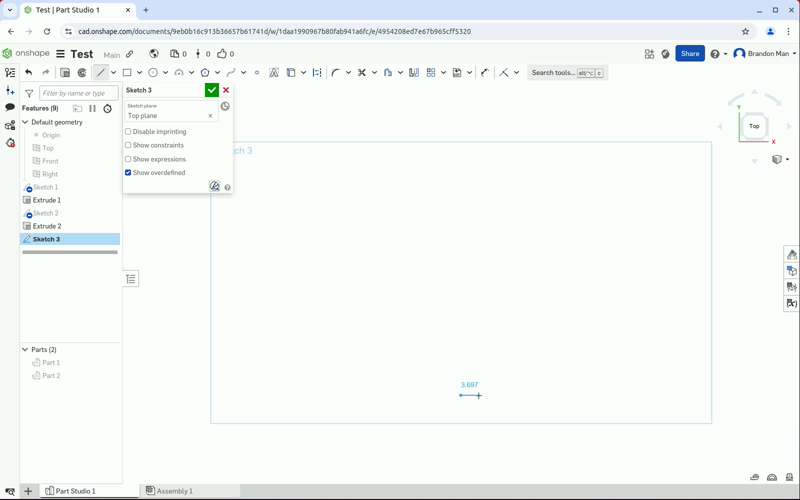
key_up(shift)
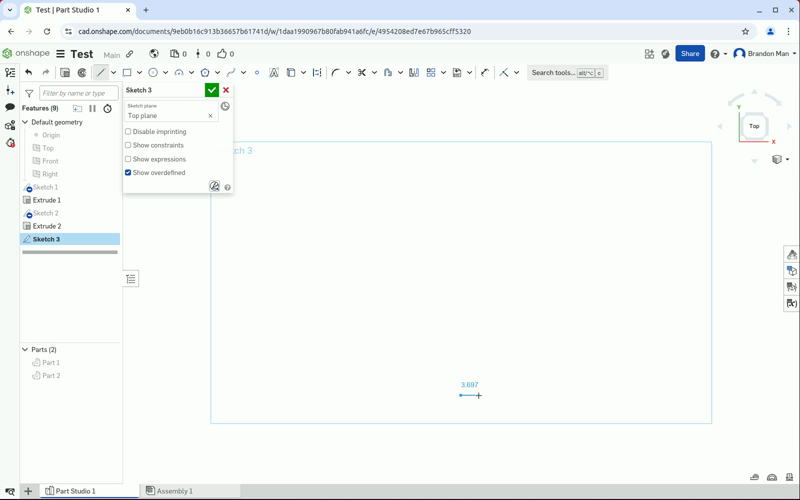
key_down(shift)
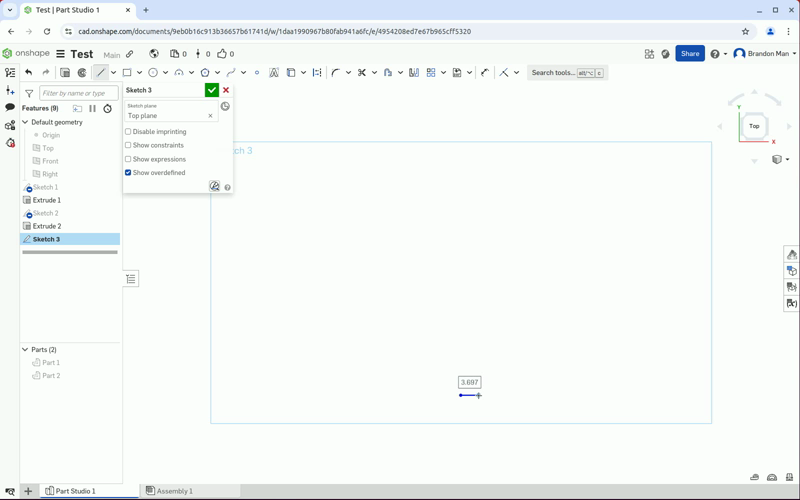
mouse_move(508, 395)
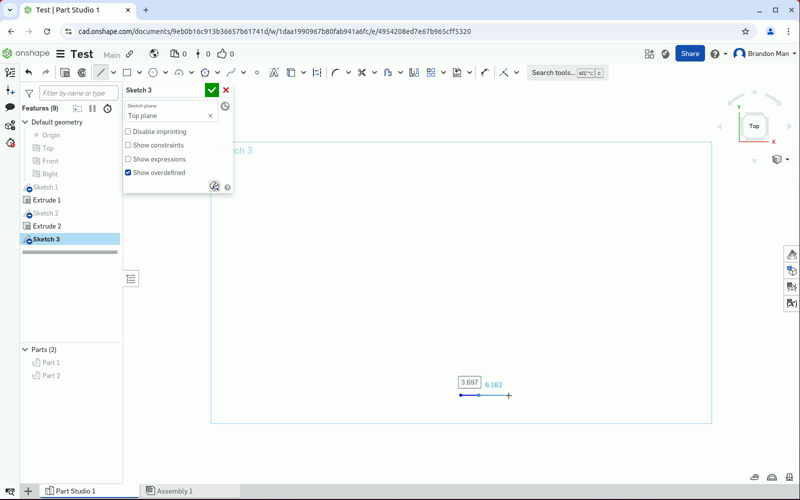
mouse_move(478, 343)
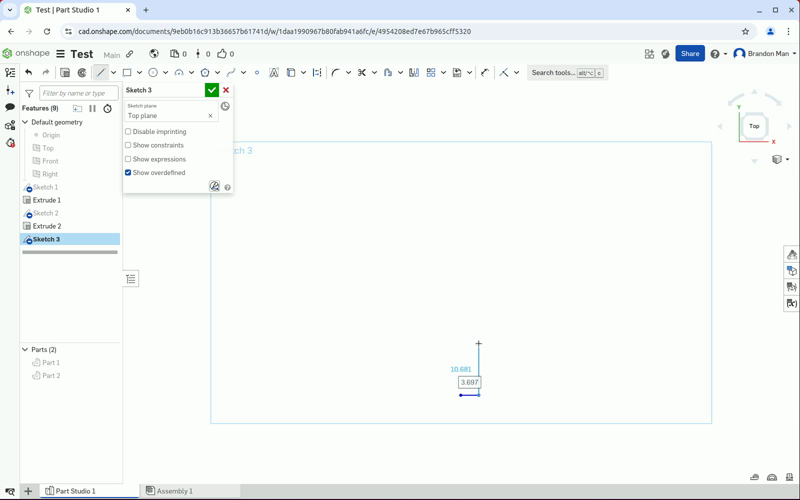
click(478, 343)
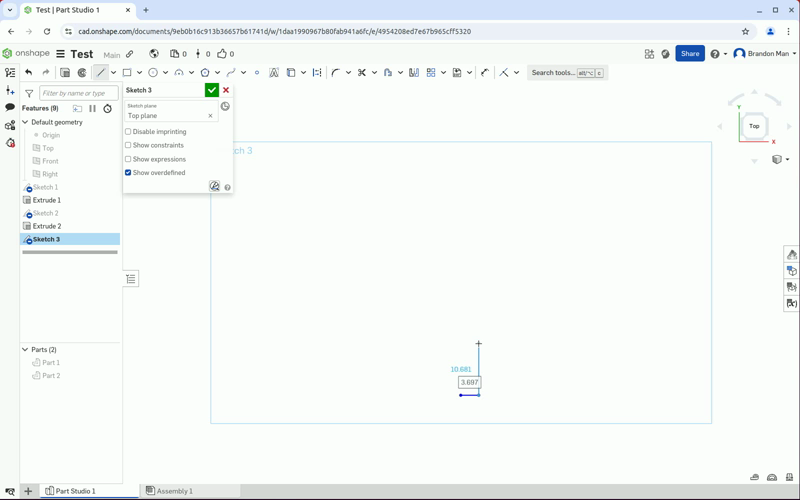
key_up(shift)
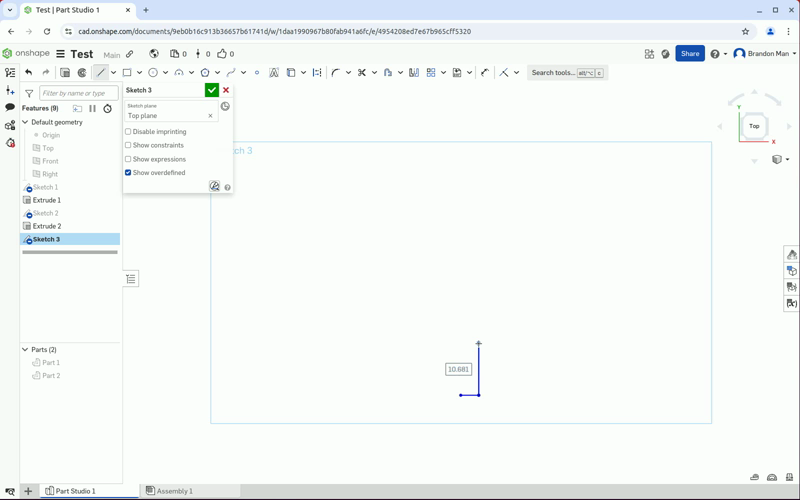
key_down(shift)
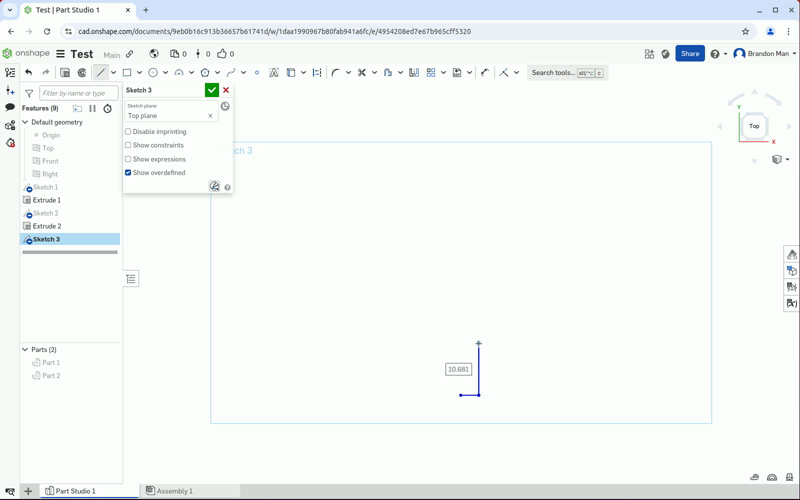
mouse_move(508, 343)
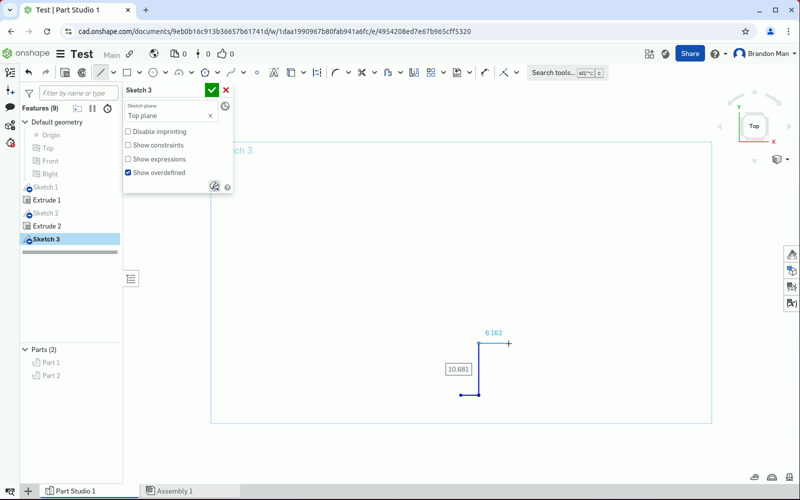
mouse_move(460, 343)
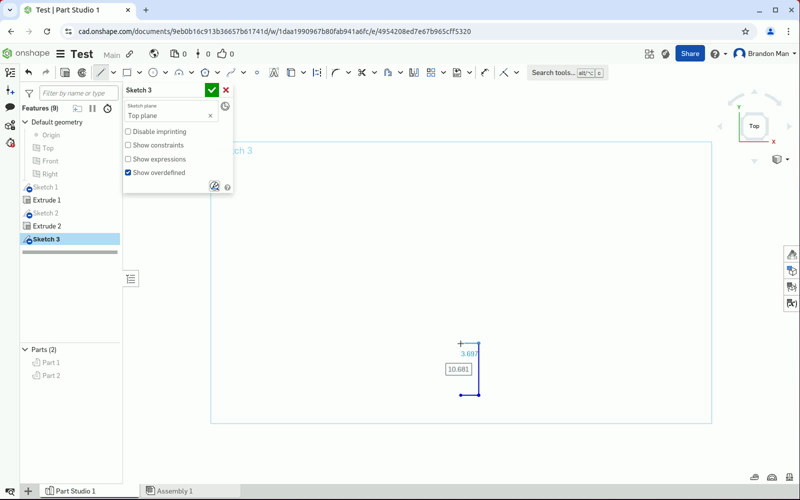
click(460, 343)
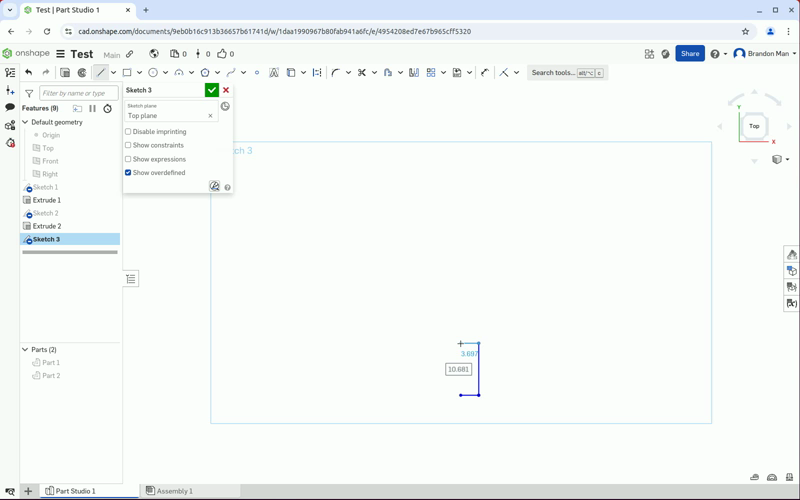
key_up(shift)
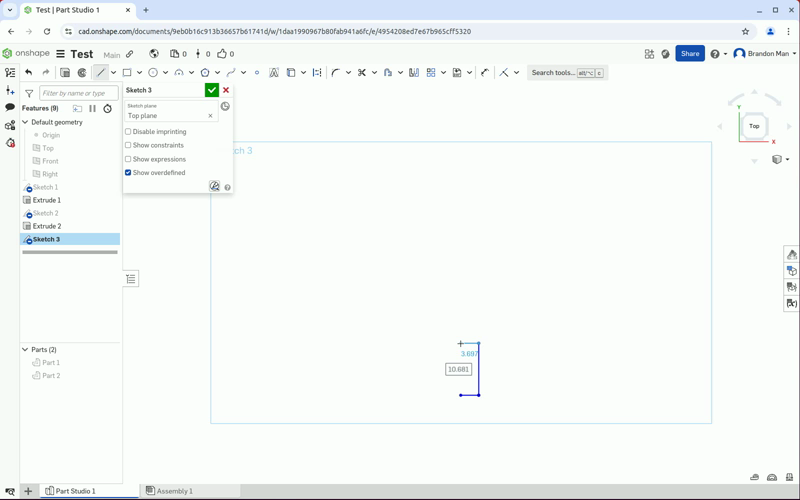
mouse_move(490, 343)
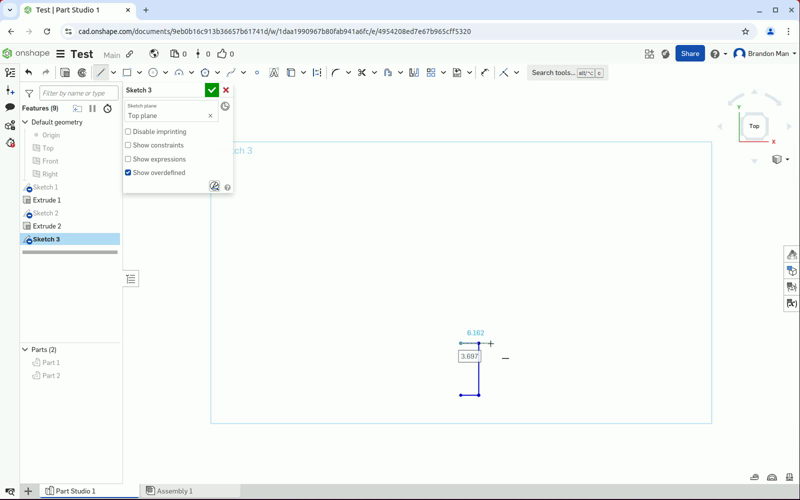
key_down(shift)
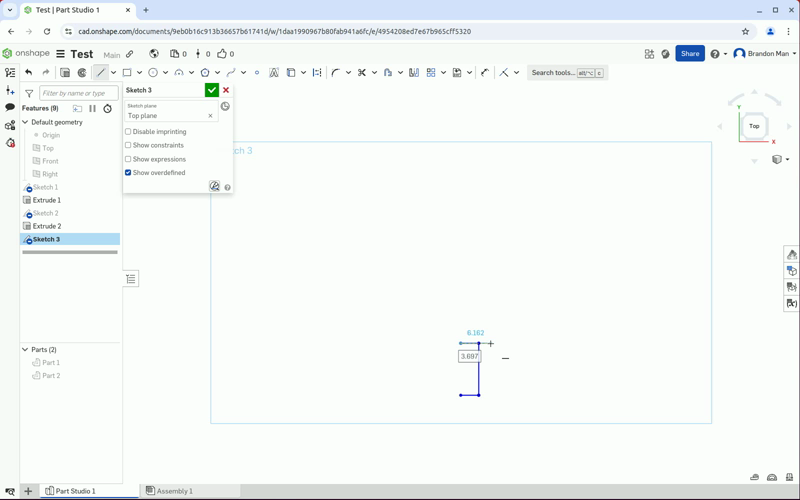
mouse_move(460, 395)
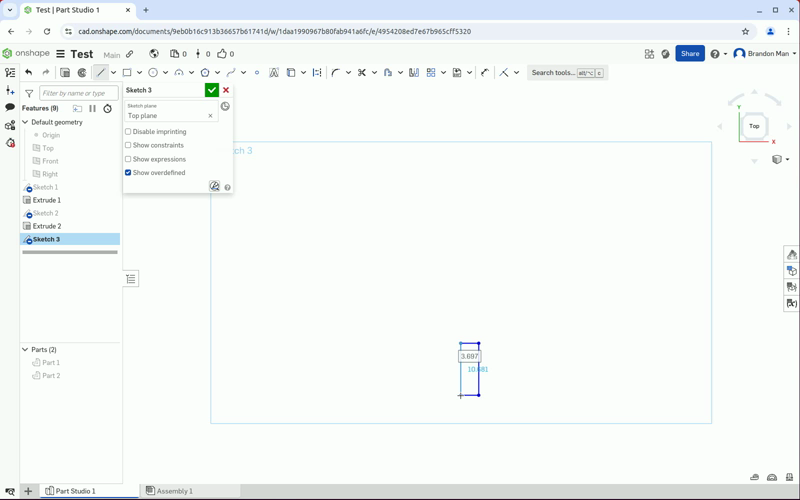
key_up(shift)
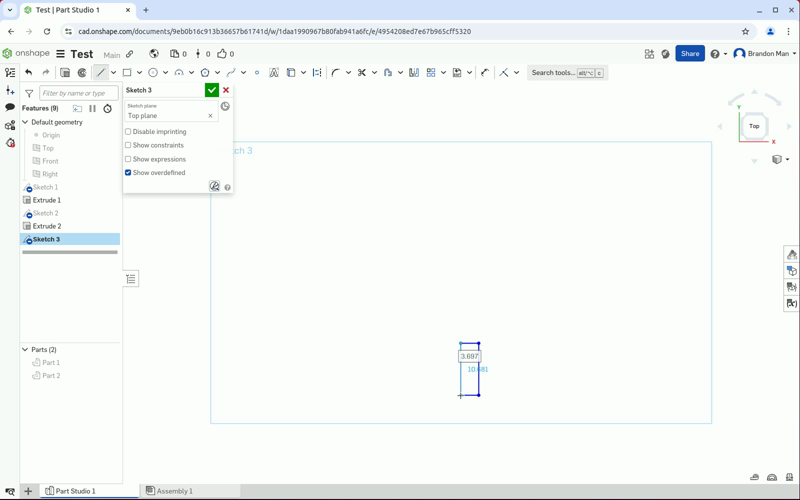
click(460, 395)
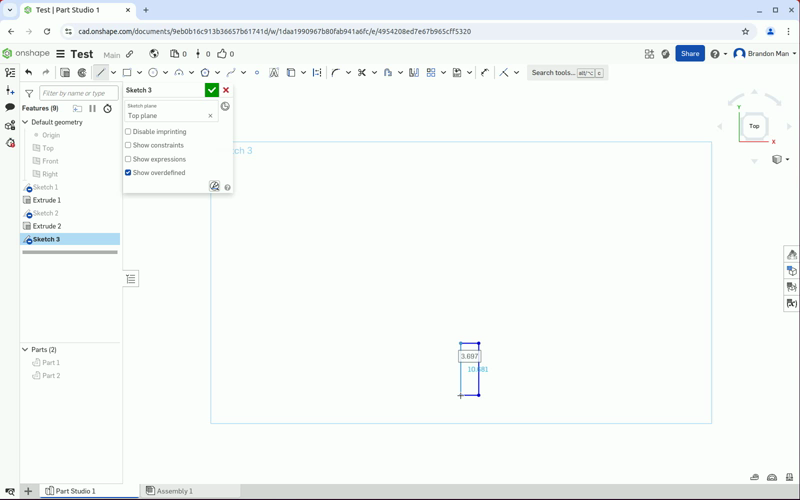
key(esc)
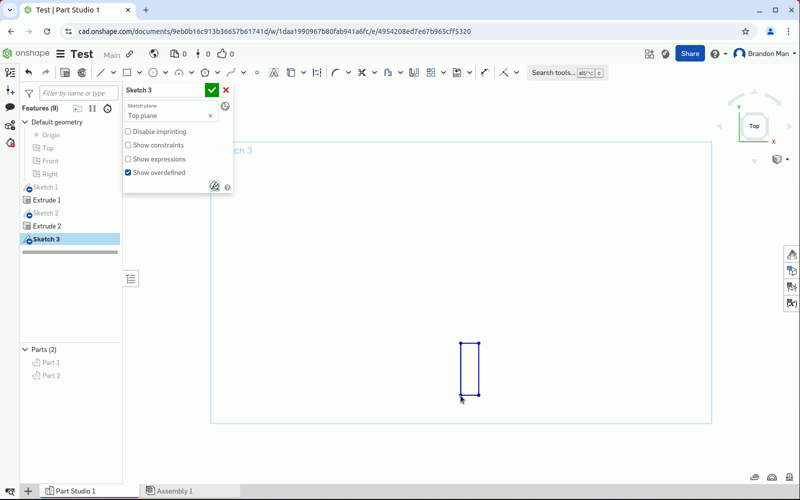
mouse_move(475, 348)
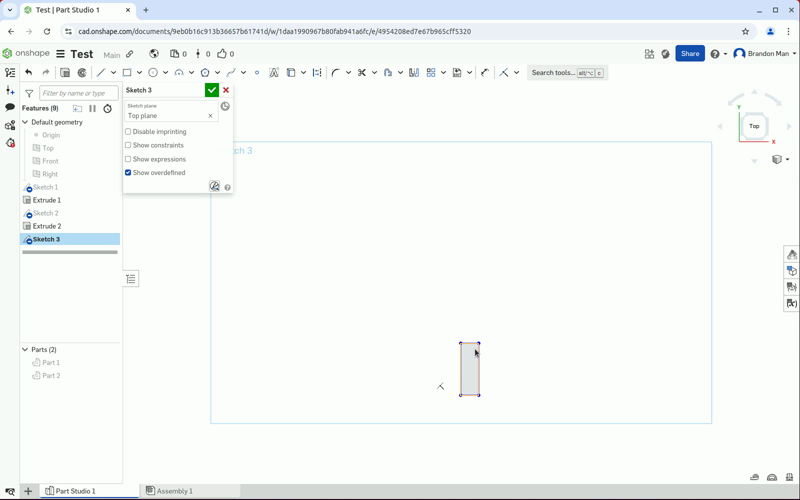
scroll(6)
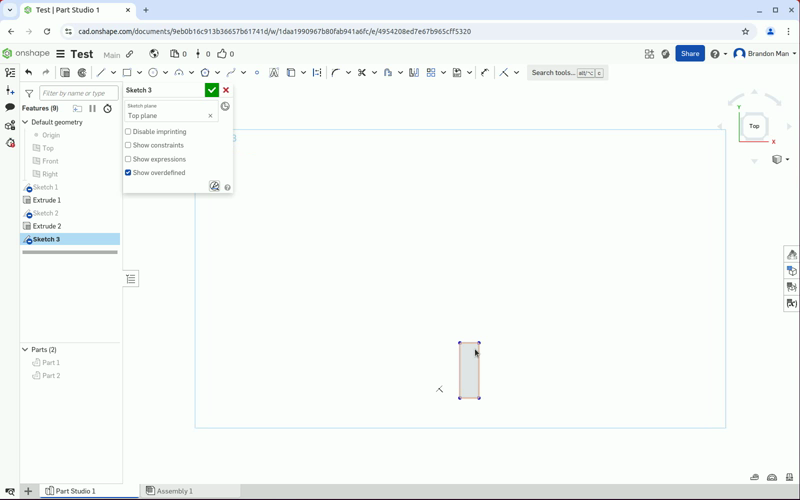
scroll(6)
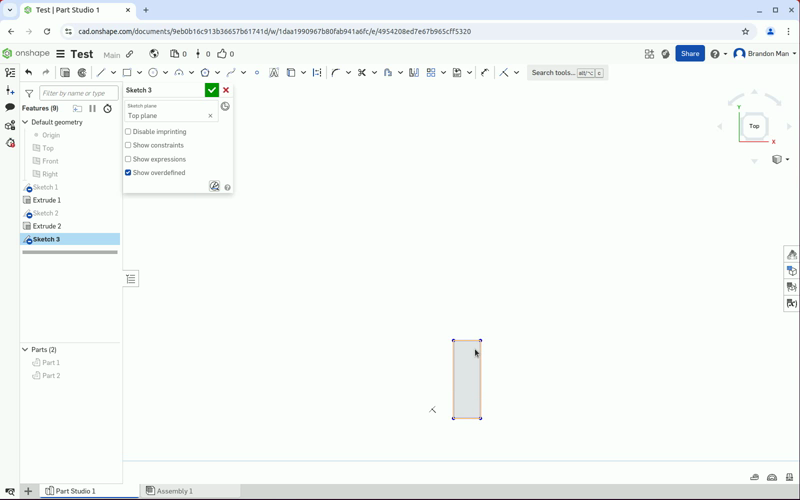
scroll(6)
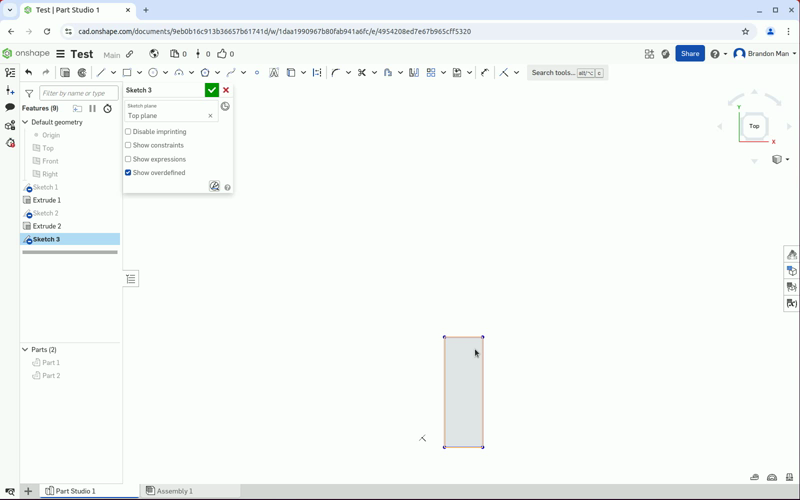
scroll(6)
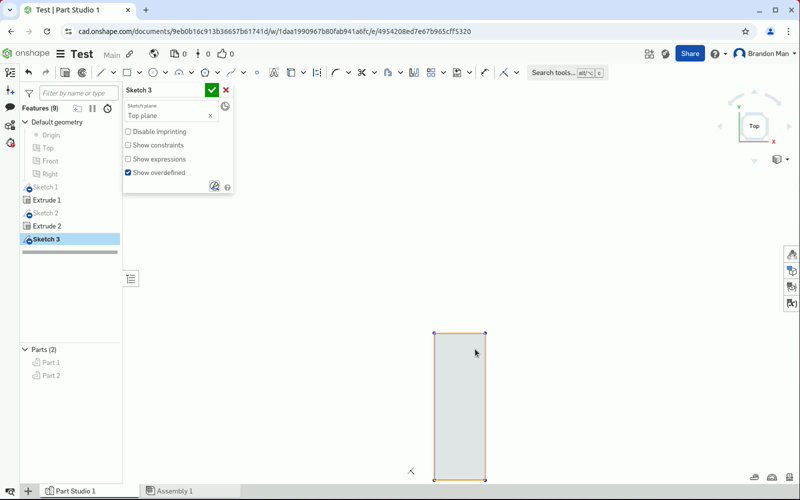
scroll(6)
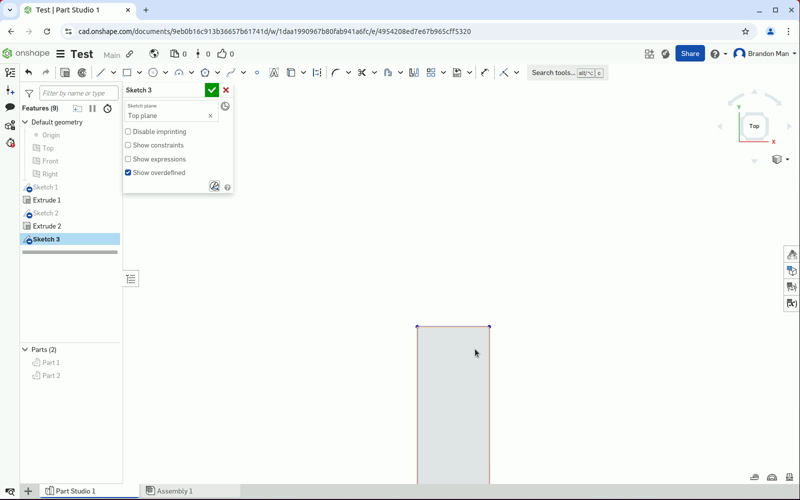
scroll(6)
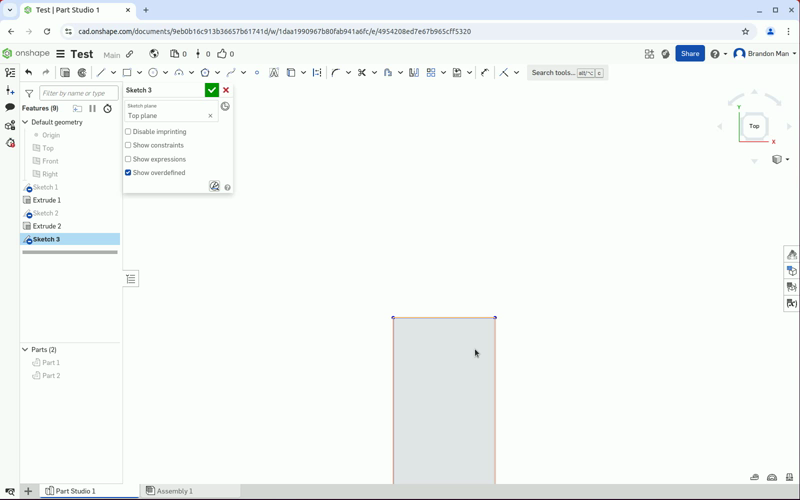
scroll(6)
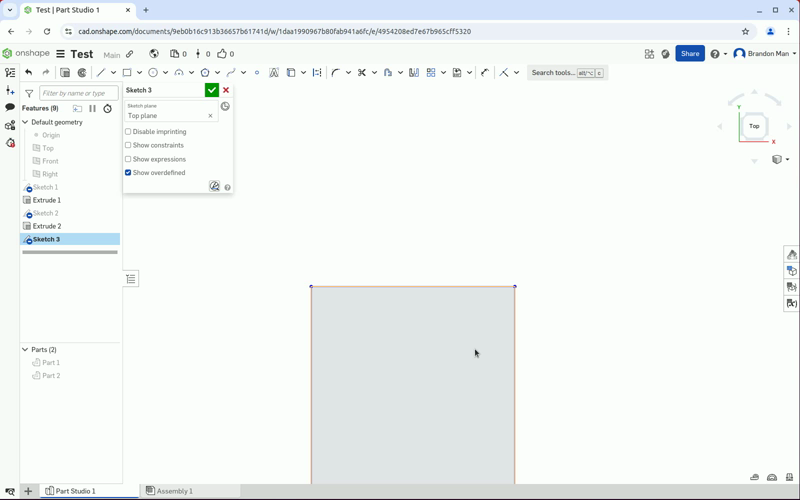
click(475, 348)
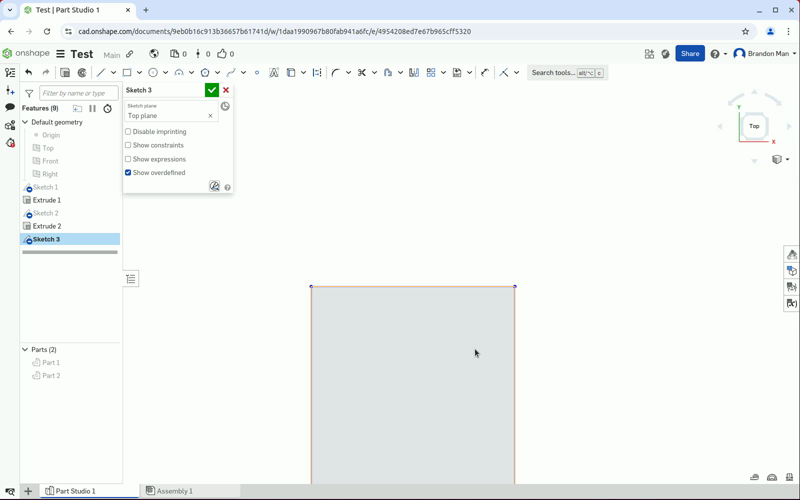
scroll(-6)
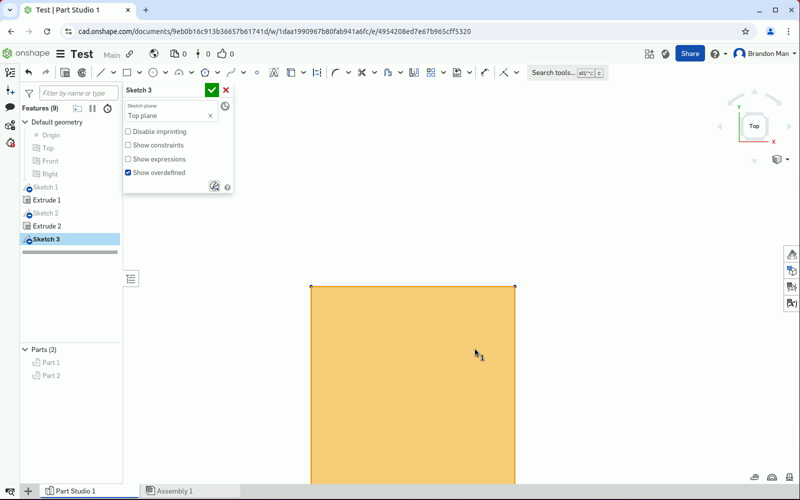
scroll(-6)
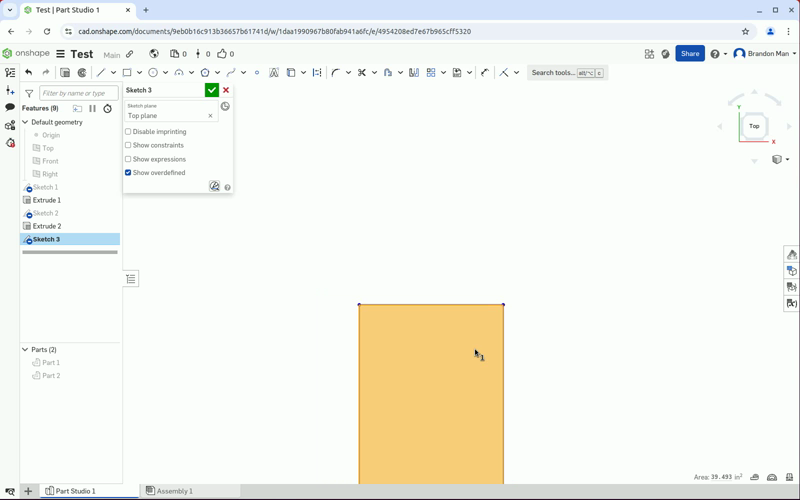
scroll(-6)
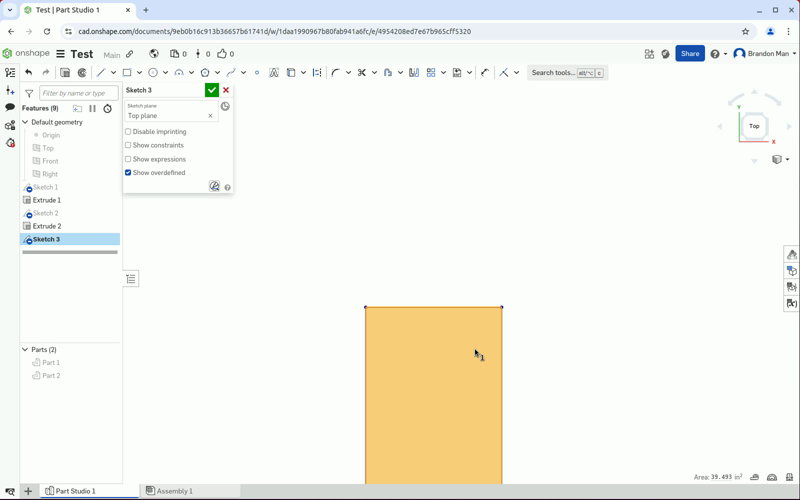
scroll(-6)
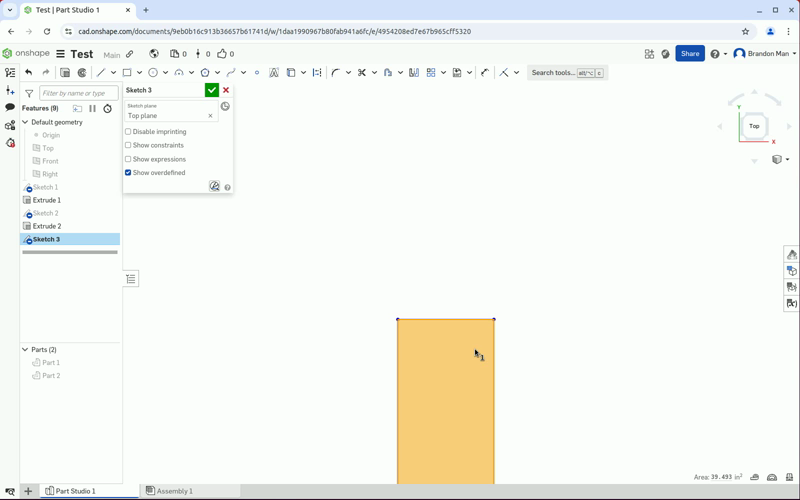
scroll(-6)
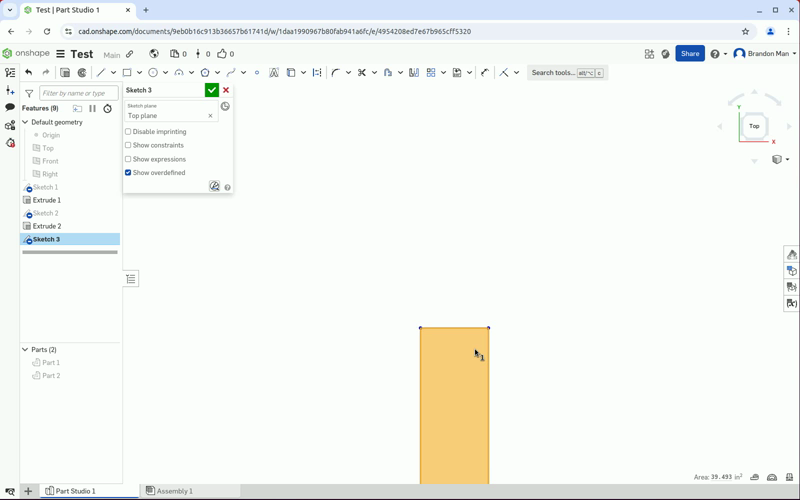
scroll(-6)
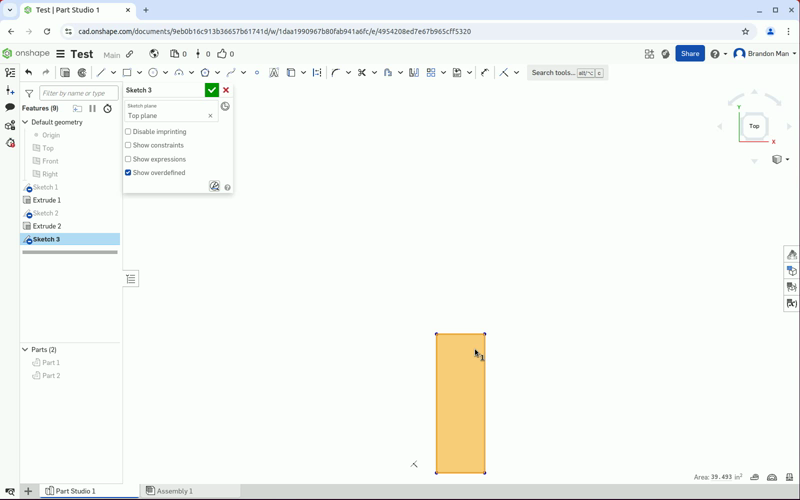
scroll(-6)
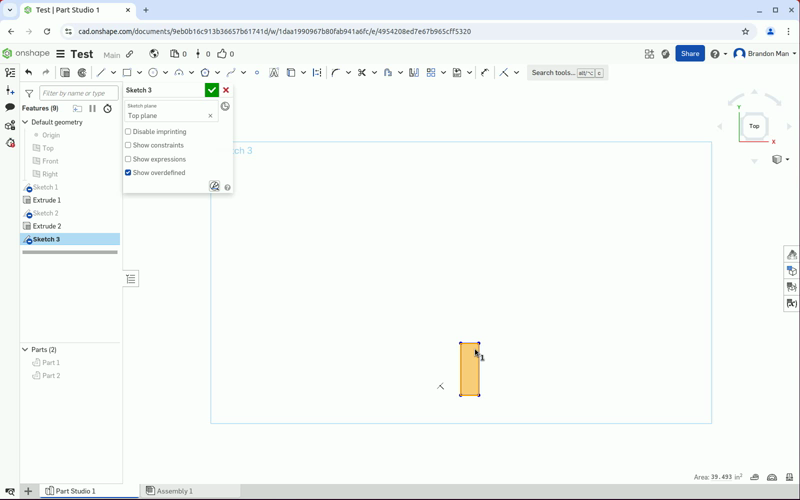
mouse_move(73, 352)
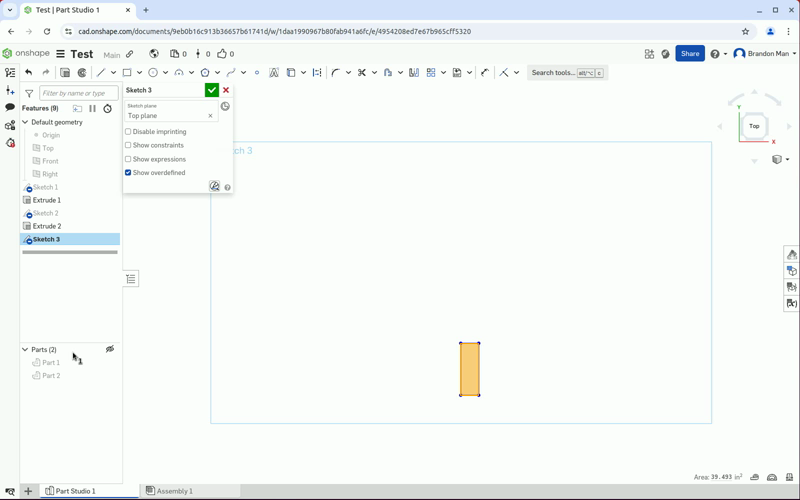
key(shift+y)
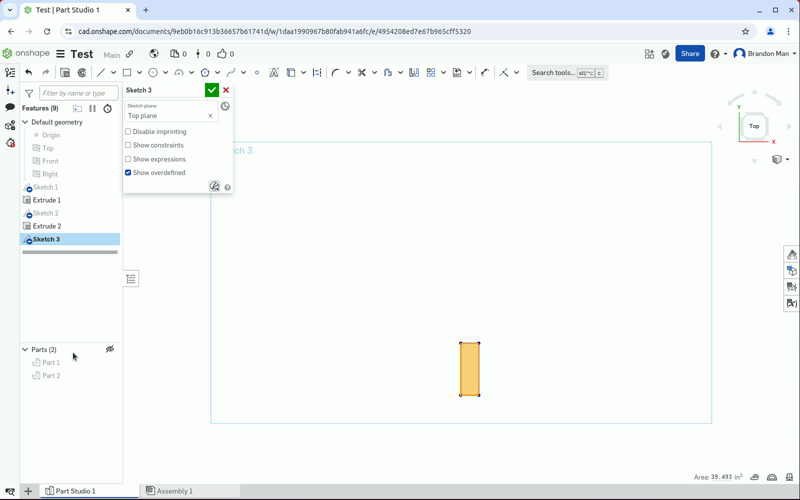
key(shift+e)
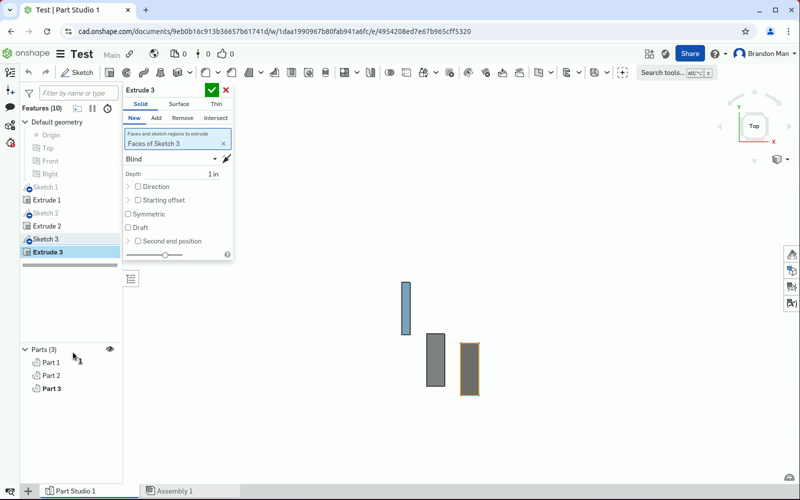
mouse_move(143, 106)
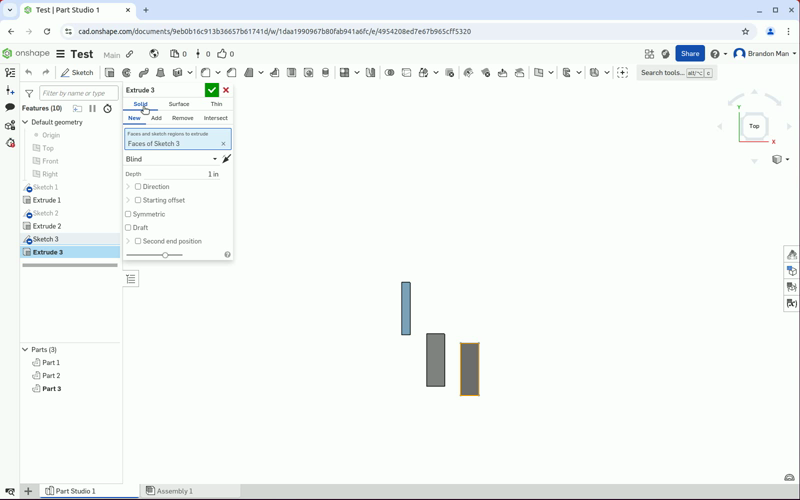
click(143, 106)
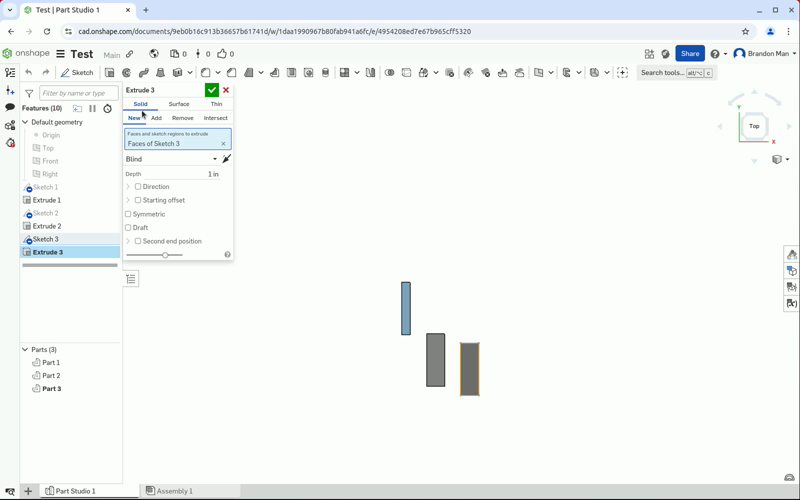
mouse_move(137, 120)
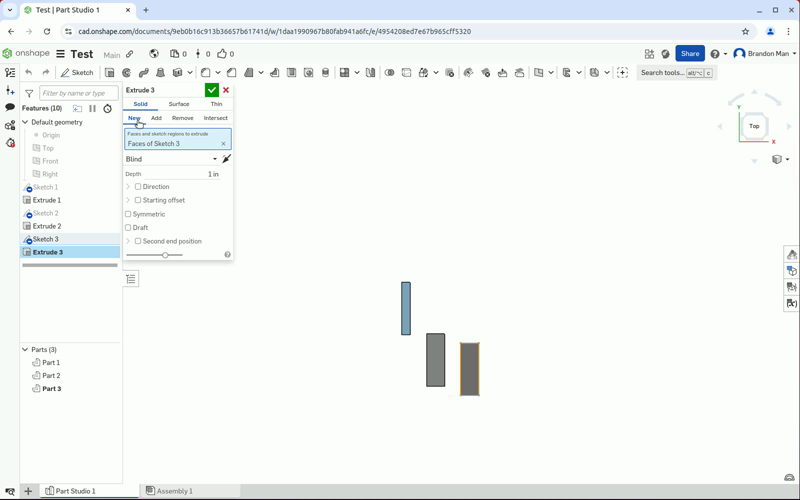
click(137, 120)
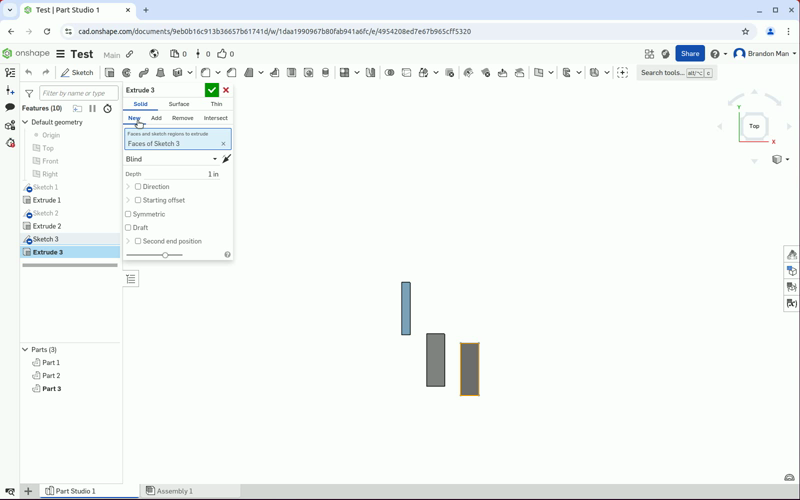
key(tab, 4)
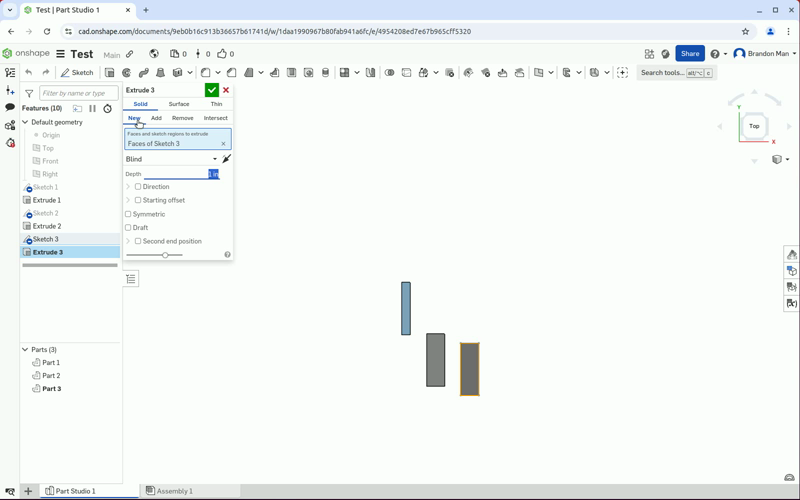
text(0.481)
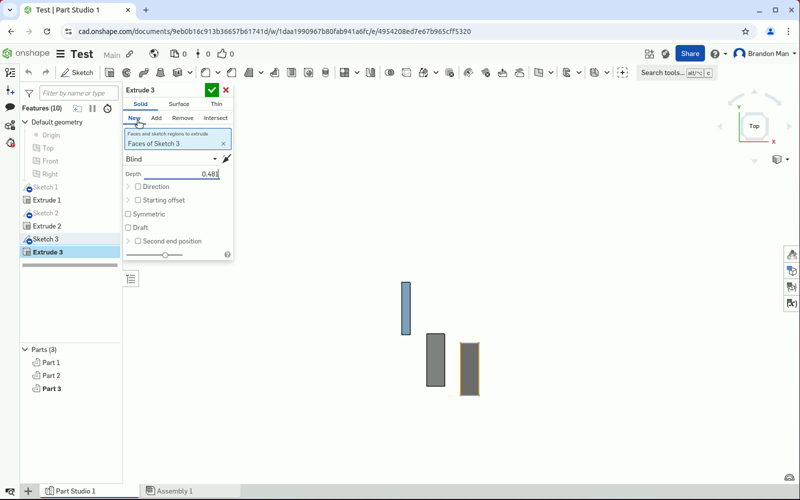
key(enter)
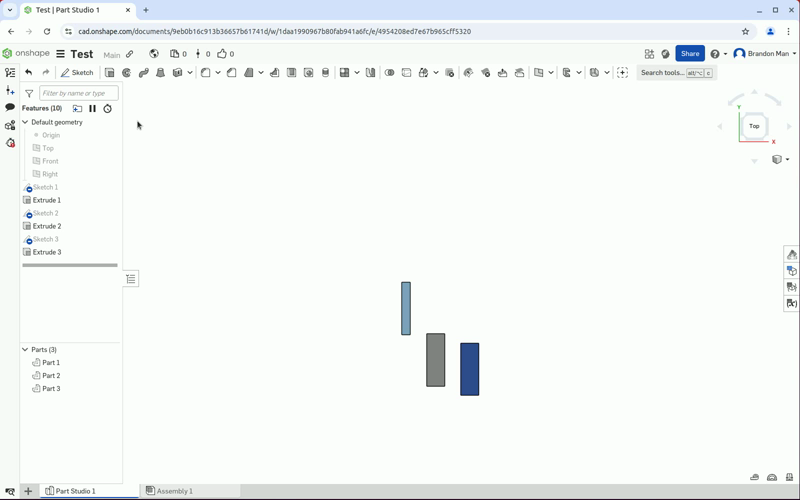
key(shift+h)
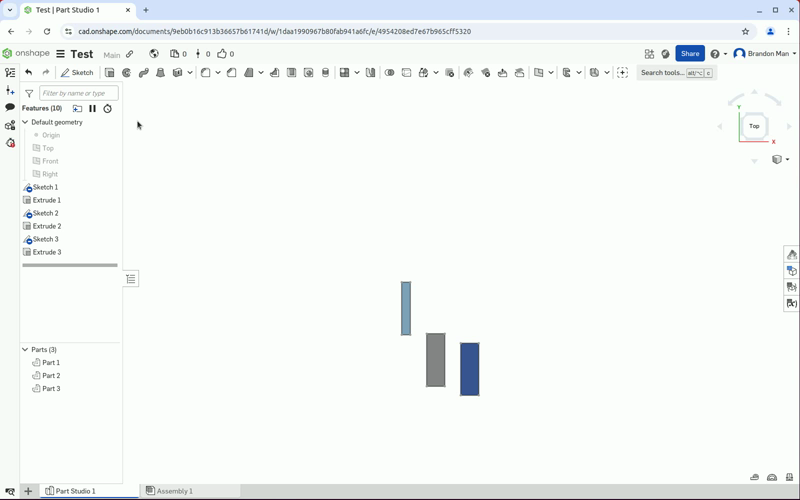
key(shift+h)
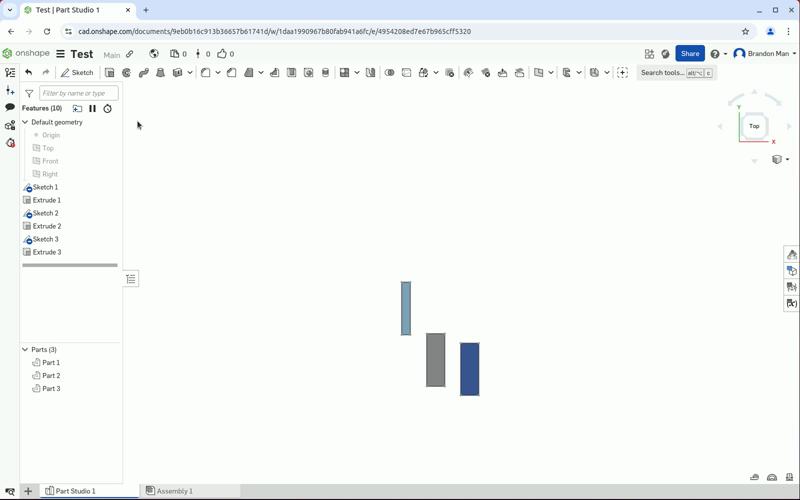
key(shift+7)
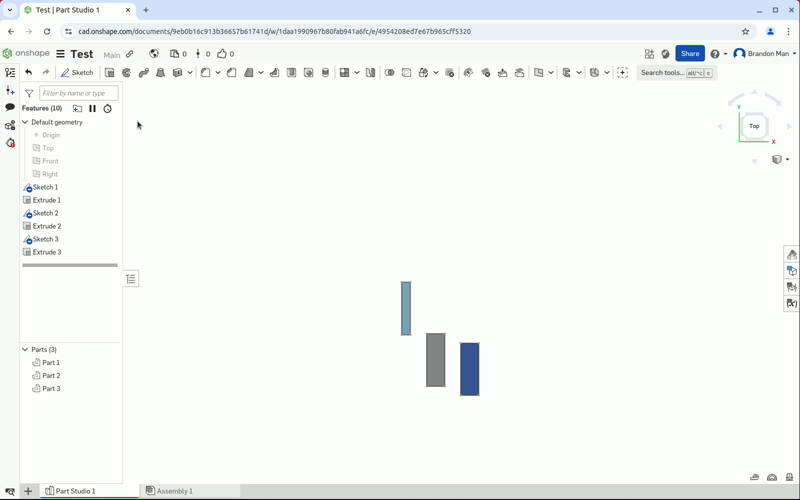
key(up, 3)
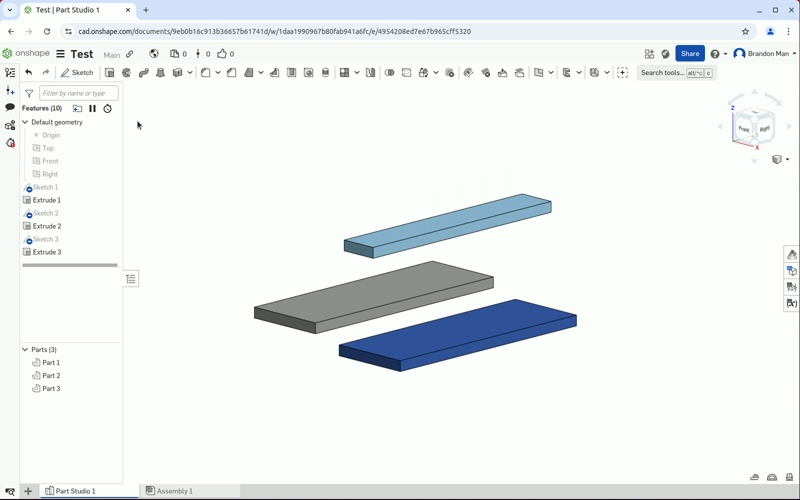
key(left, 3)
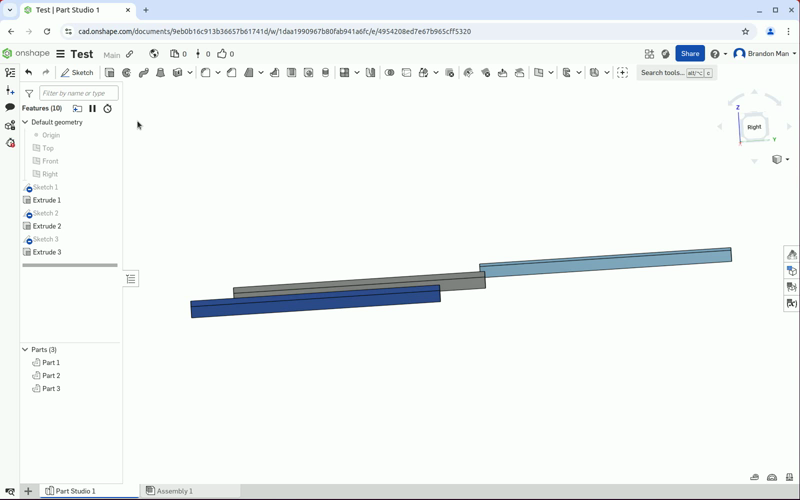
key(right, 3)
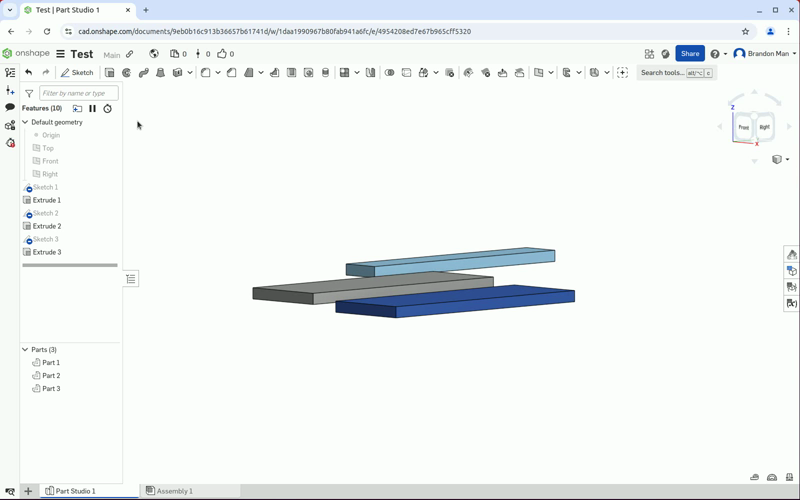
key(down, 3)
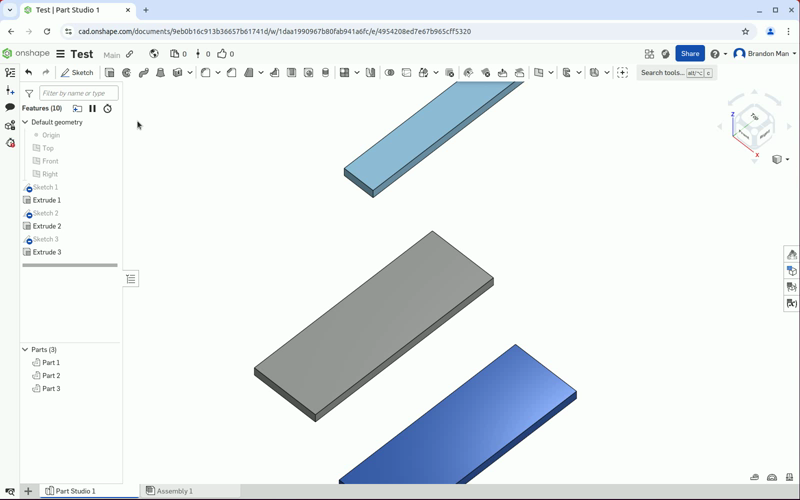
mouse_move(73, 189)
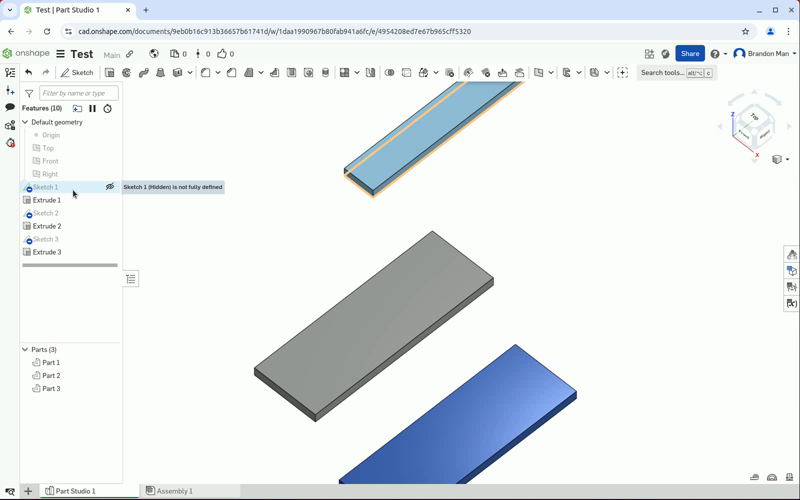
click(73, 189)